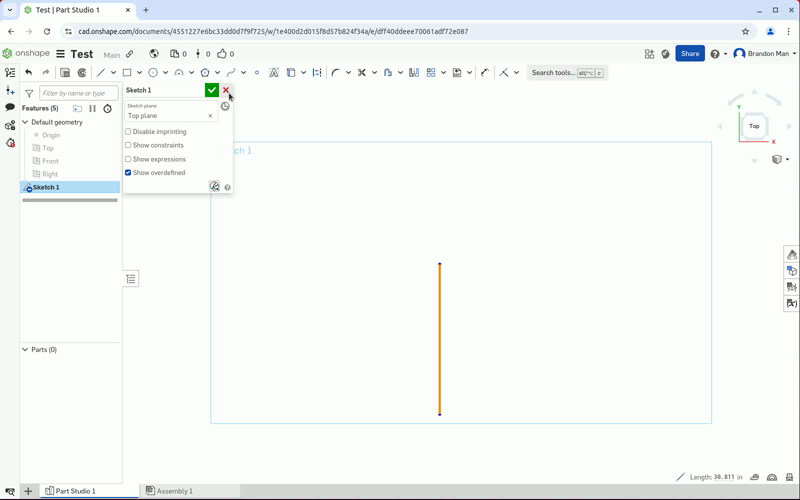
key(shift+h)
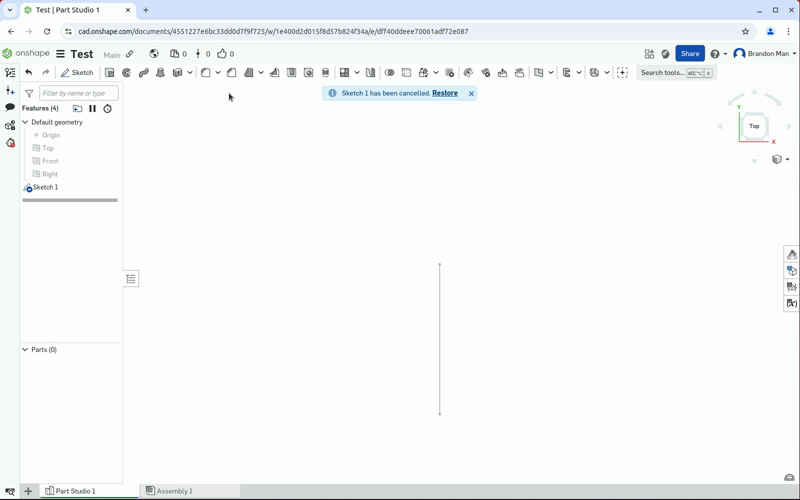
mouse_move(73, 352)
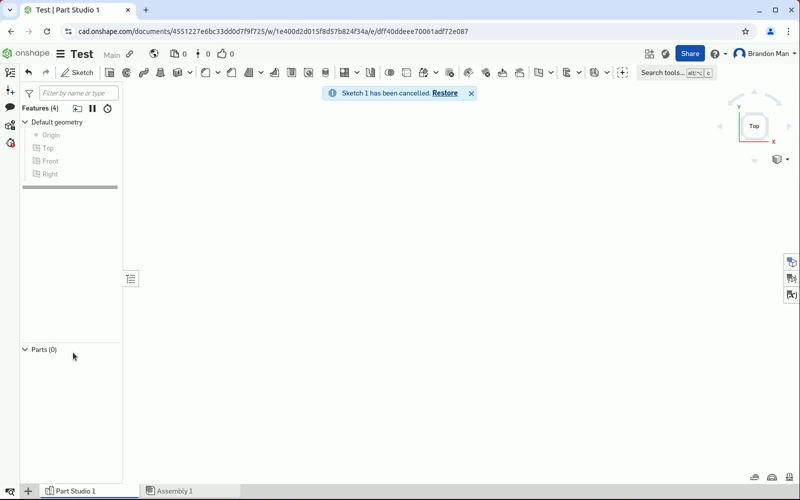
key(y)
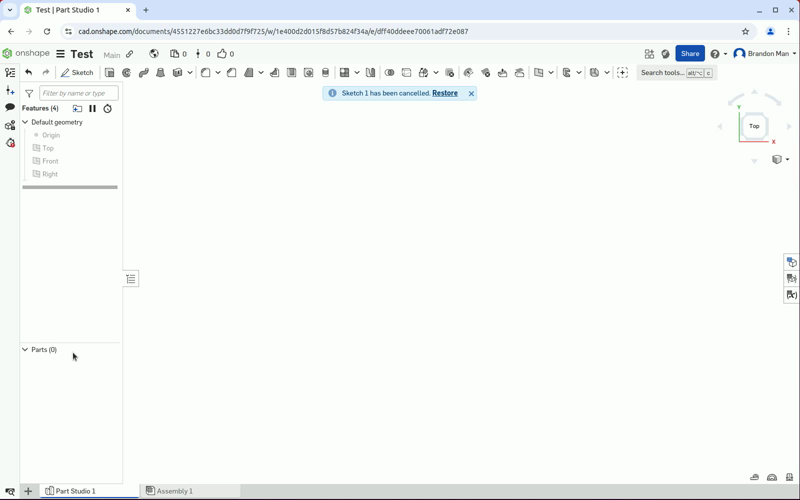
key(shift+p)
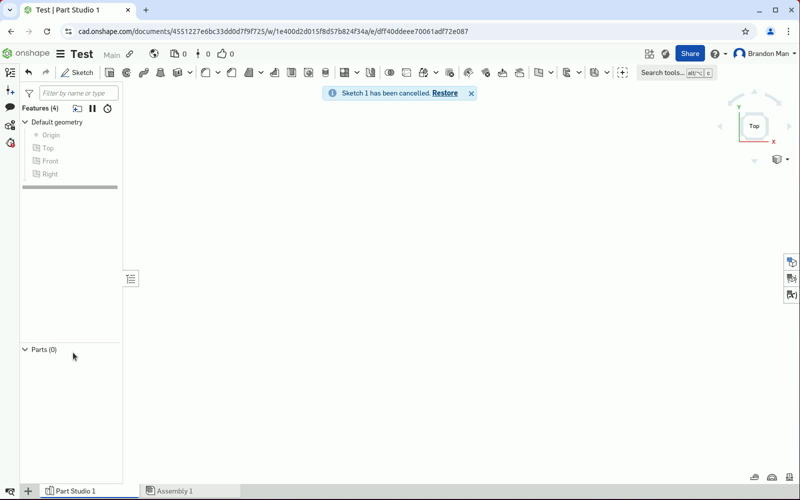
key(space)
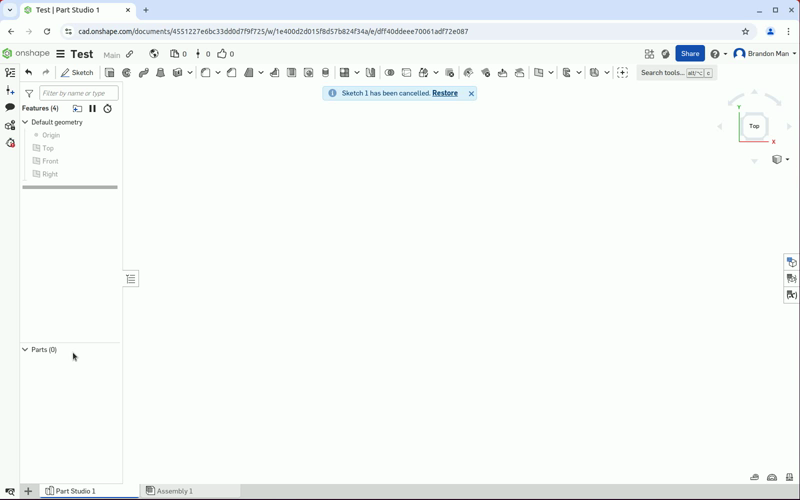
key_down(shift)
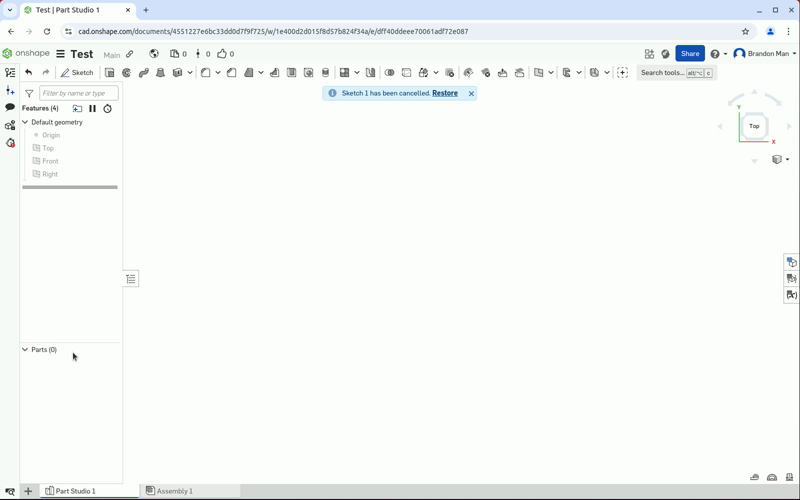
key(up)
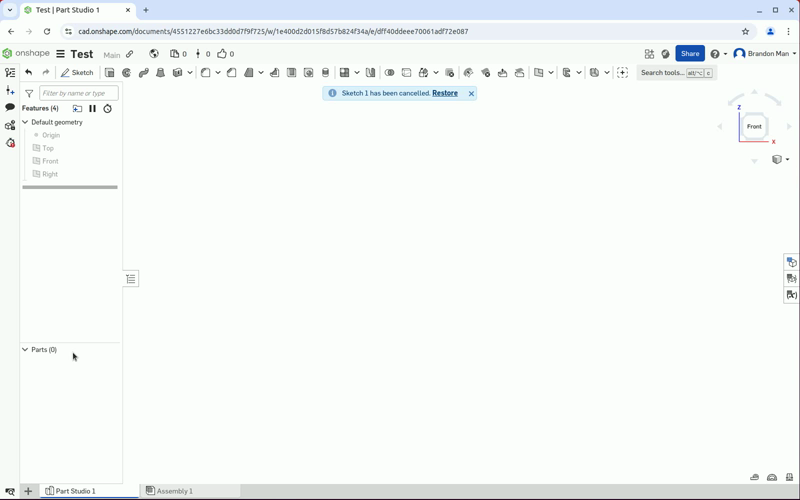
key_up(shift)
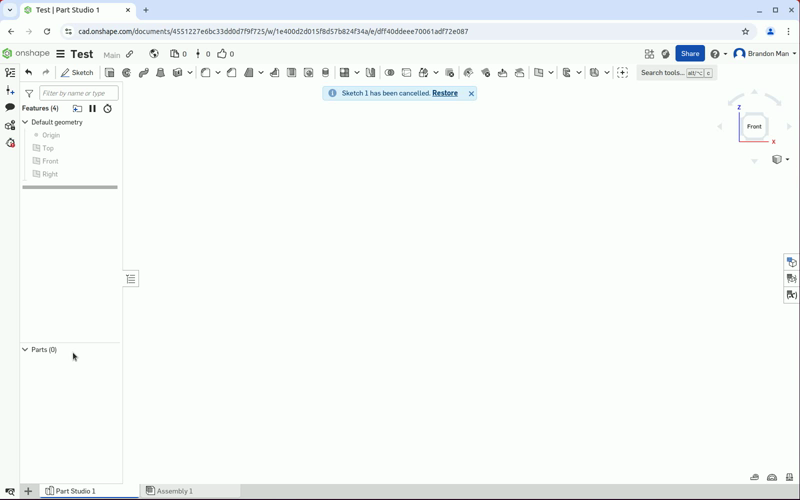
mouse_move(73, 352)
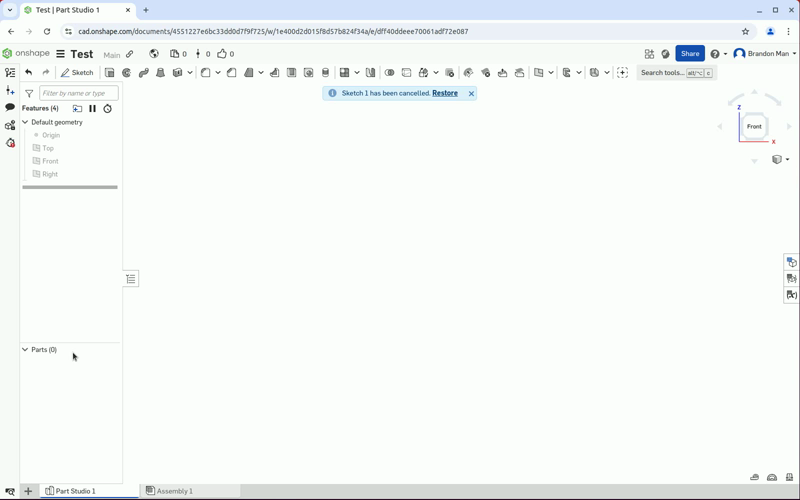
key(shift+y)
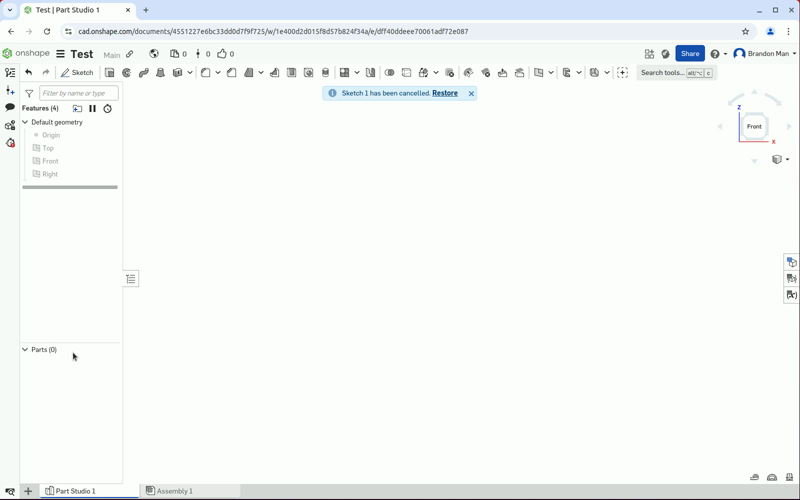
key(shift+s)
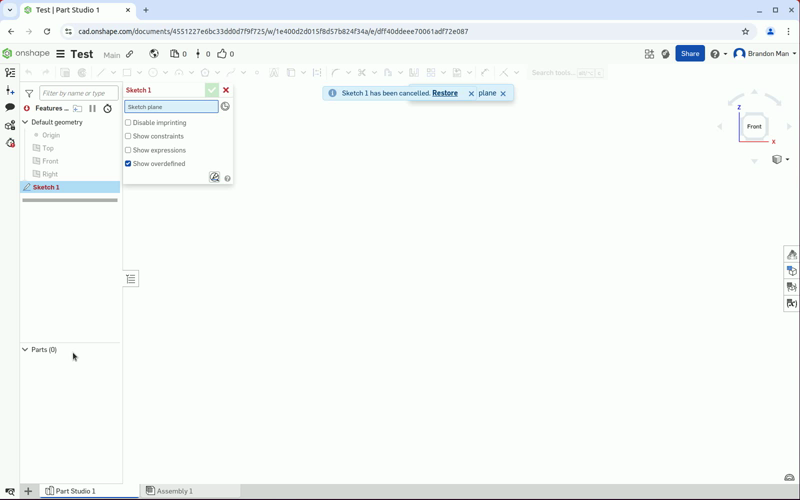
mouse_move(73, 163)
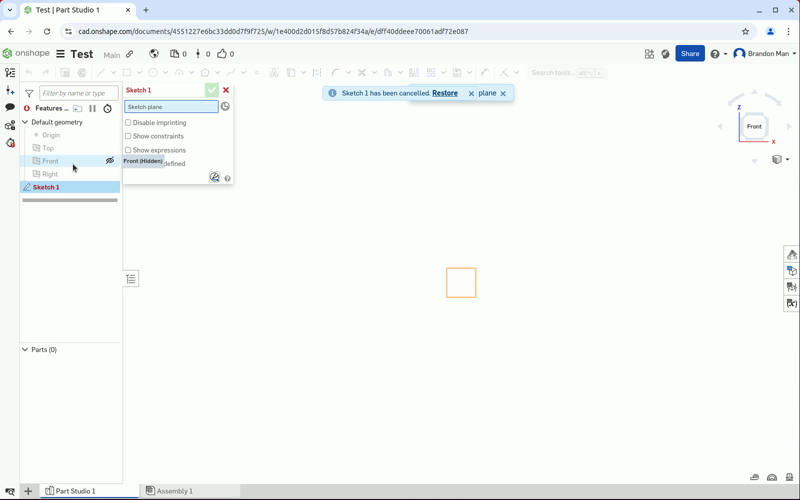
click(73, 163)
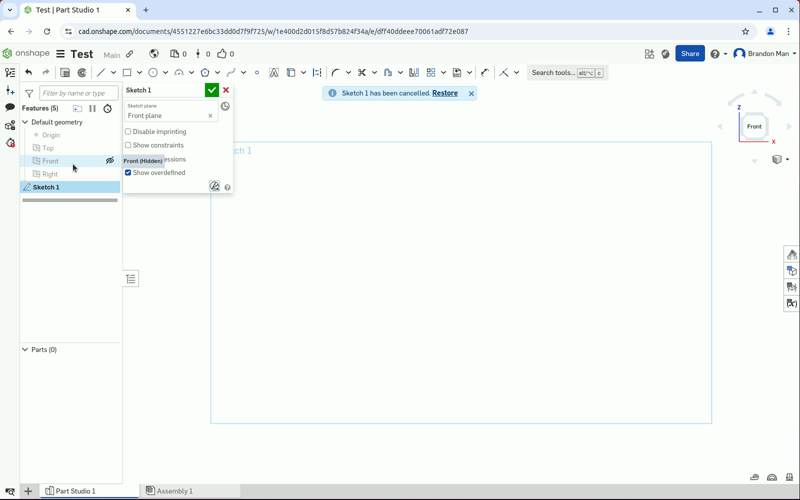
mouse_move(73, 352)
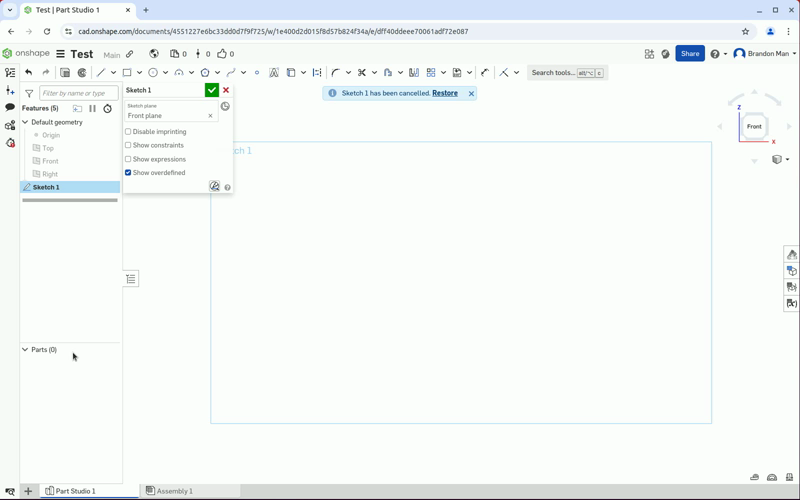
key(y)
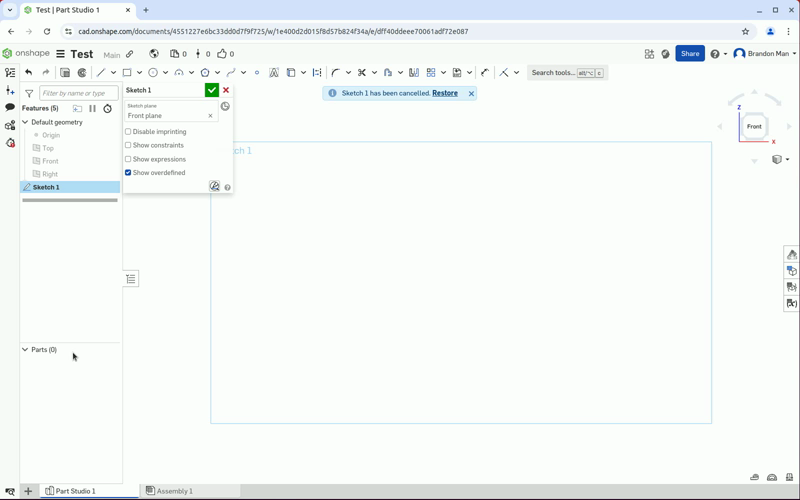
key(l)
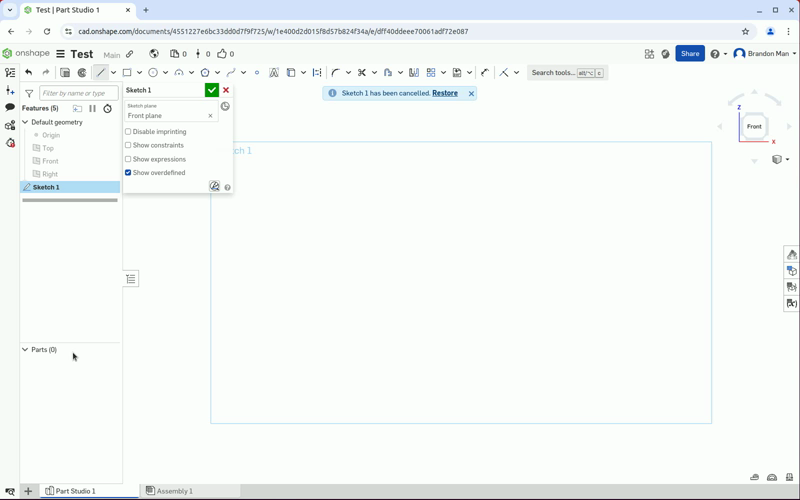
key_down(shift)
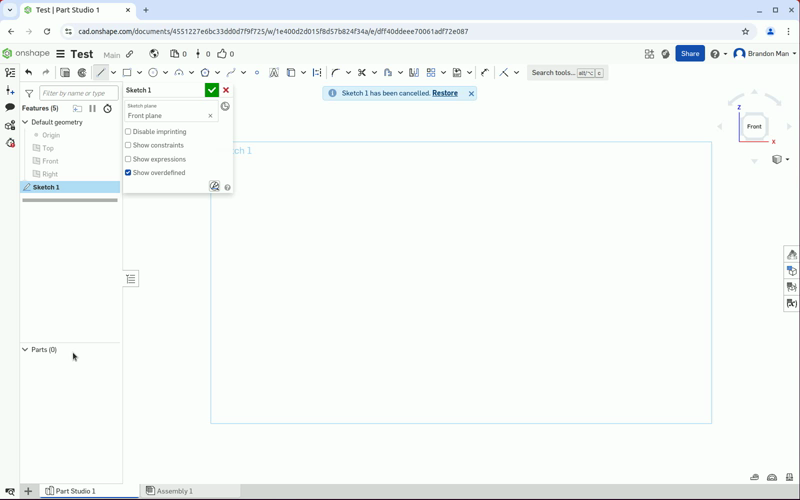
mouse_move(460, 245)
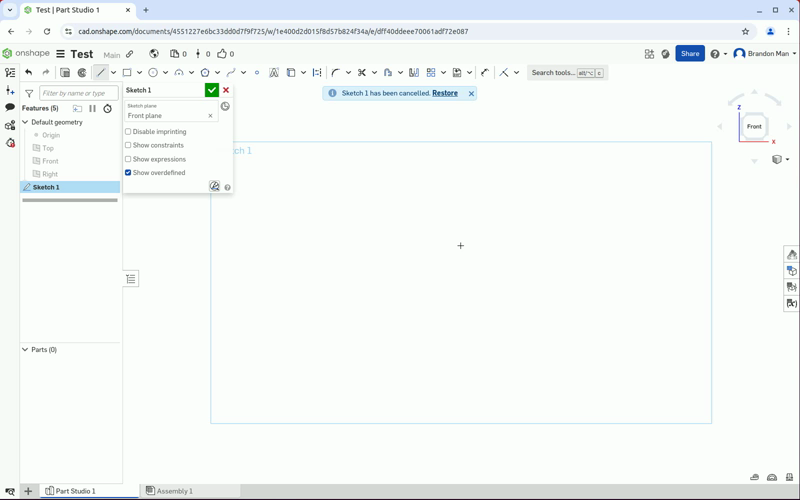
click(460, 245)
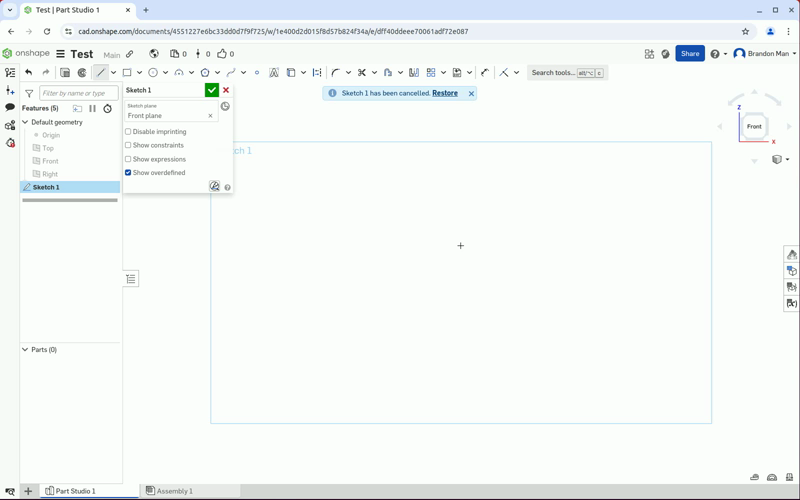
key_up(shift)
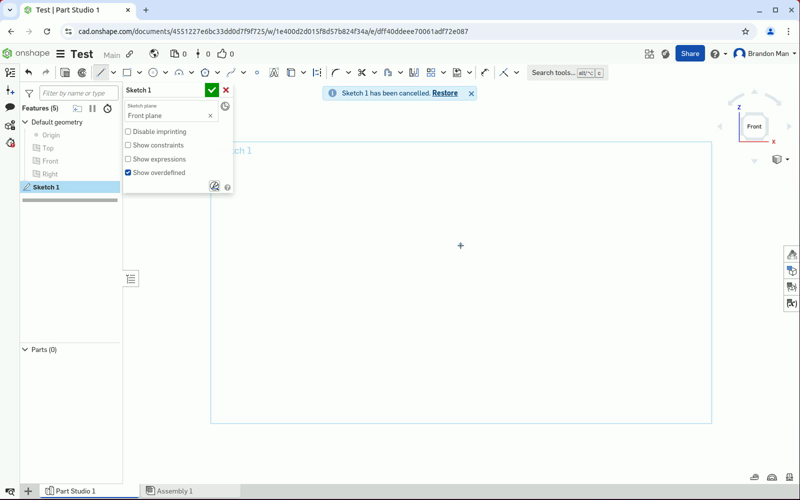
key_down(shift)
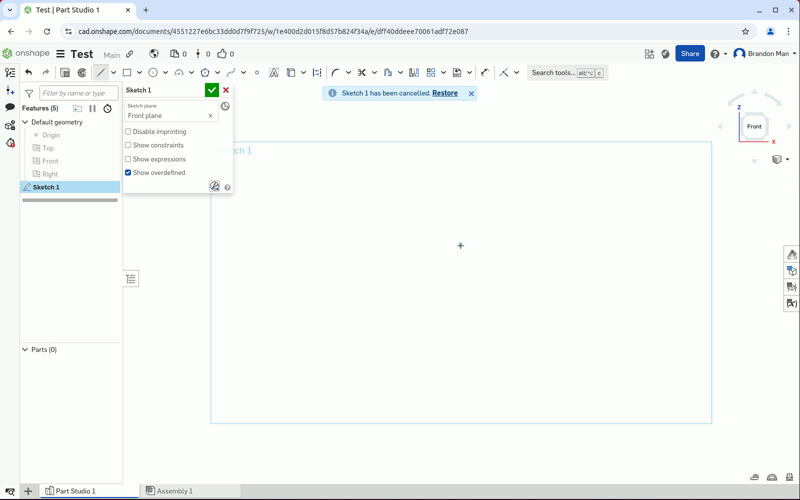
mouse_move(490, 245)
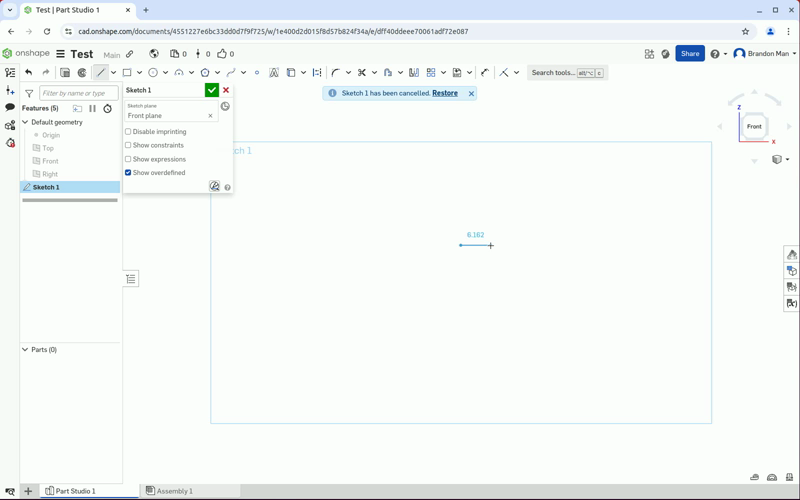
mouse_move(499, 245)
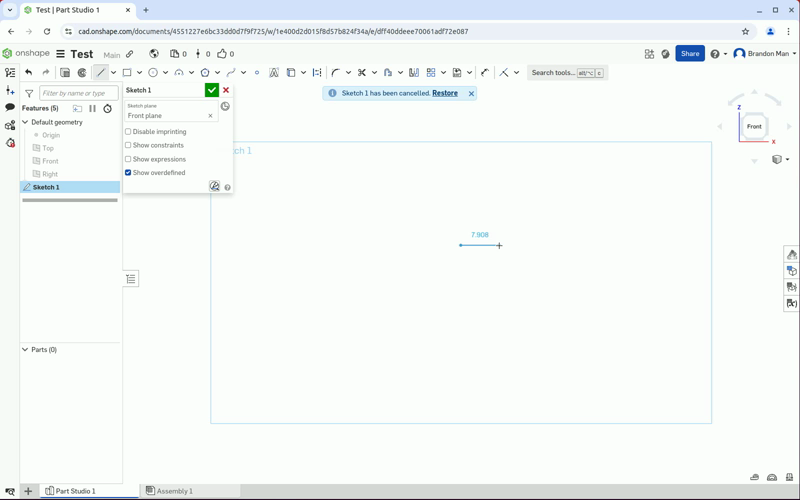
click(499, 245)
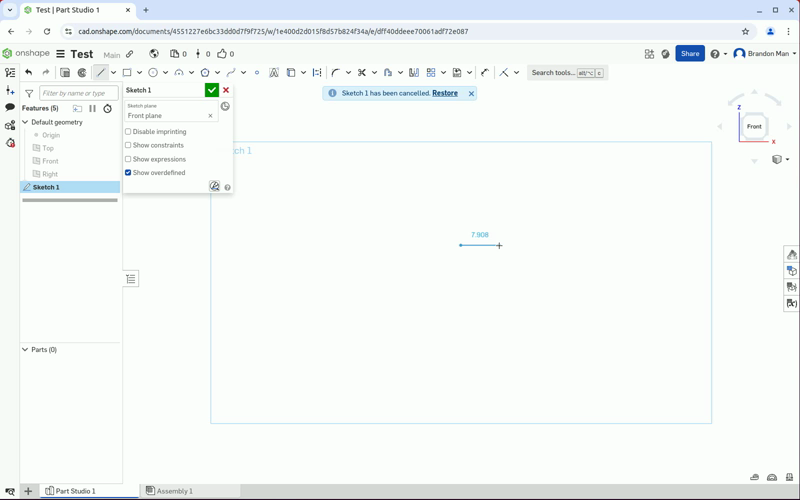
key_up(shift)
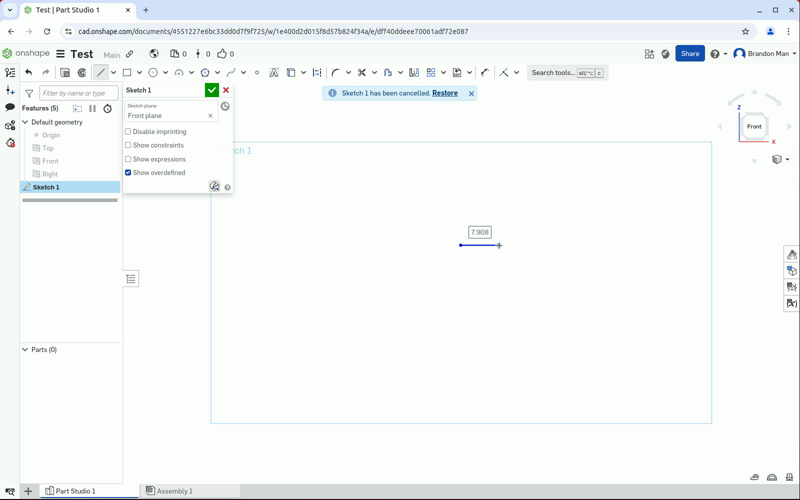
key_down(shift)
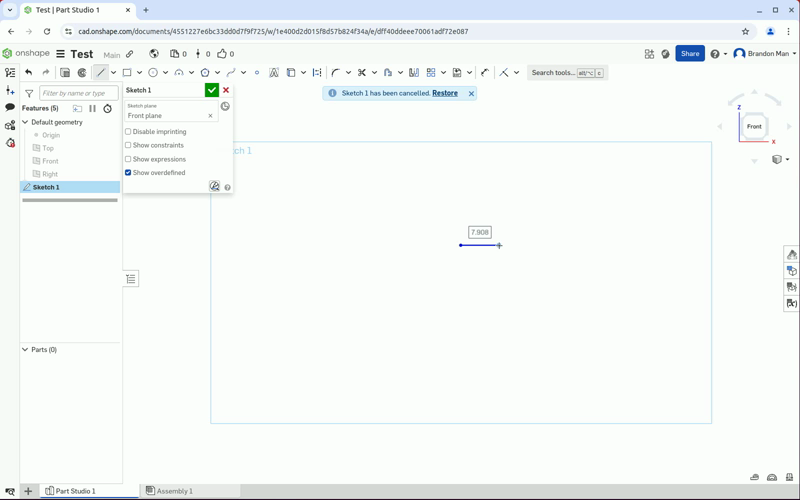
mouse_move(529, 245)
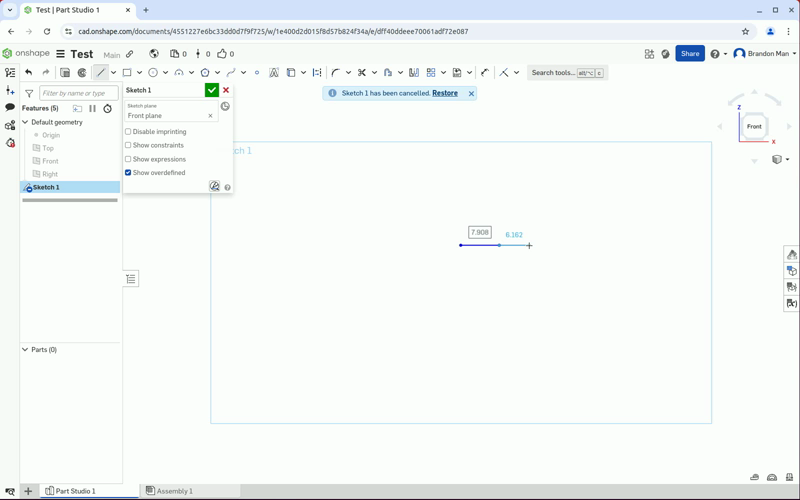
mouse_move(499, 207)
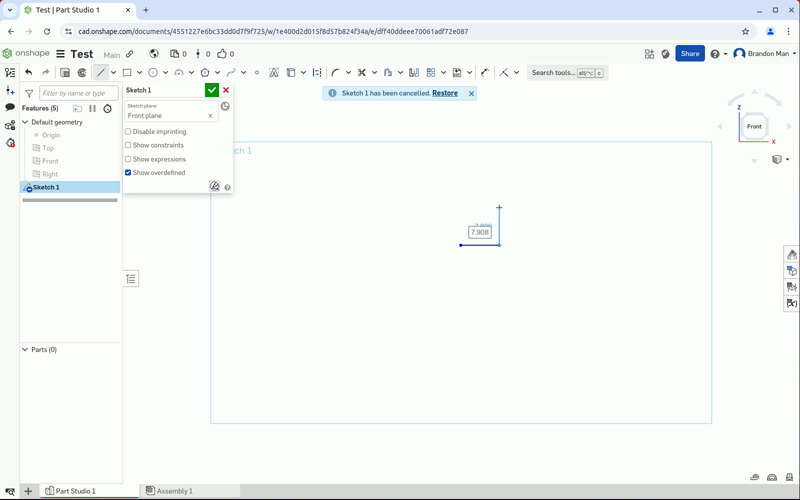
click(499, 207)
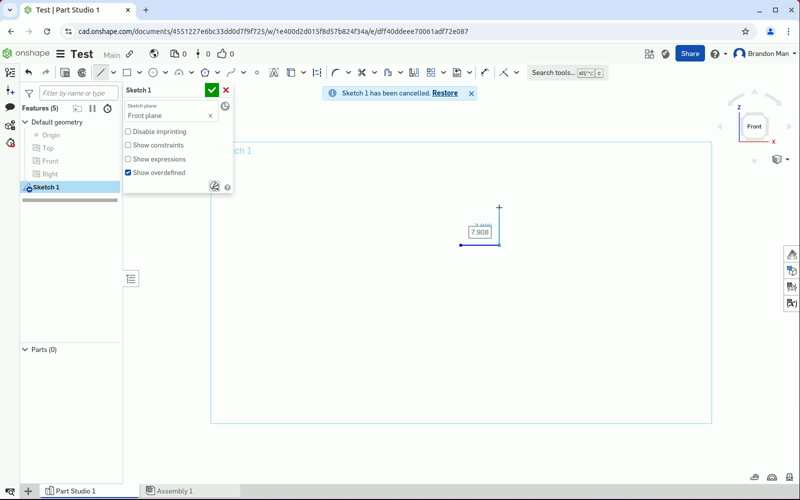
key_up(shift)
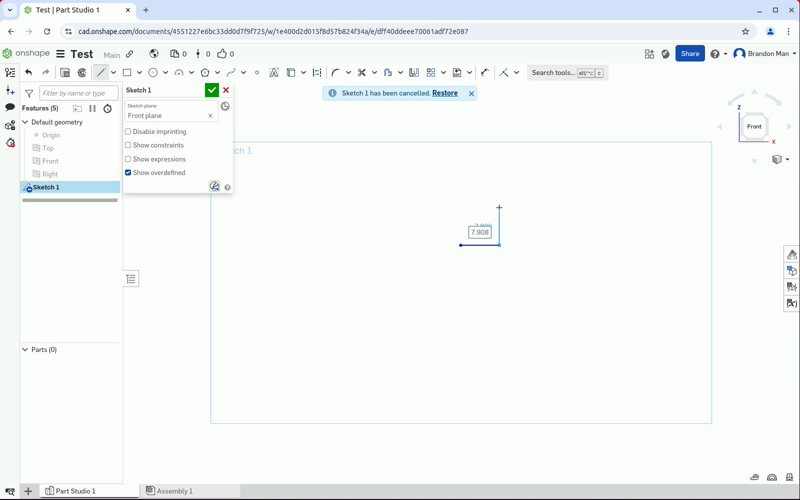
key_down(shift)
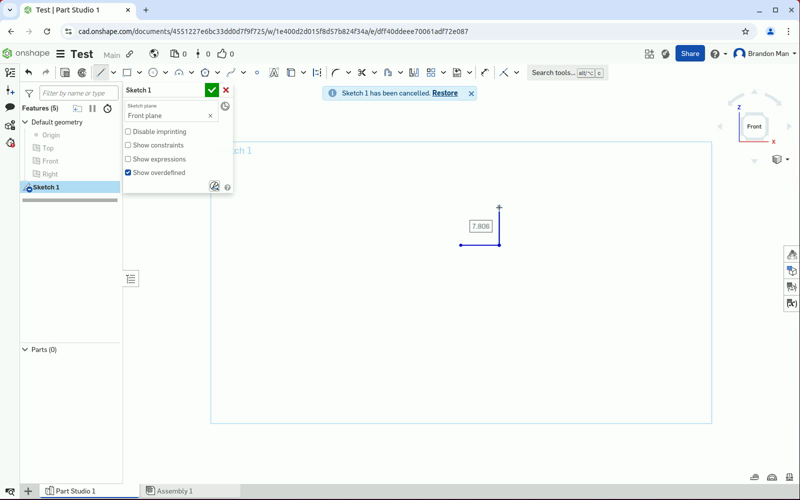
mouse_move(529, 207)
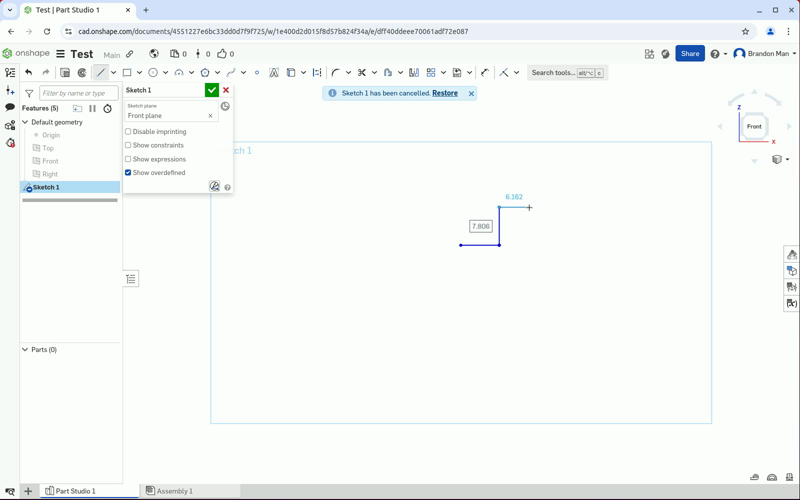
mouse_move(460, 207)
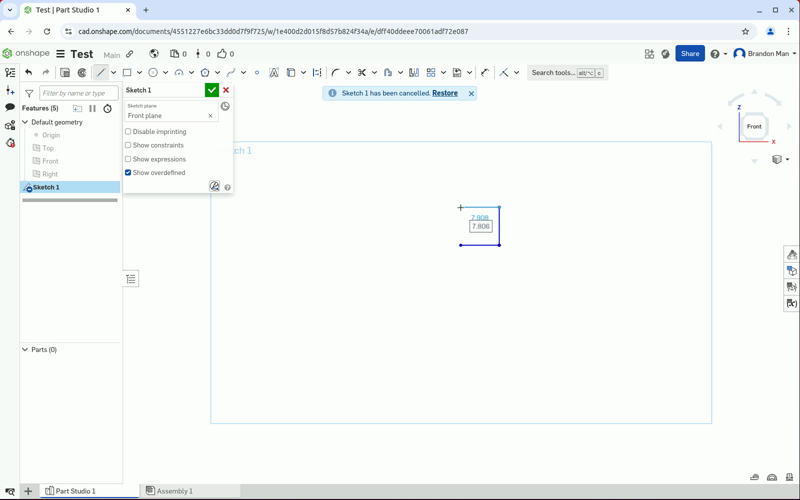
click(460, 207)
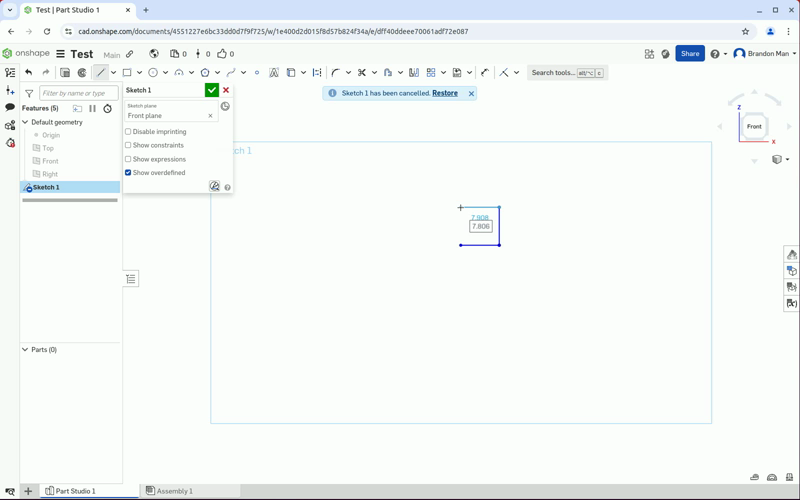
key_up(shift)
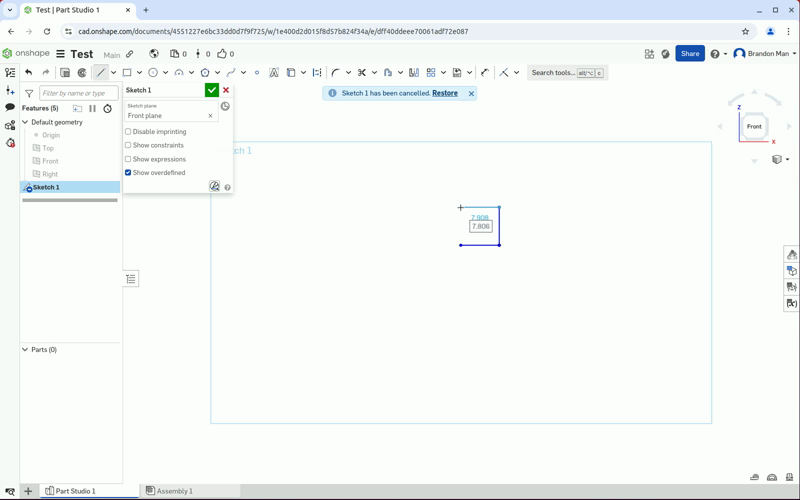
mouse_move(490, 207)
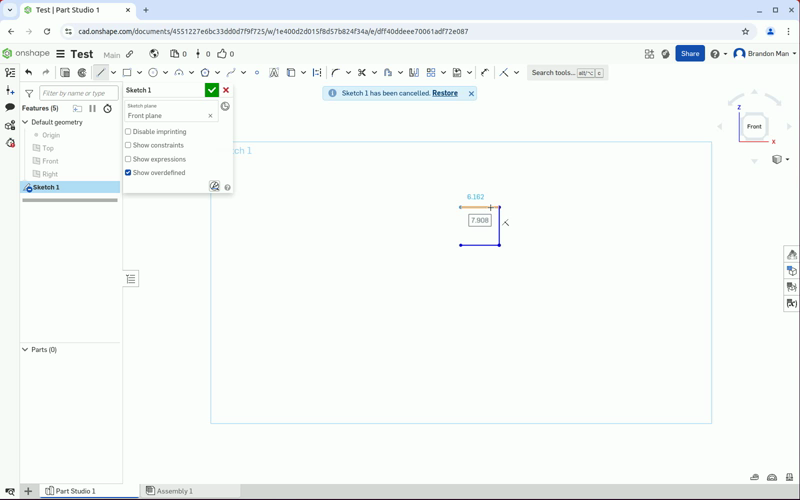
key_down(shift)
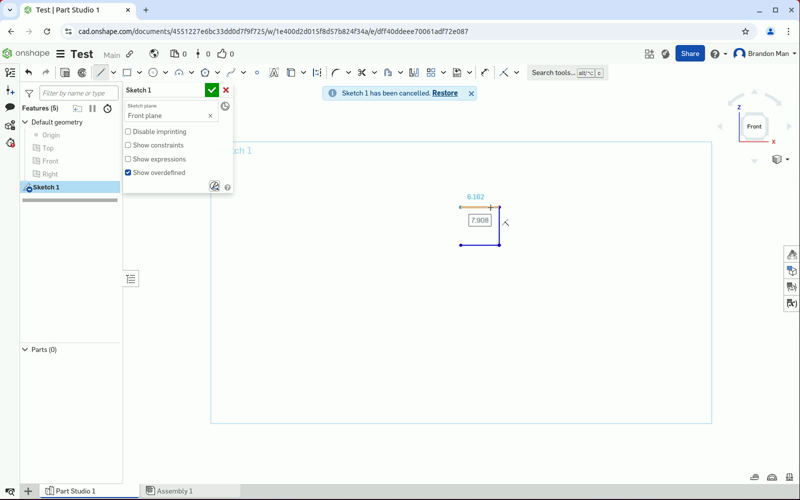
mouse_move(460, 245)
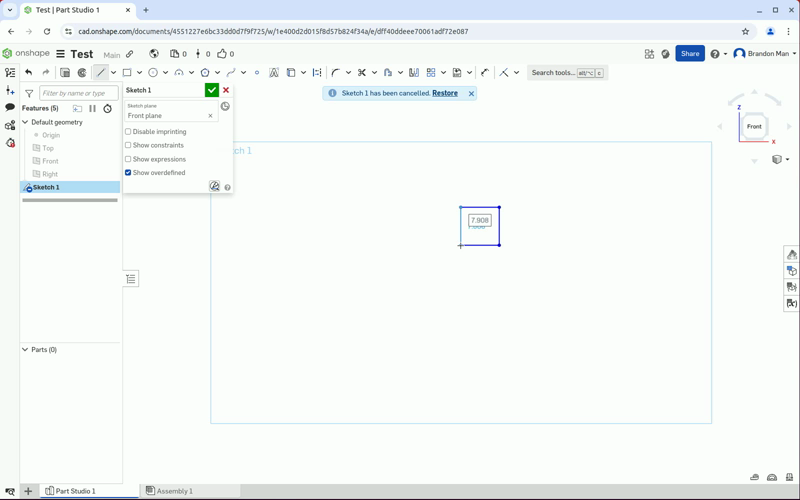
key_up(shift)
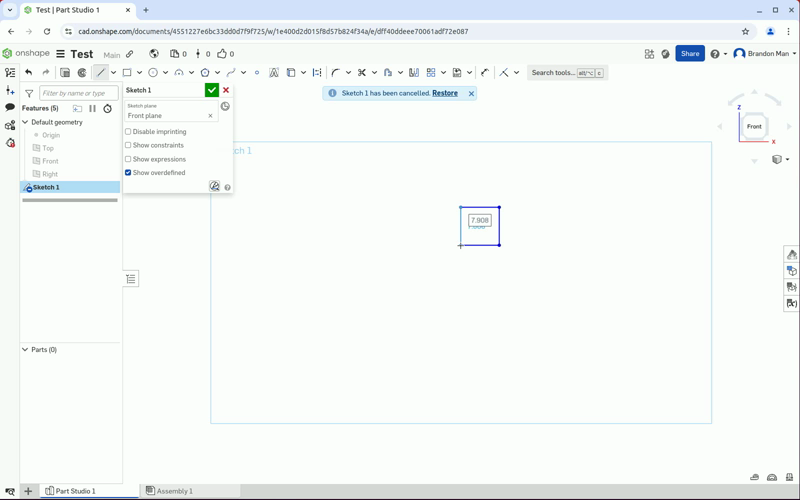
click(460, 245)
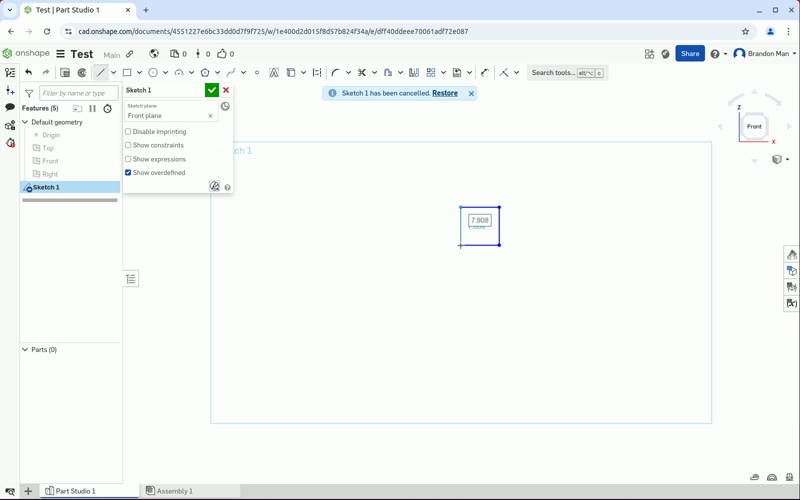
key(esc)
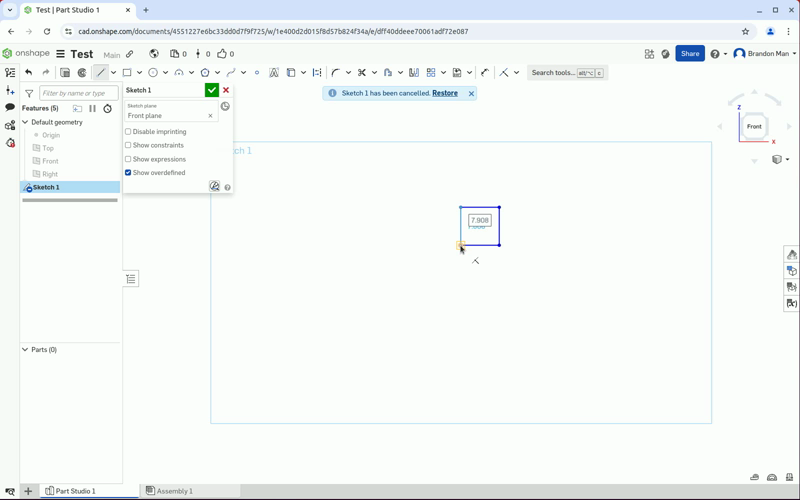
mouse_move(493, 228)
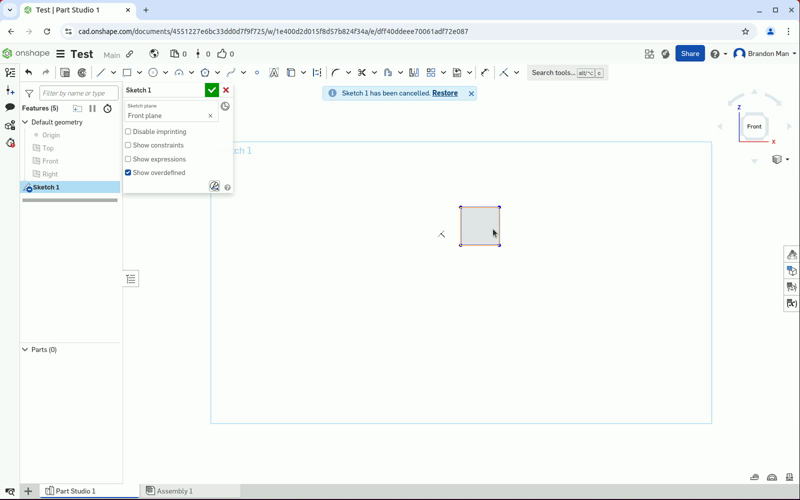
scroll(6)
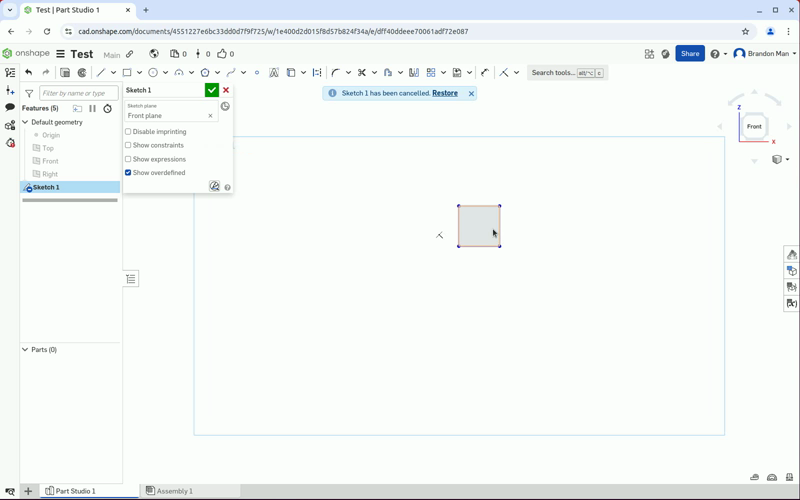
scroll(6)
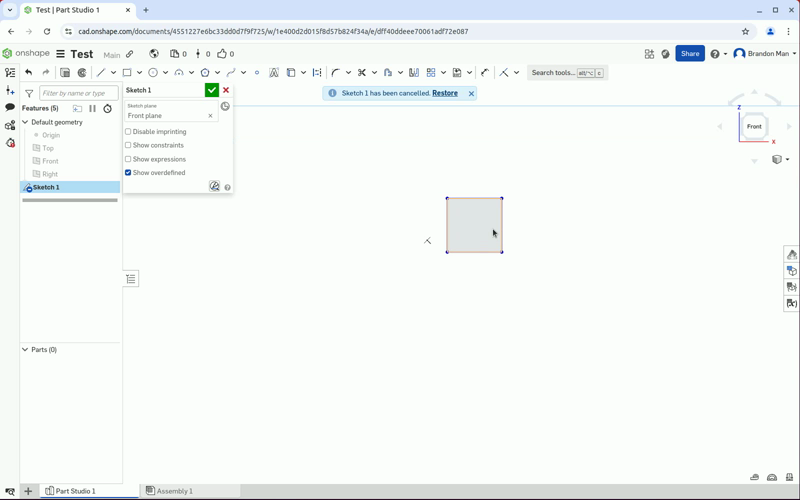
scroll(6)
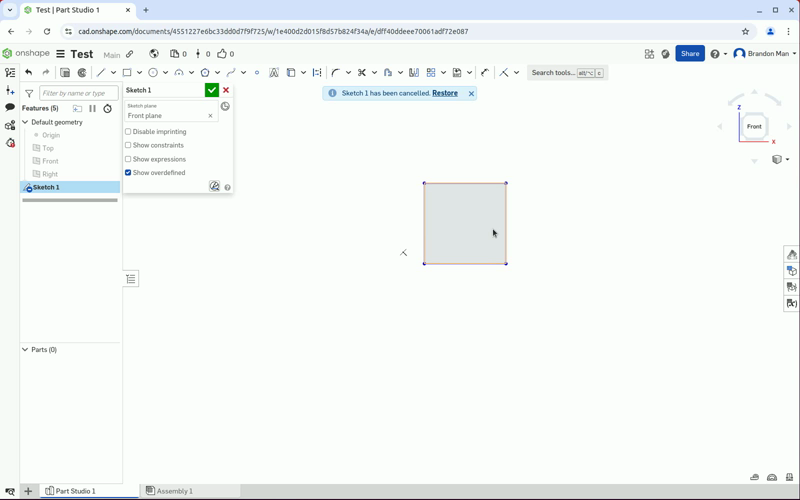
scroll(6)
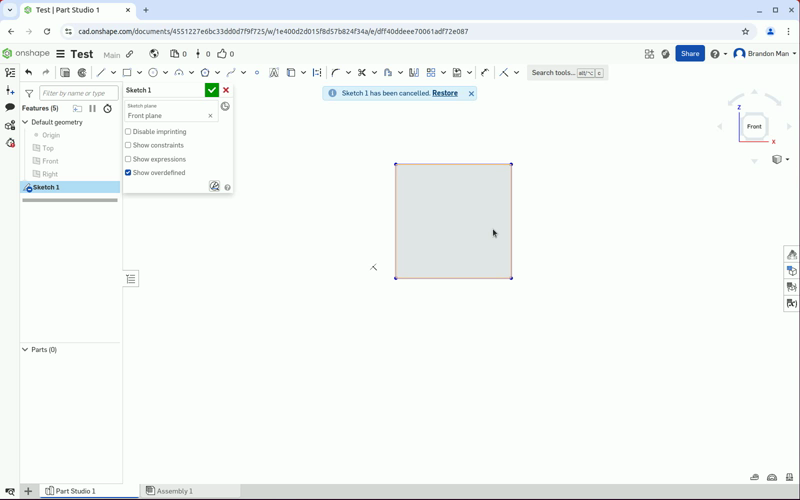
scroll(6)
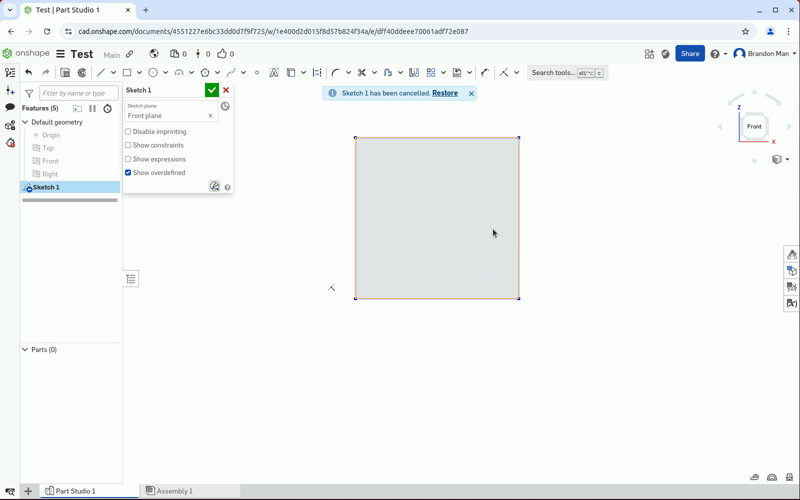
scroll(6)
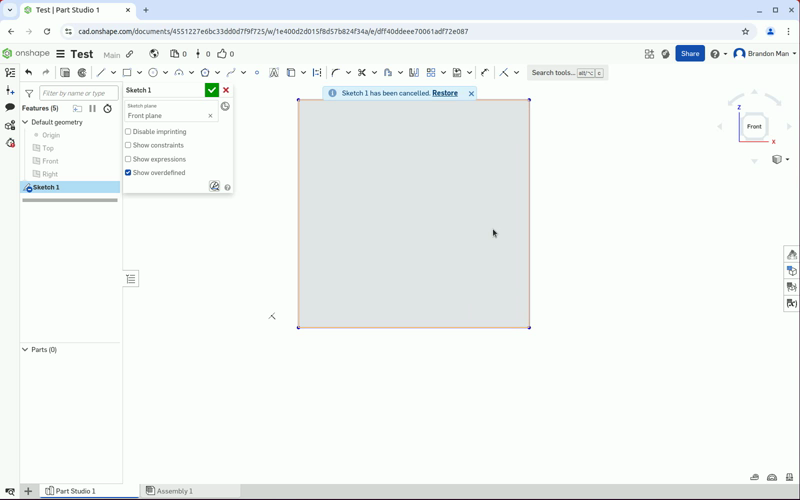
scroll(6)
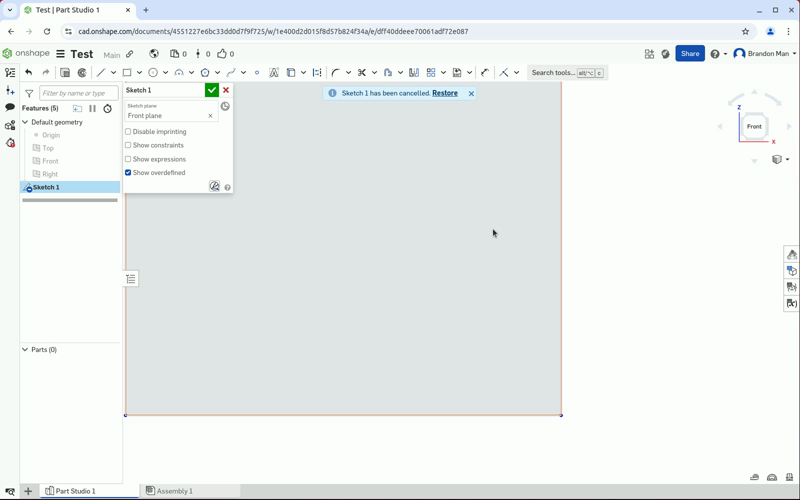
click(493, 228)
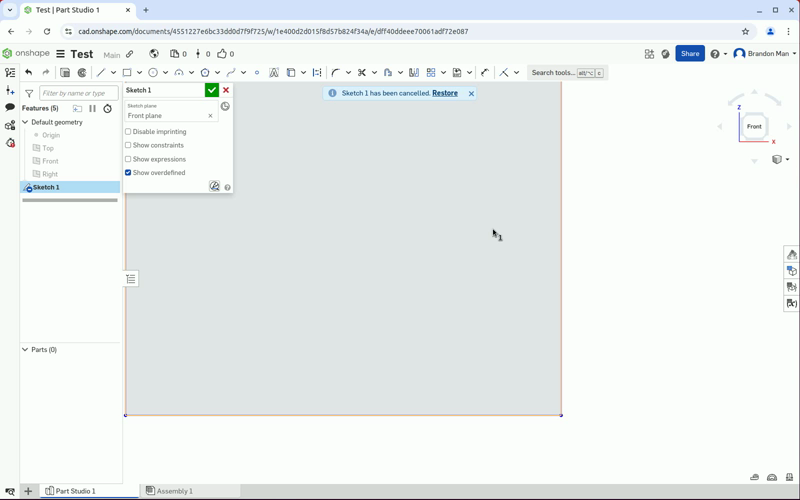
scroll(-6)
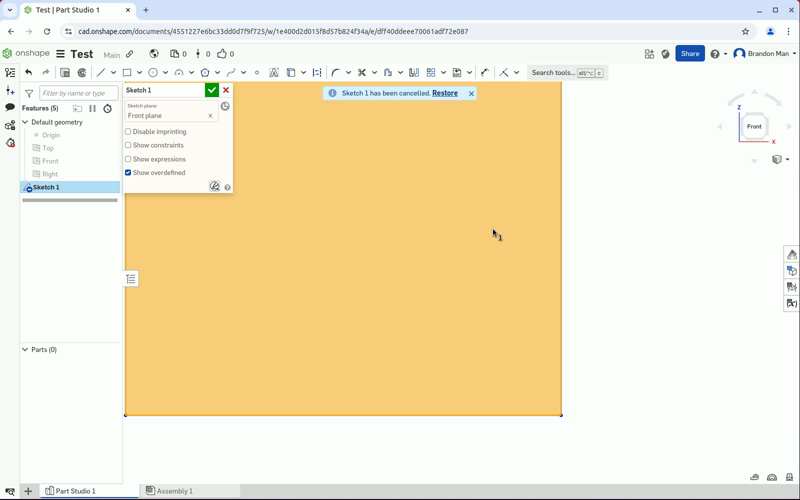
scroll(-6)
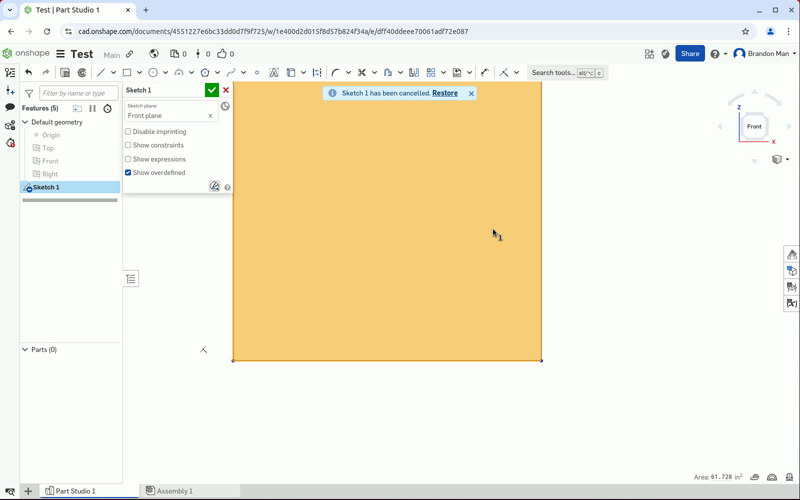
scroll(-6)
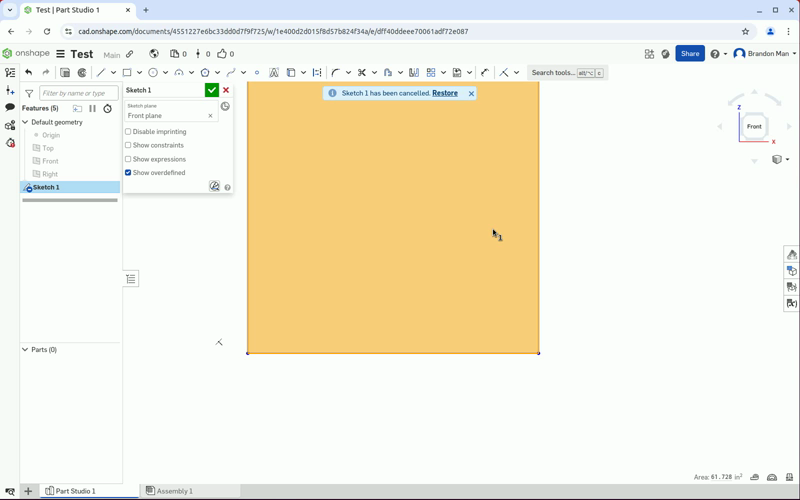
scroll(-6)
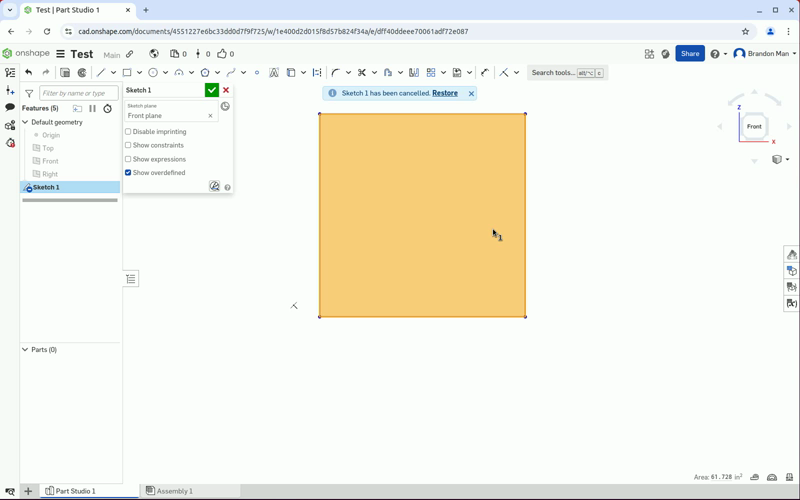
scroll(-6)
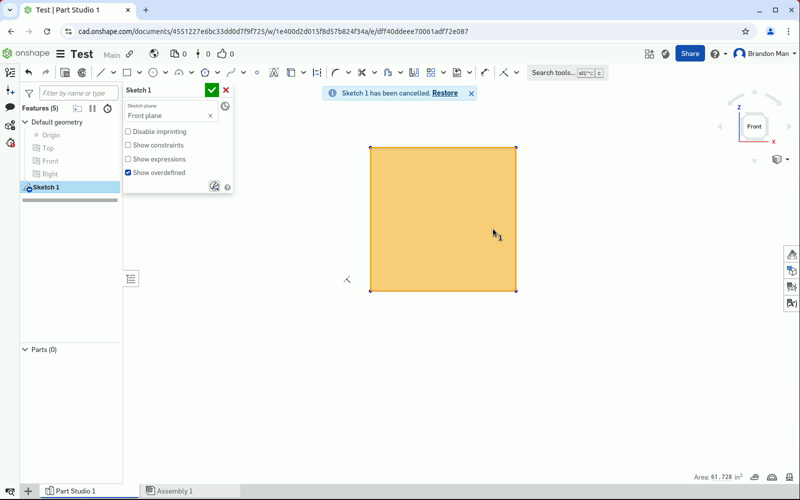
scroll(-6)
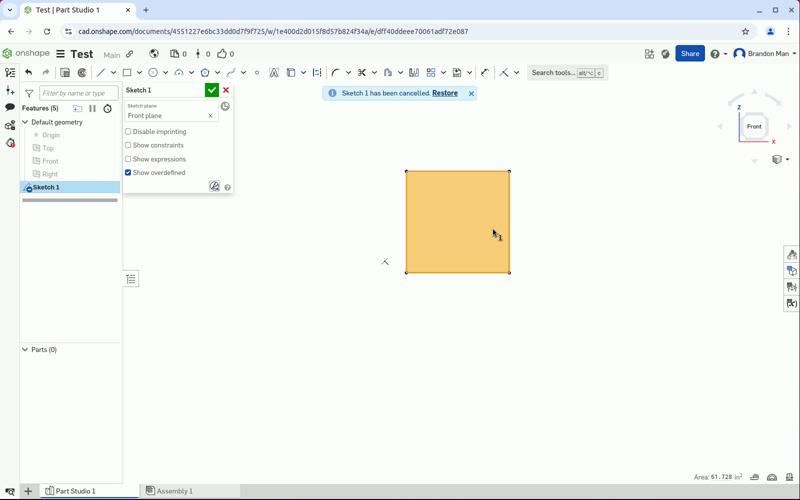
scroll(-6)
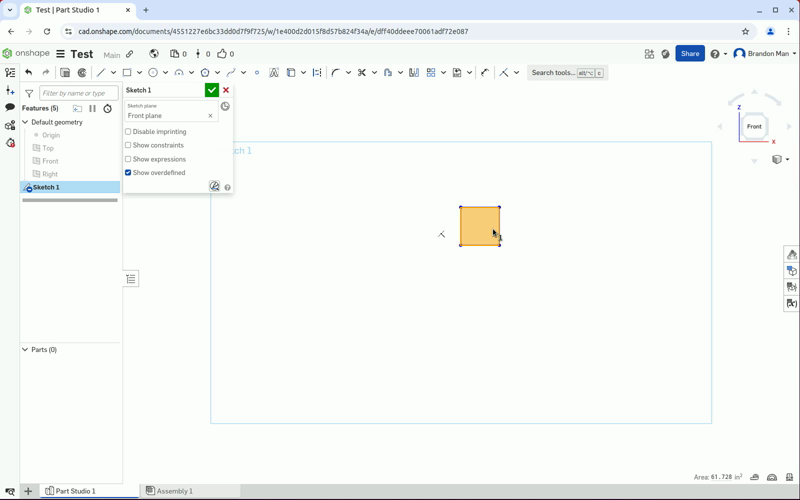
mouse_move(73, 352)
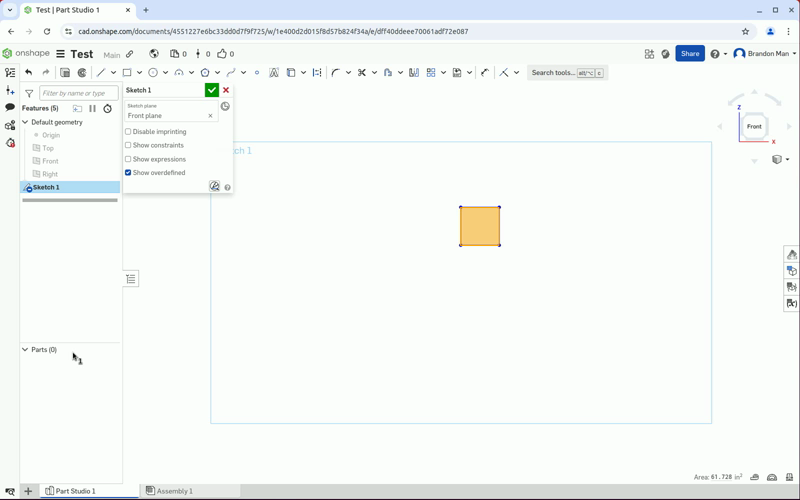
key(shift+y)
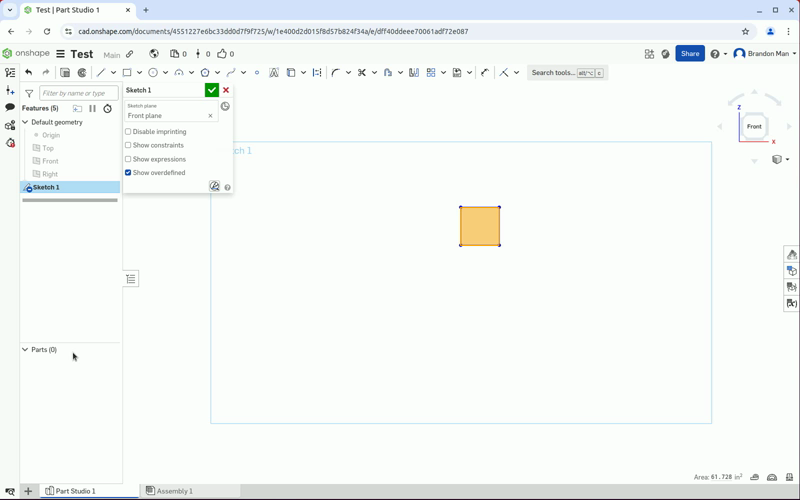
key(shift+e)
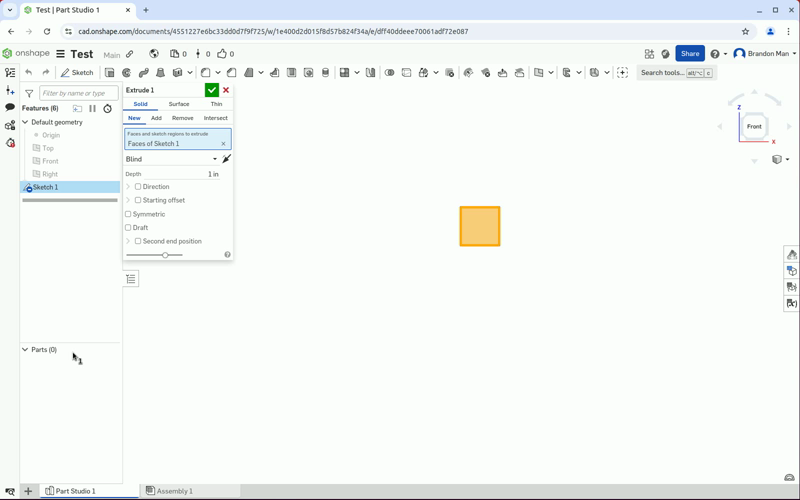
mouse_move(143, 106)
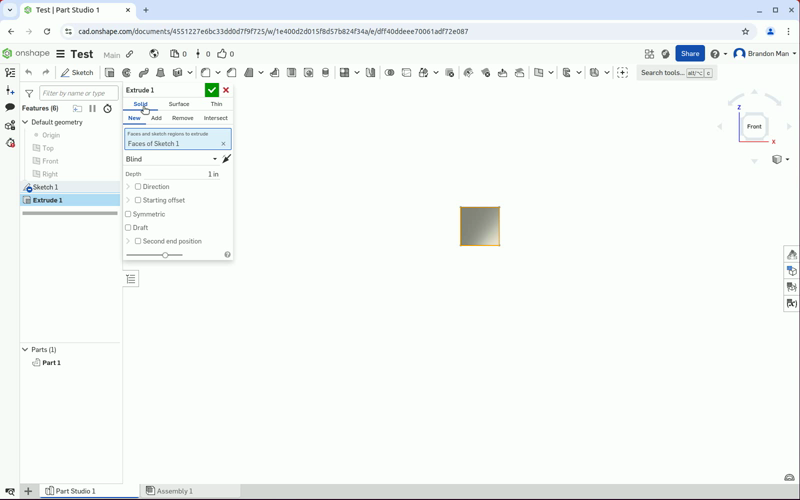
click(143, 106)
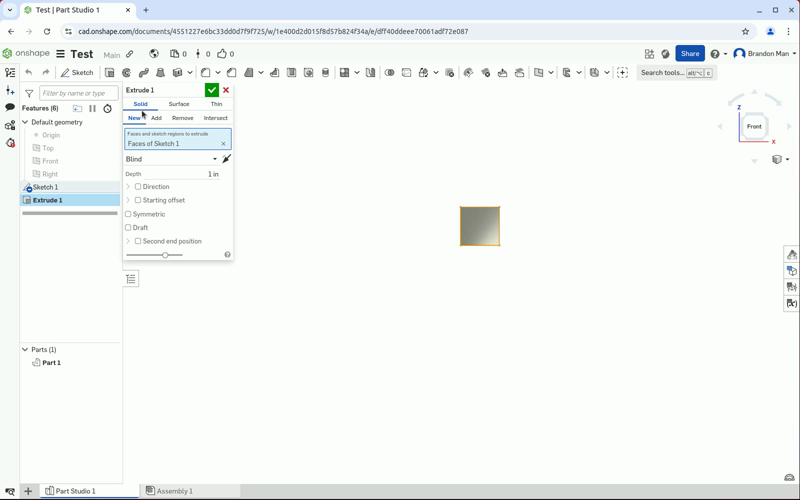
mouse_move(137, 120)
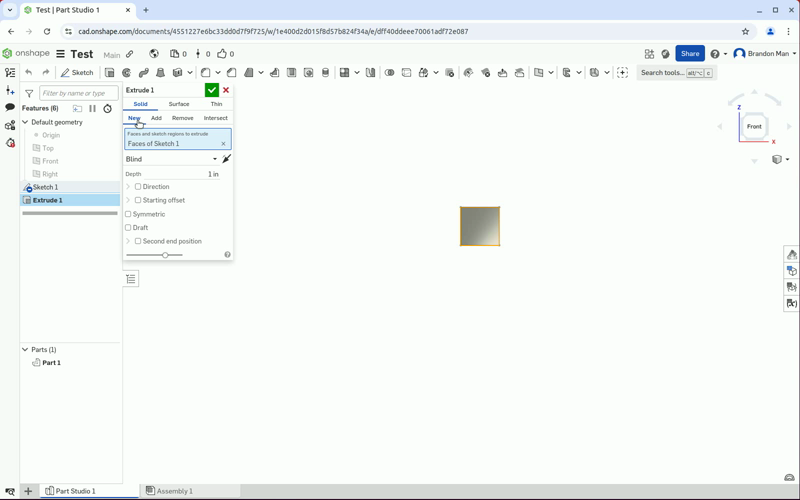
click(137, 120)
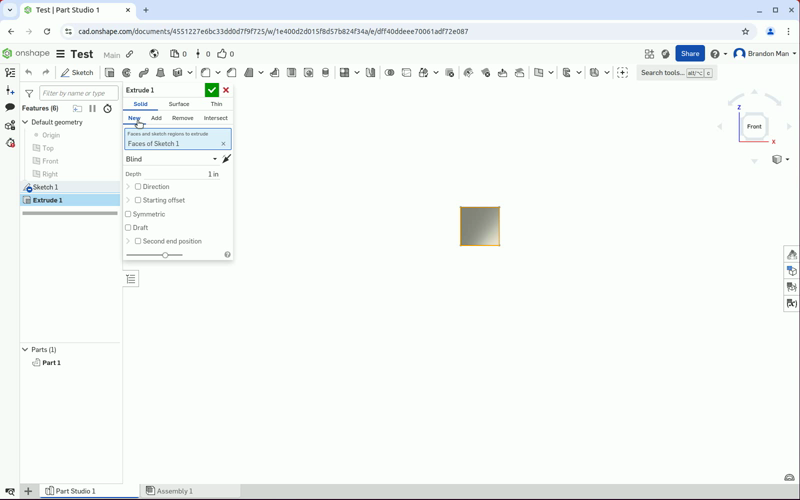
key(tab, 4)
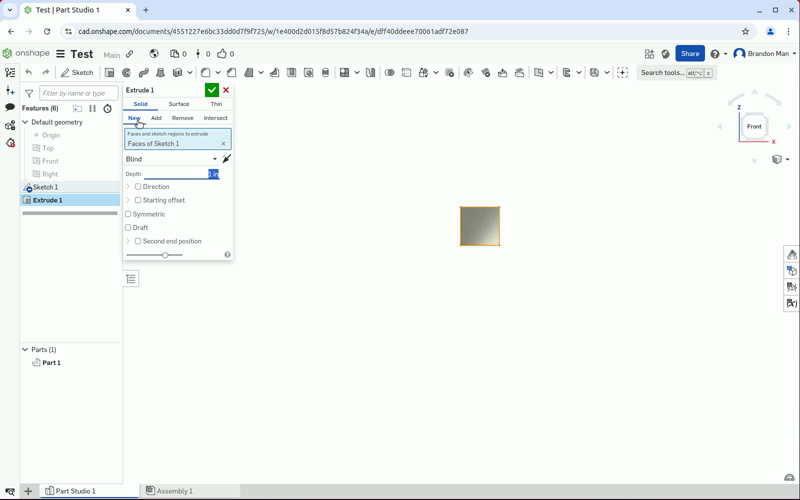
text(15.405)
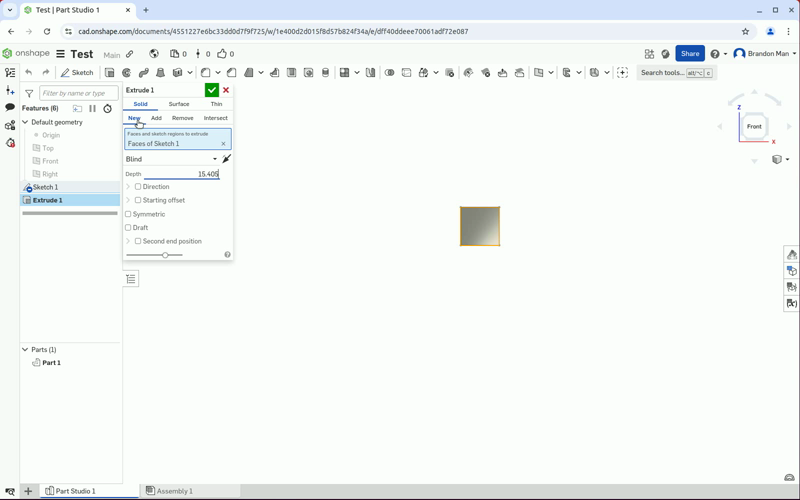
key(enter)
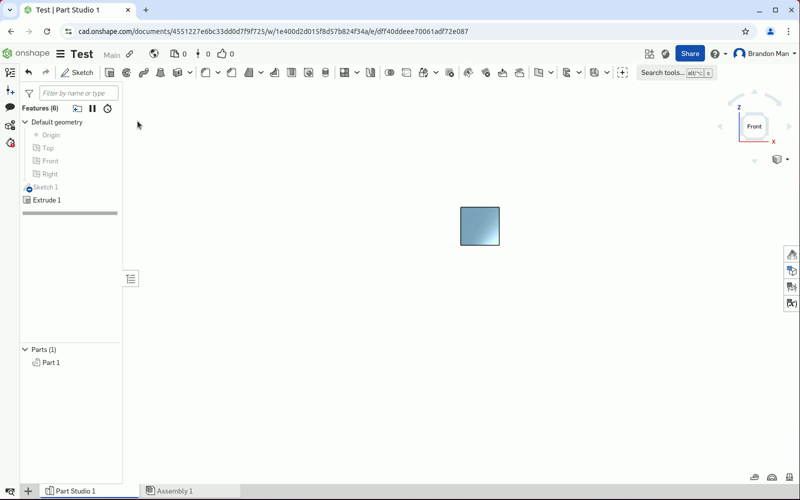
key(shift+h)
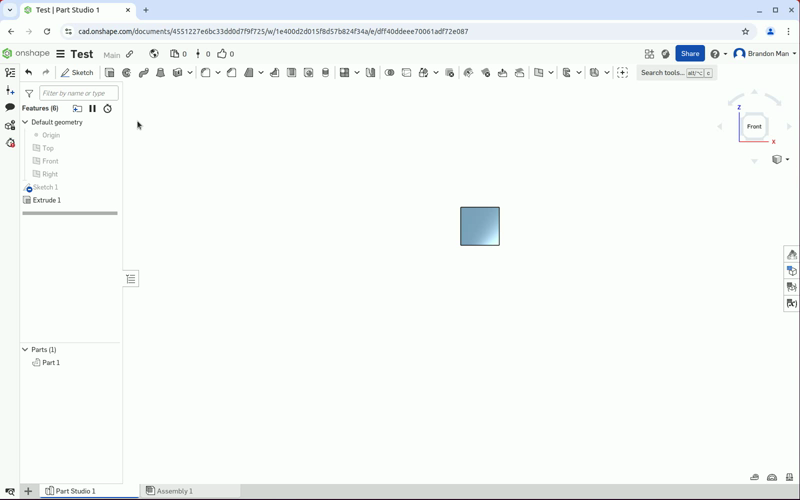
key(shift+h)
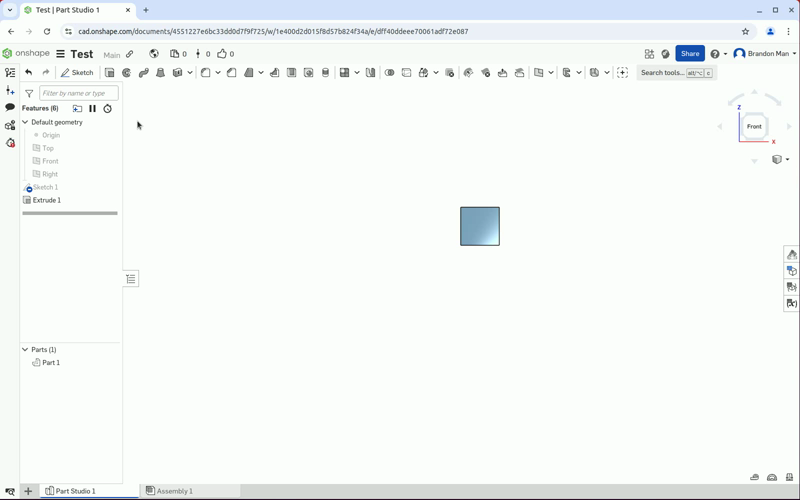
mouse_move(73, 189)
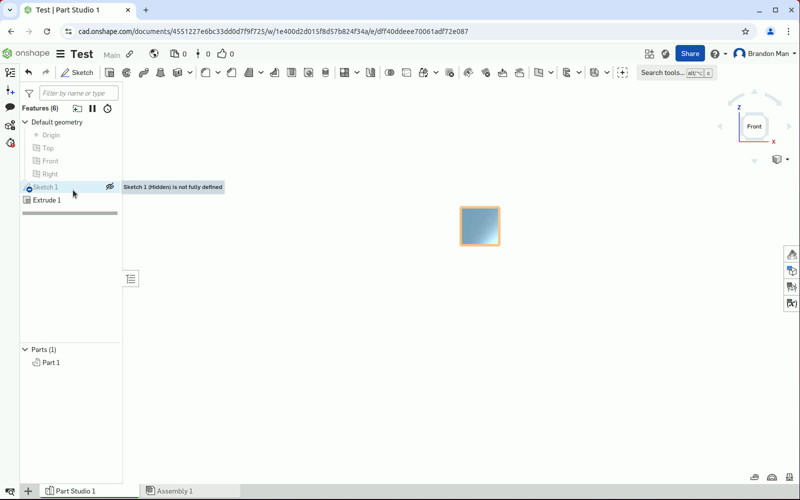
click(73, 189)
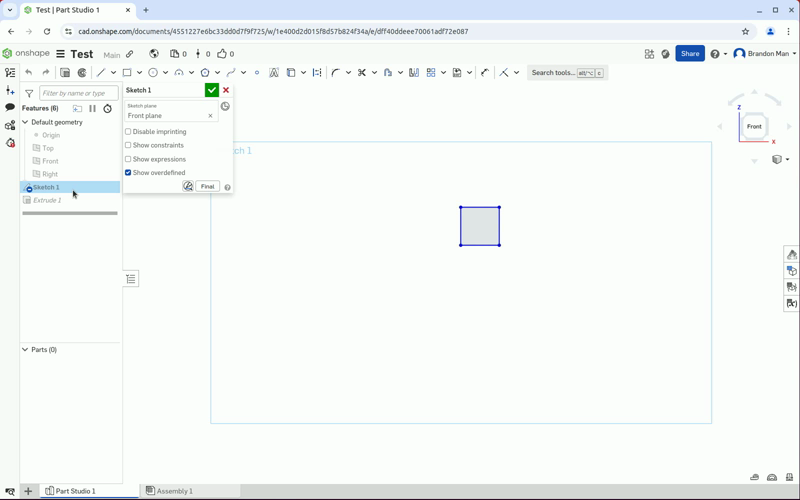
mouse_move(229, 92)
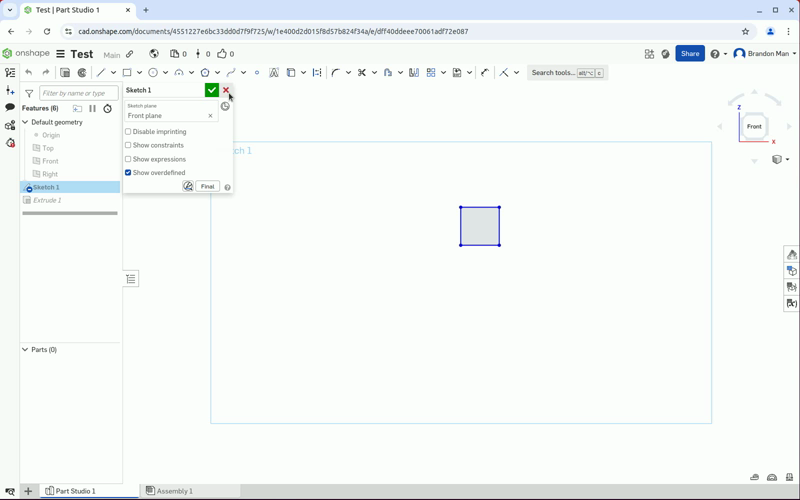
click(229, 92)
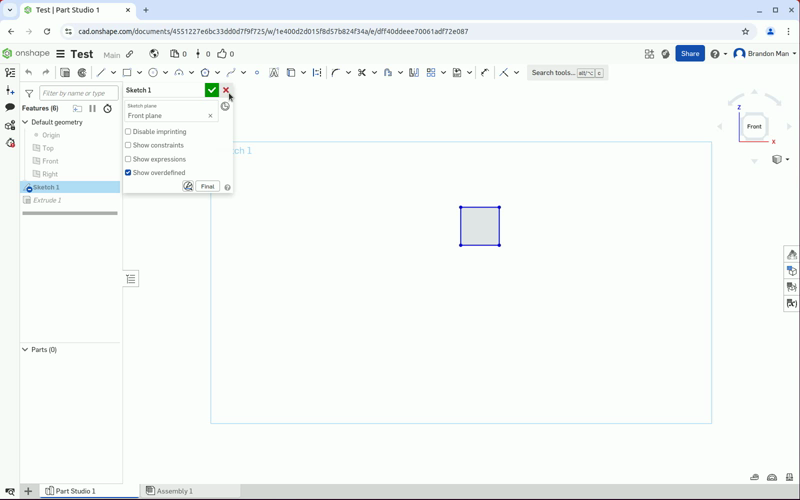
key(shift+s)
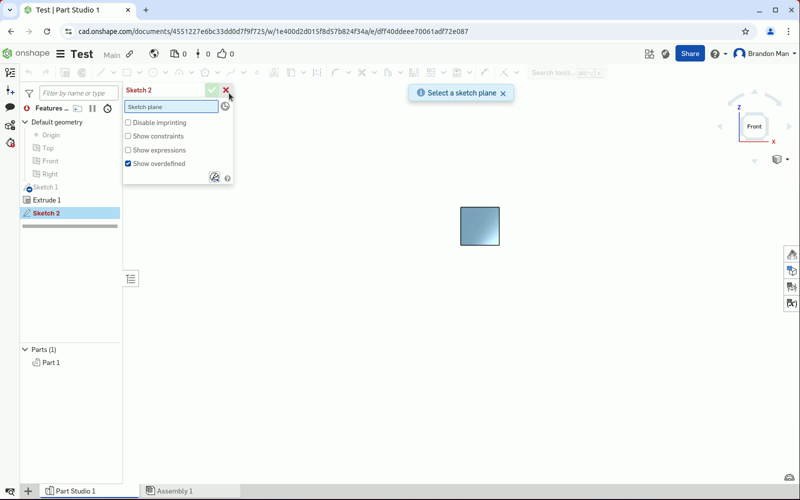
mouse_move(73, 163)
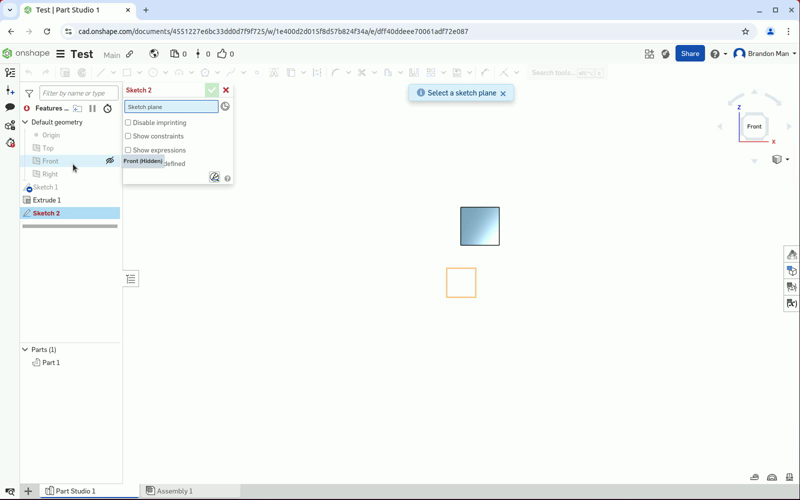
click(73, 163)
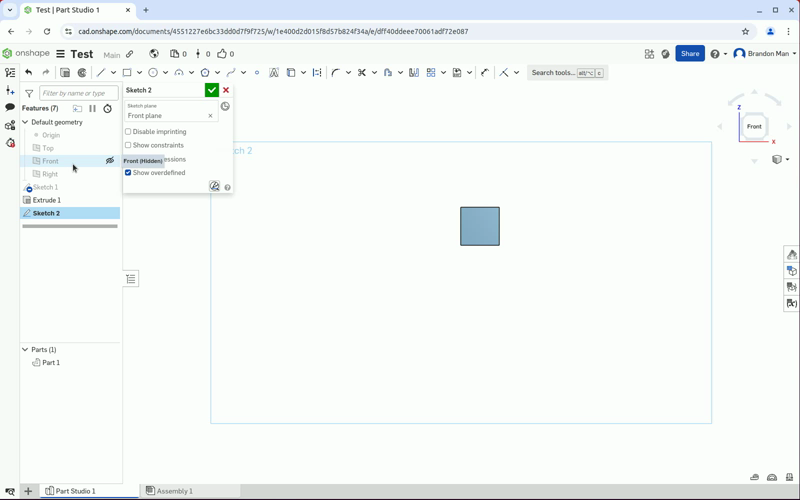
mouse_move(73, 352)
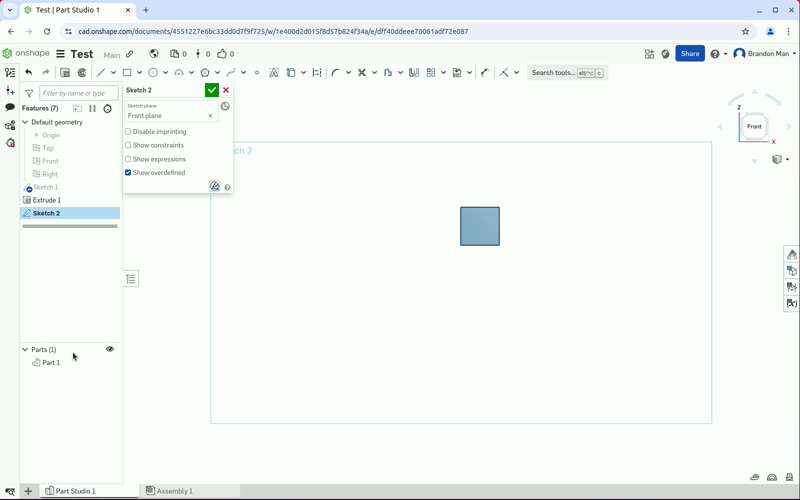
key(y)
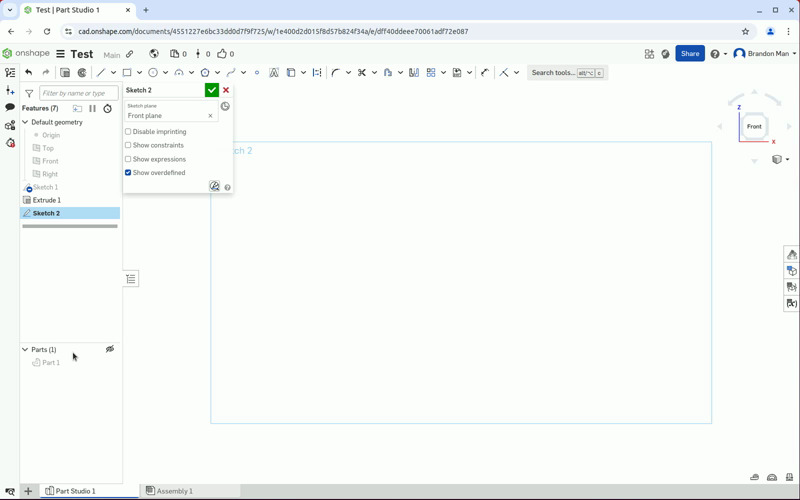
key(l)
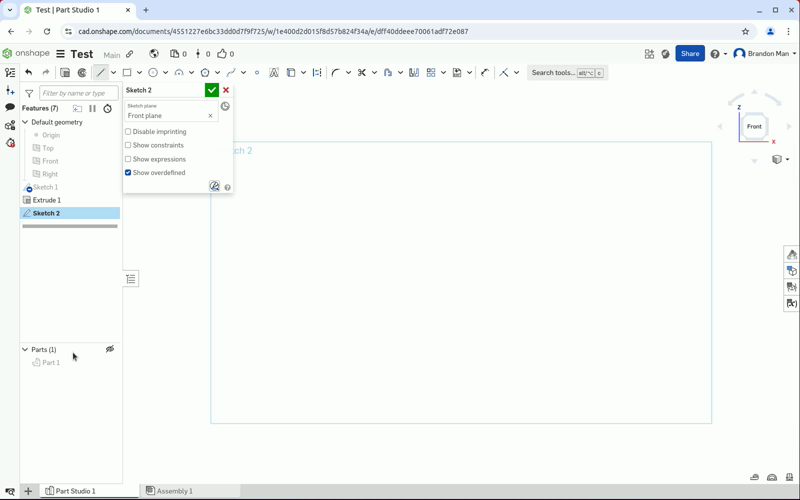
key_down(shift)
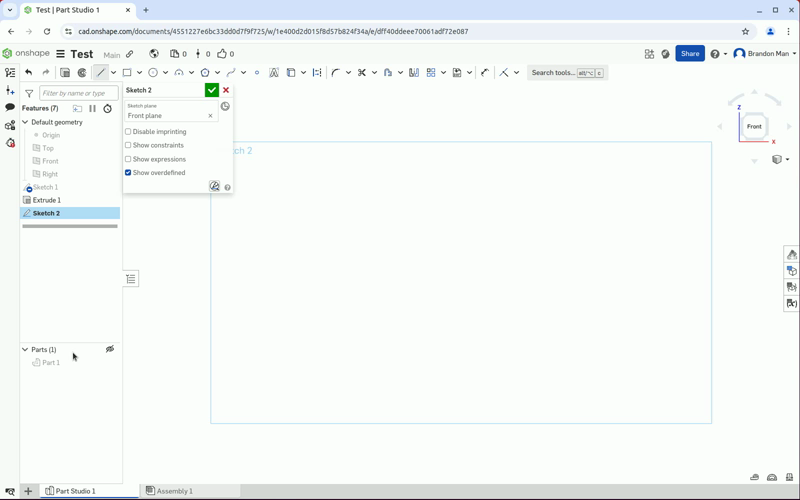
mouse_move(460, 282)
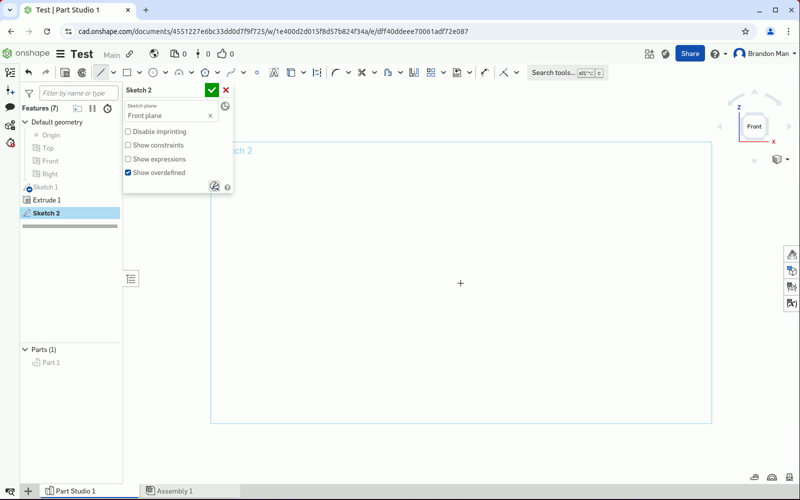
click(460, 282)
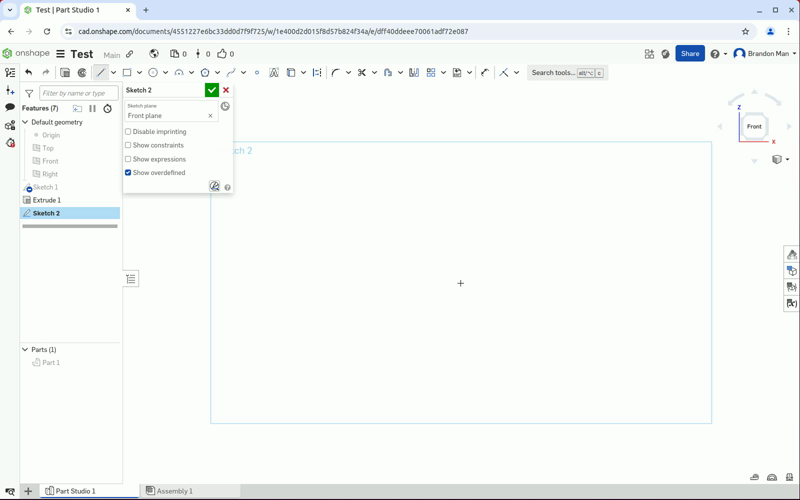
key_up(shift)
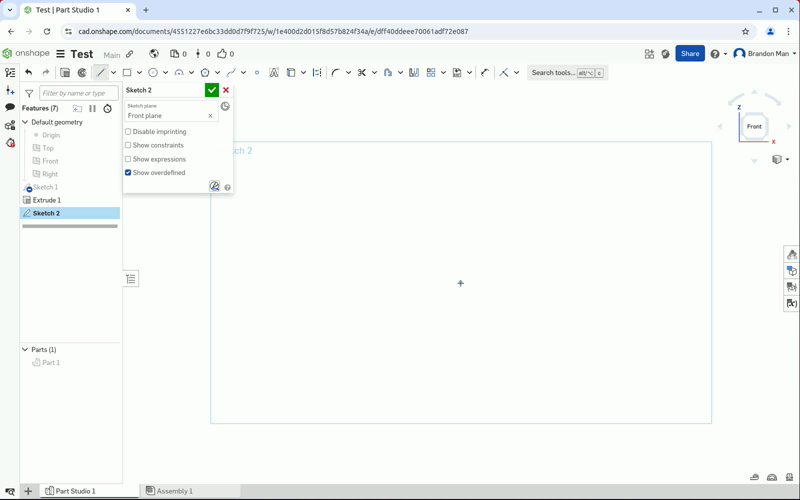
key_down(shift)
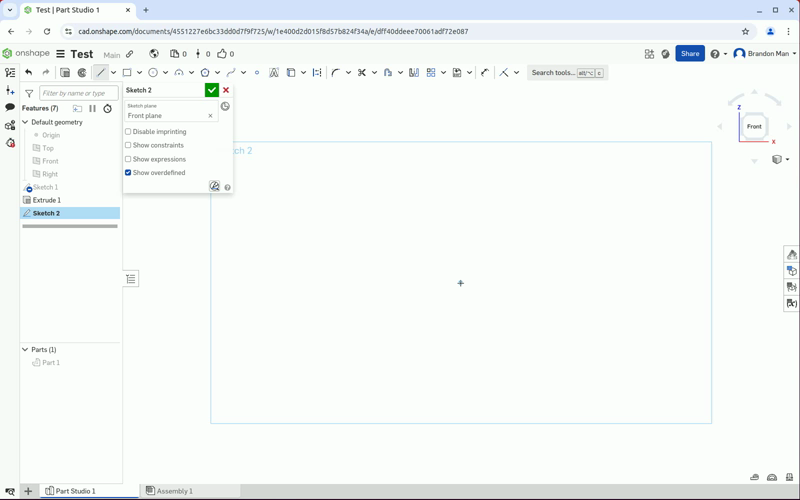
mouse_move(573, 282)
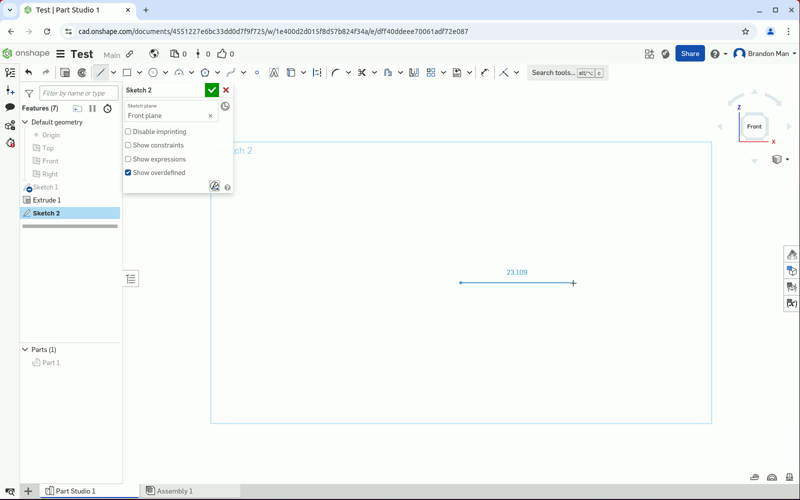
click(573, 282)
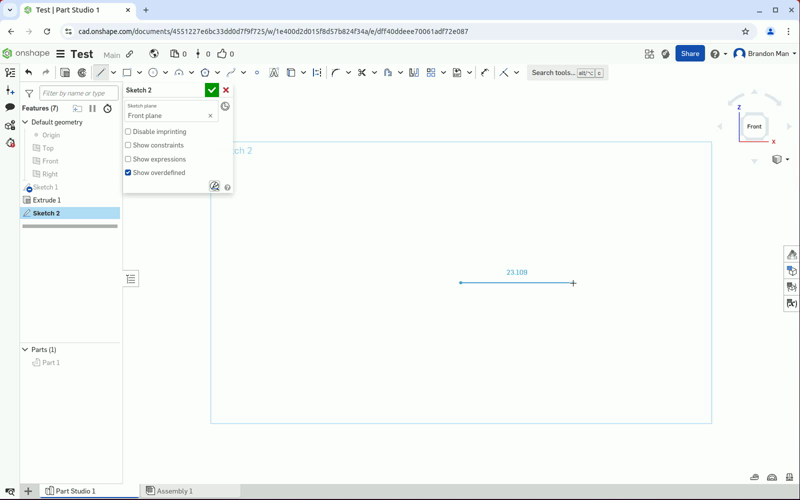
key_up(shift)
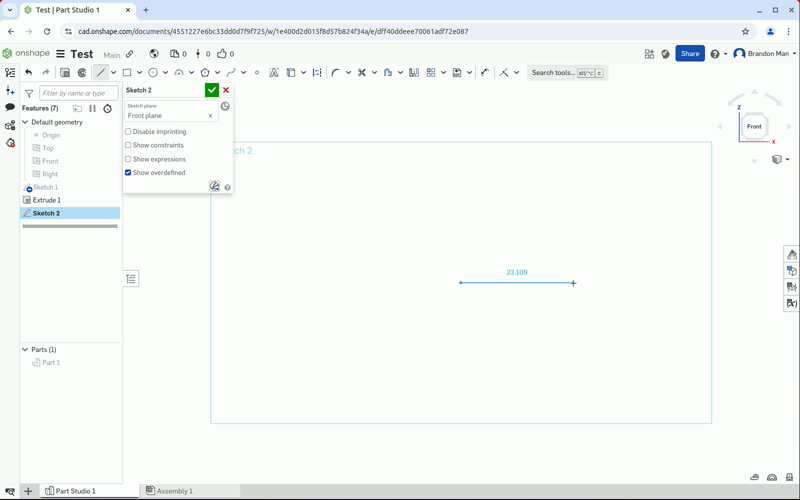
key_down(shift)
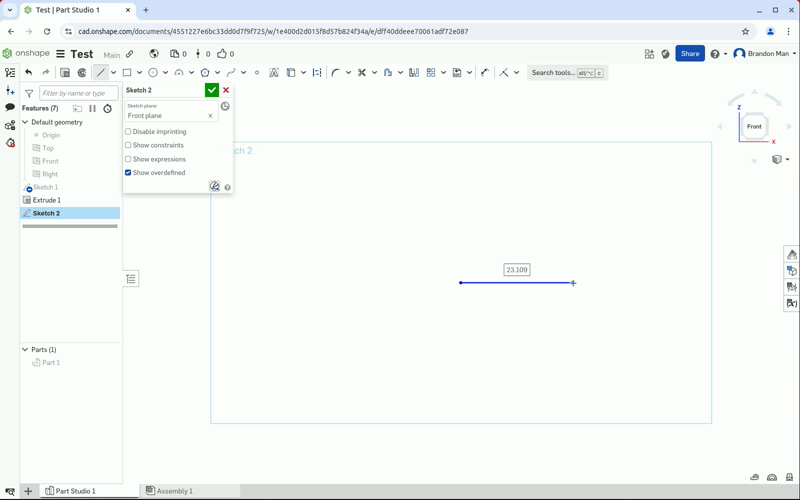
mouse_move(589, 282)
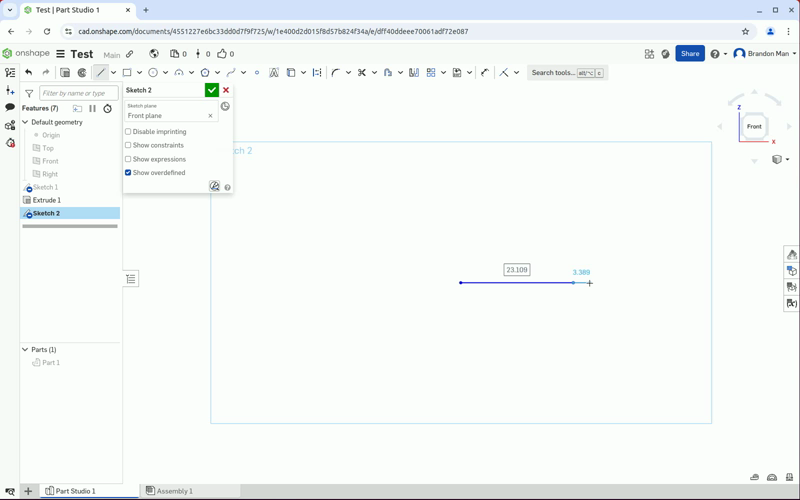
mouse_move(573, 245)
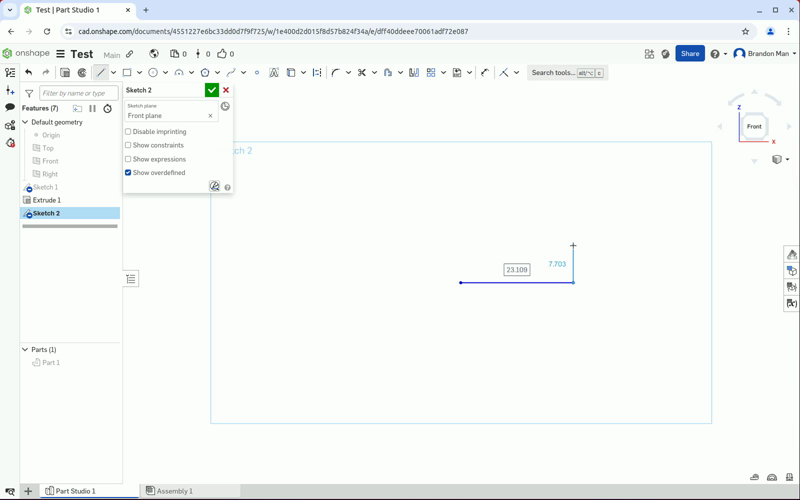
click(573, 245)
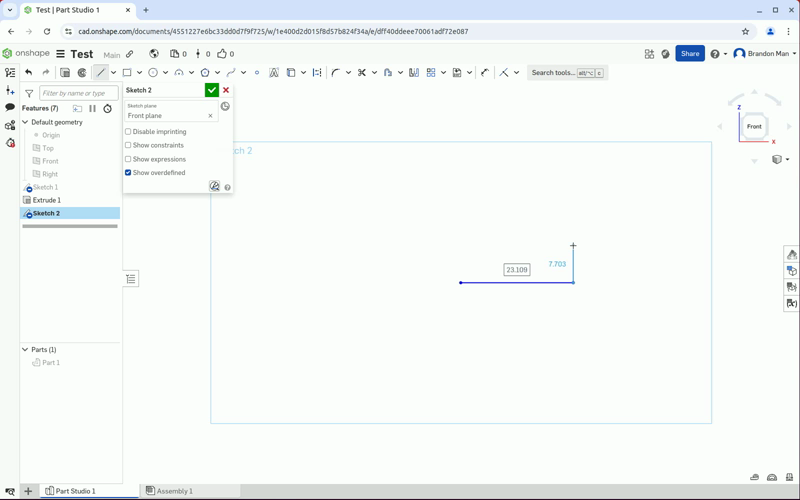
key_up(shift)
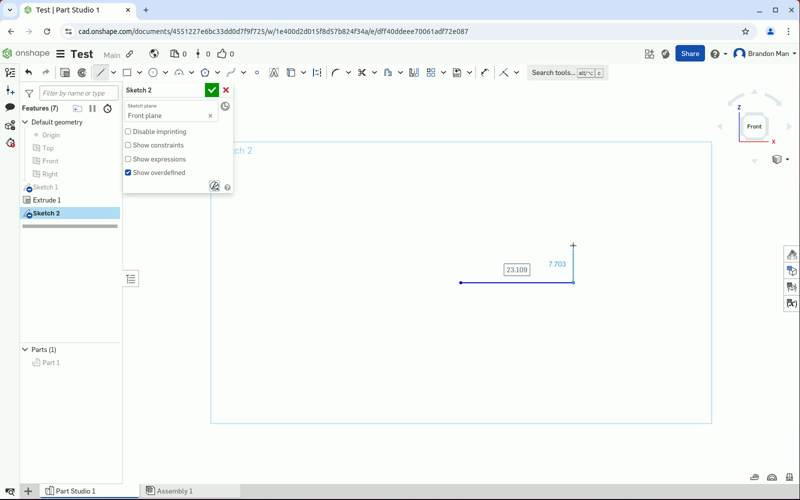
key_down(shift)
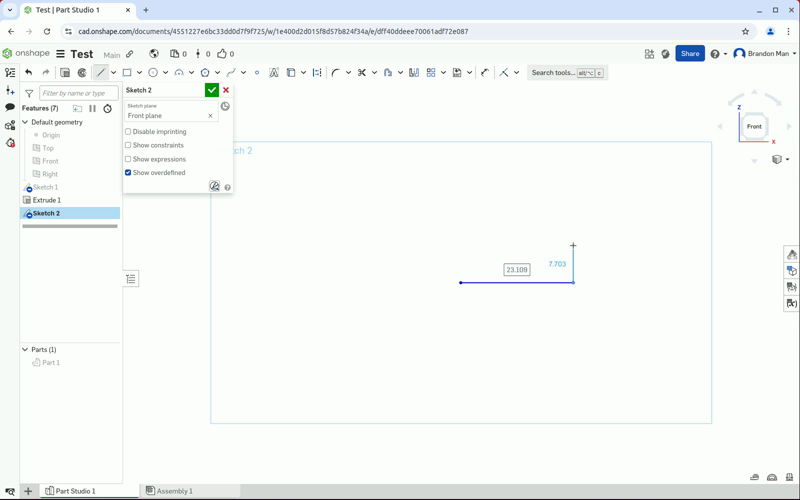
mouse_move(498, 245)
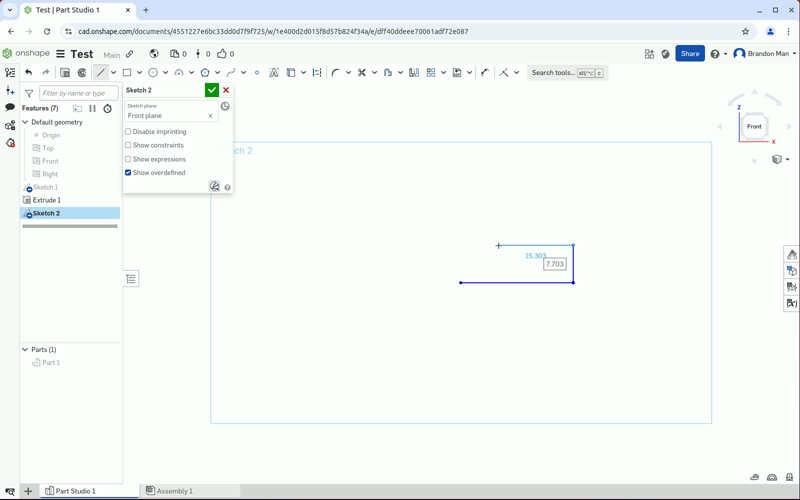
click(498, 245)
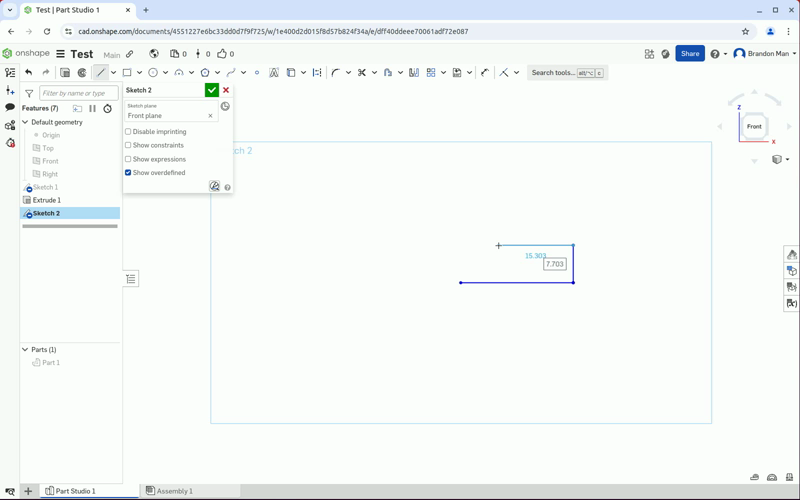
key_up(shift)
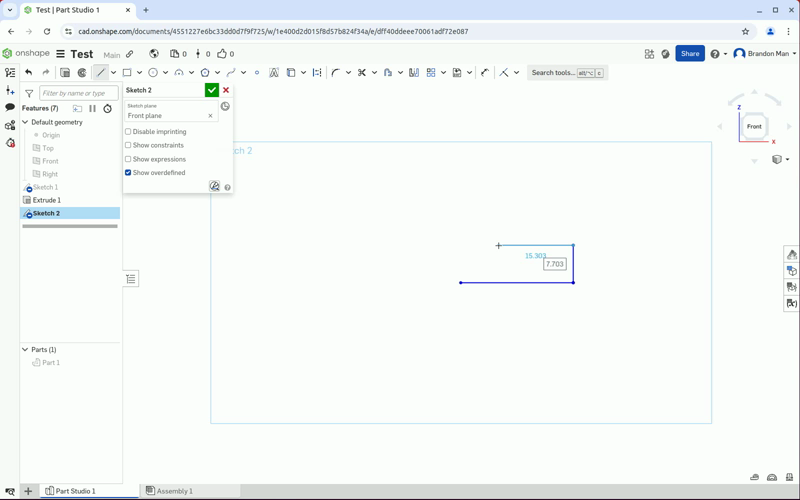
key_down(shift)
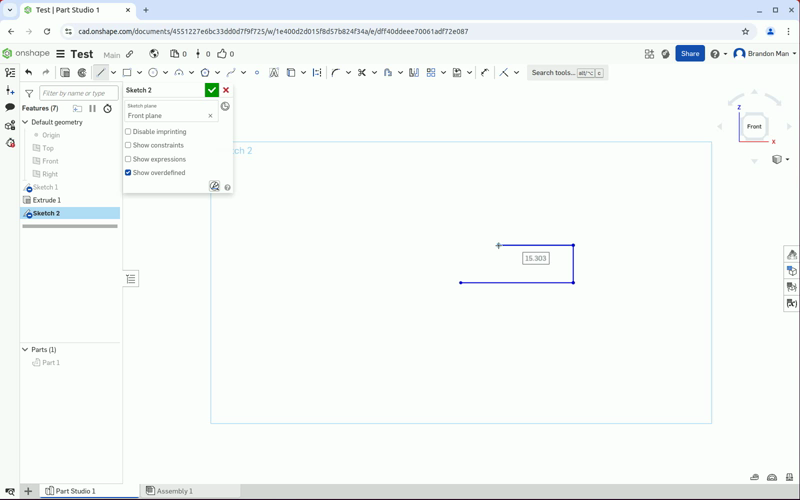
mouse_move(528, 245)
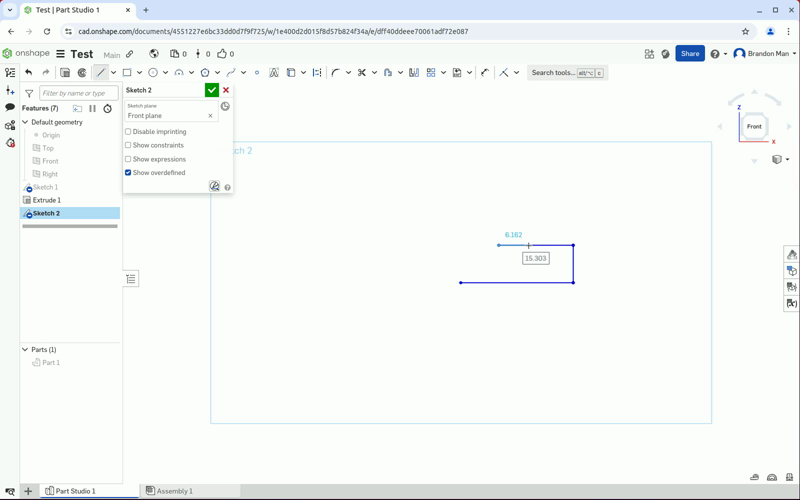
mouse_move(460, 245)
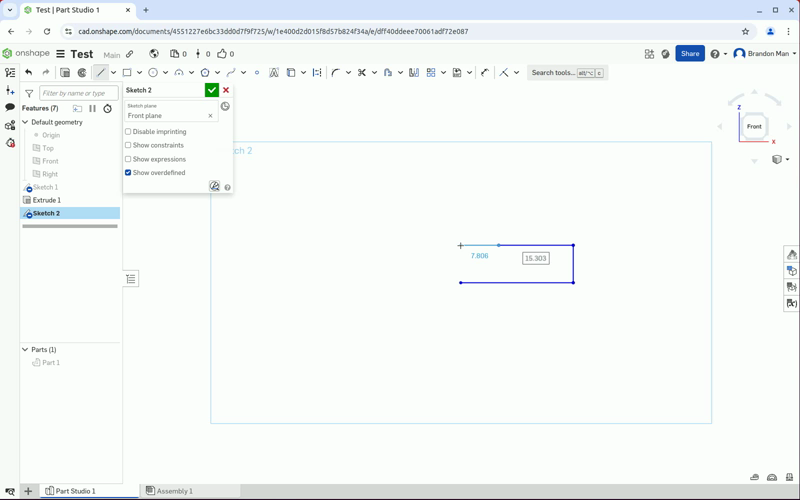
click(460, 245)
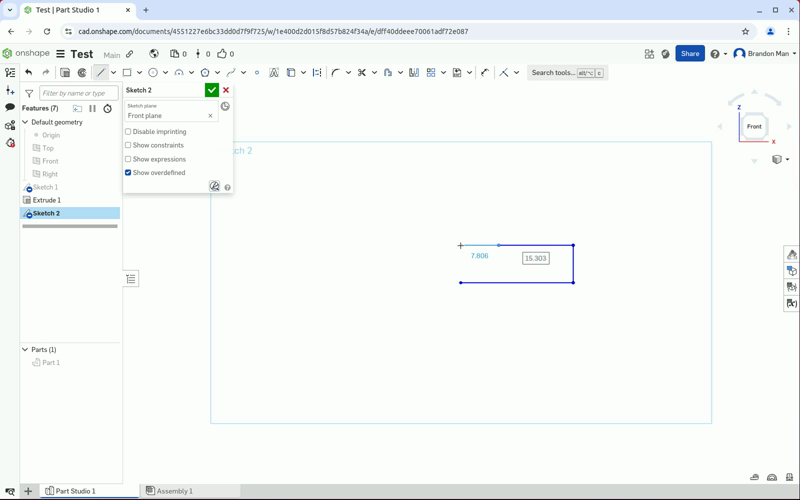
key_up(shift)
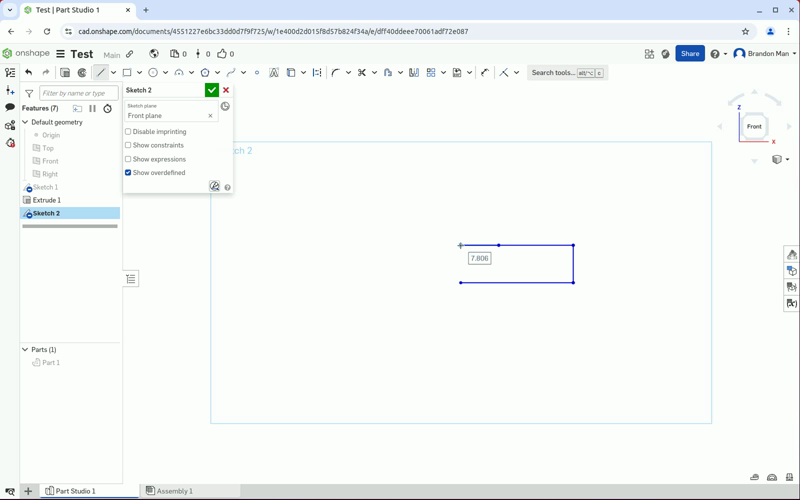
mouse_move(490, 245)
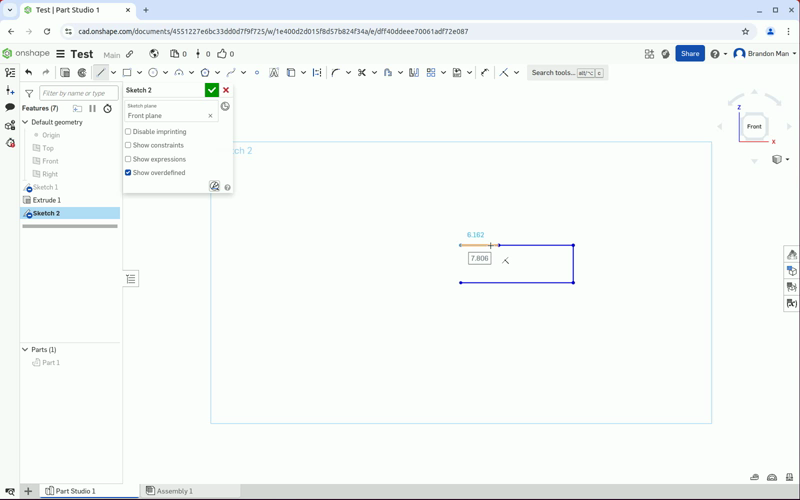
key_down(shift)
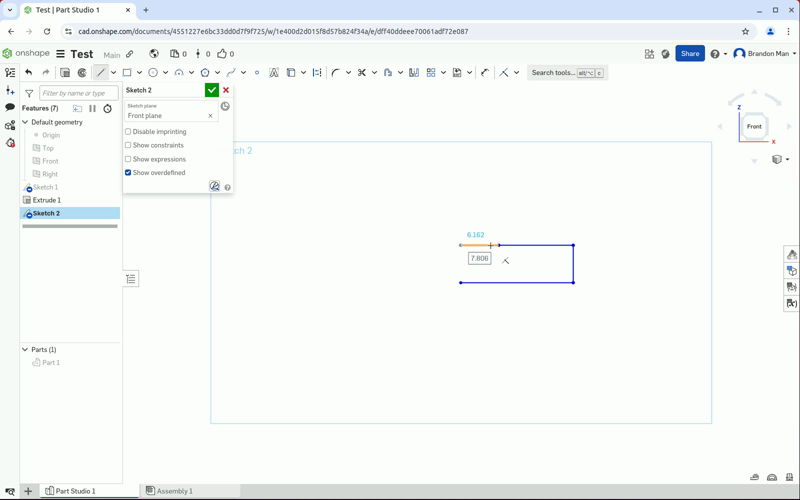
mouse_move(460, 282)
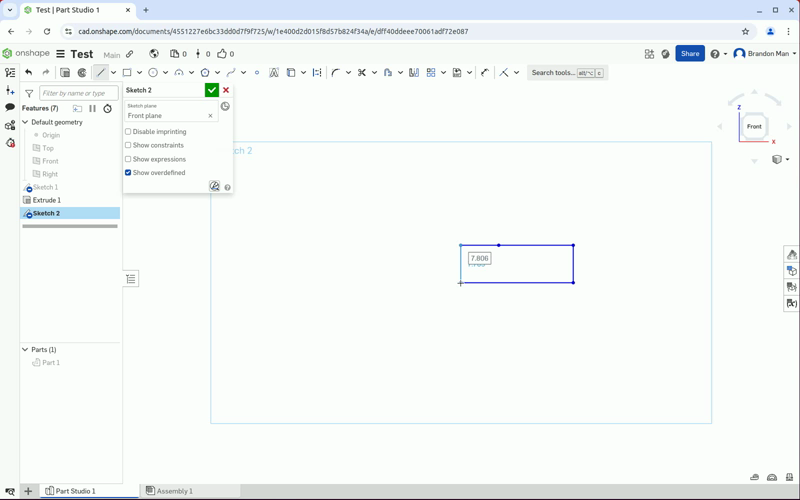
key_up(shift)
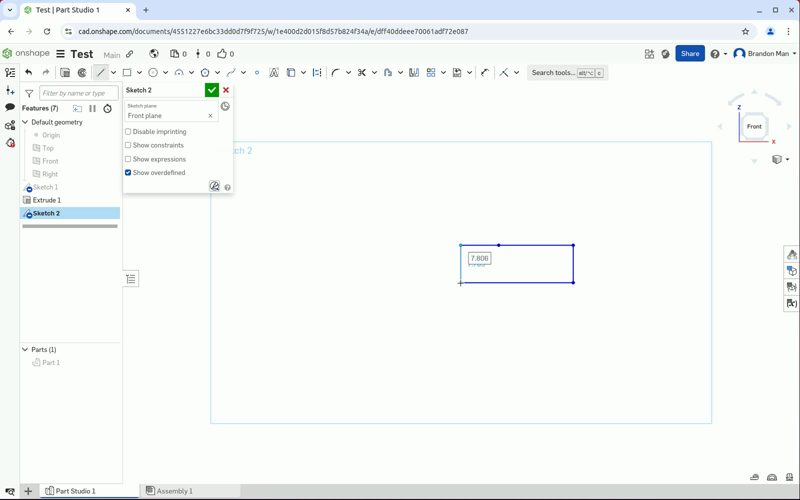
click(460, 282)
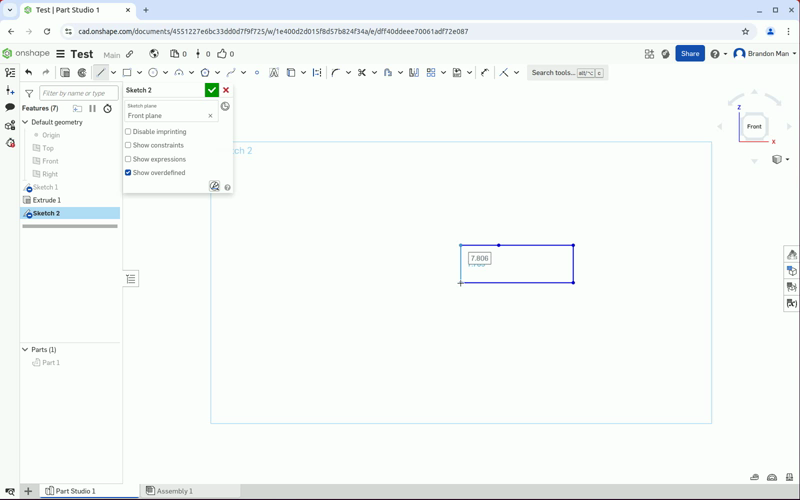
key(esc)
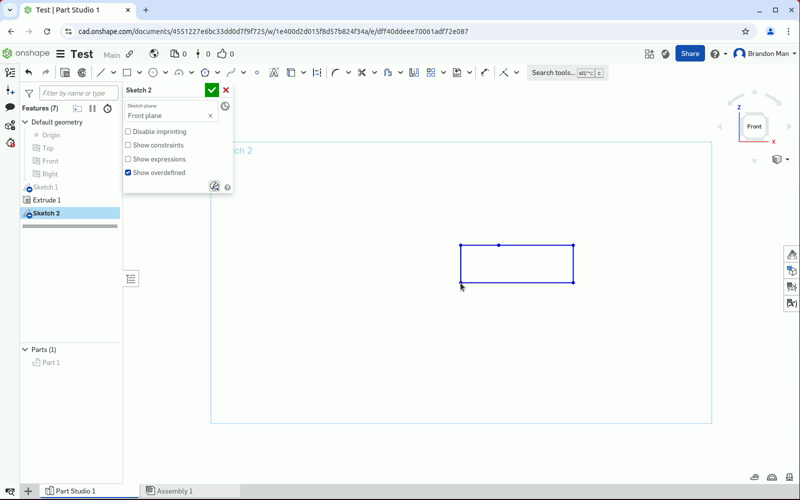
mouse_move(521, 256)
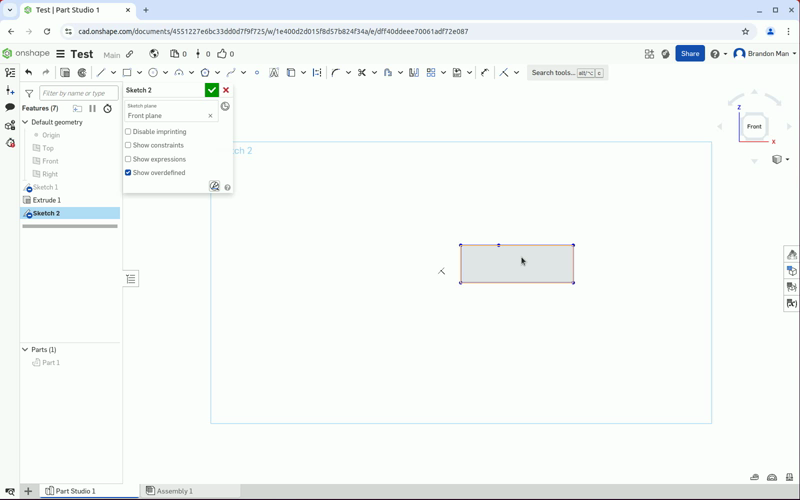
click(521, 256)
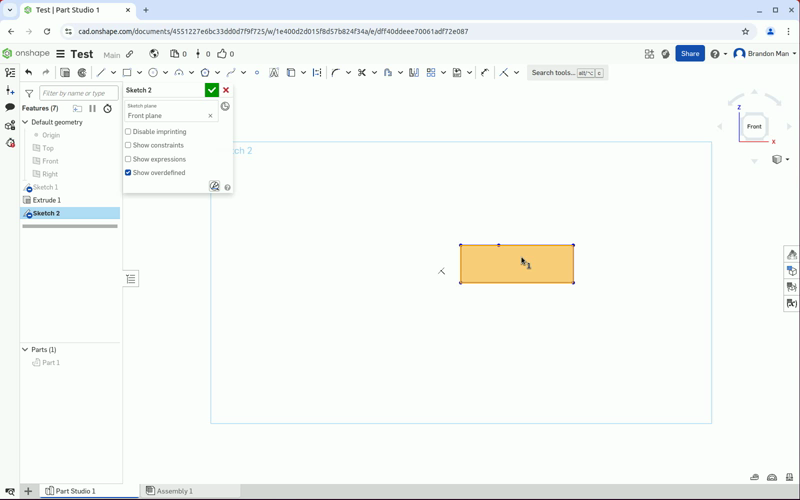
mouse_move(73, 352)
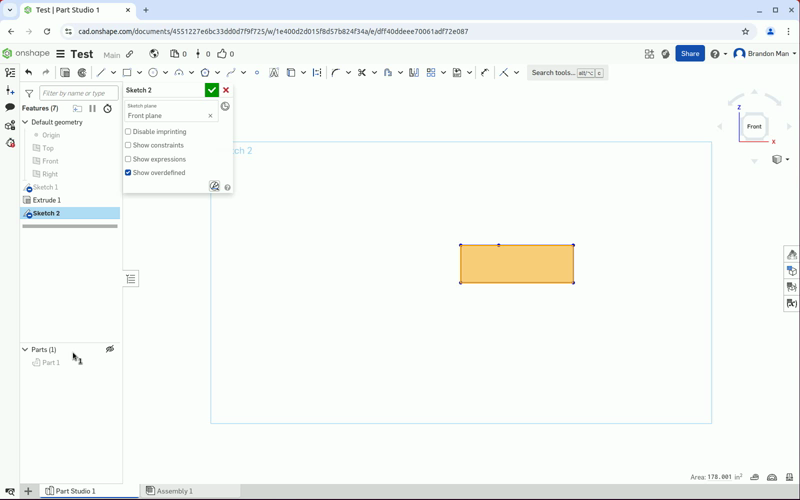
key(shift+y)
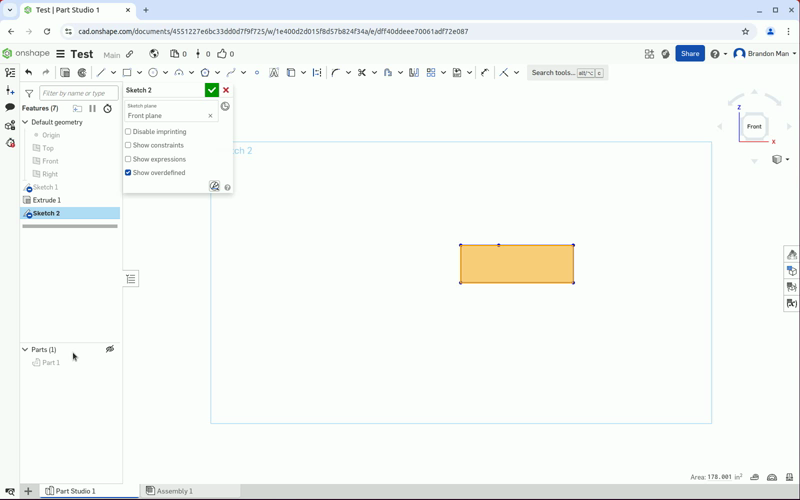
key(shift+e)
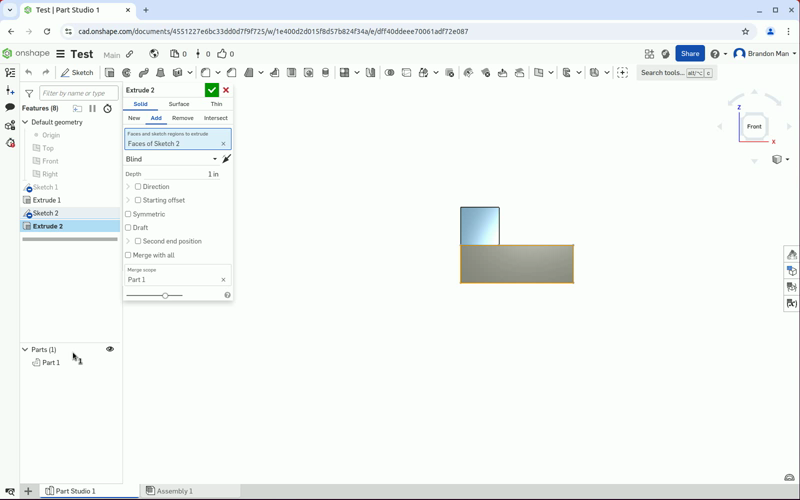
mouse_move(143, 106)
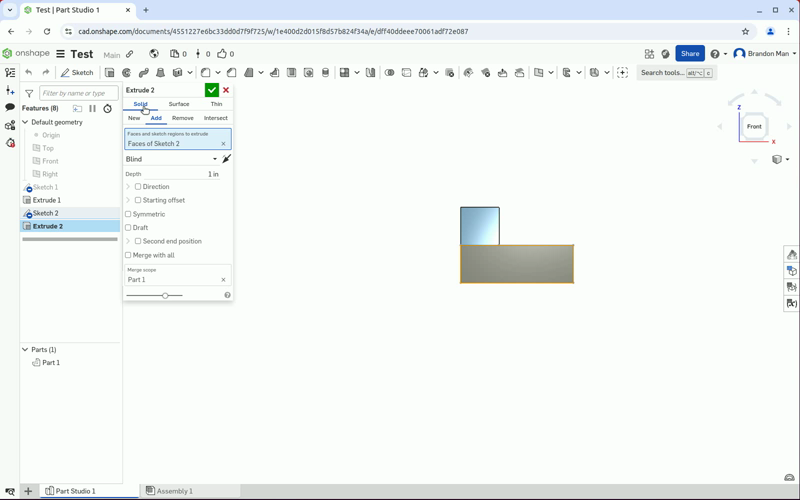
click(143, 106)
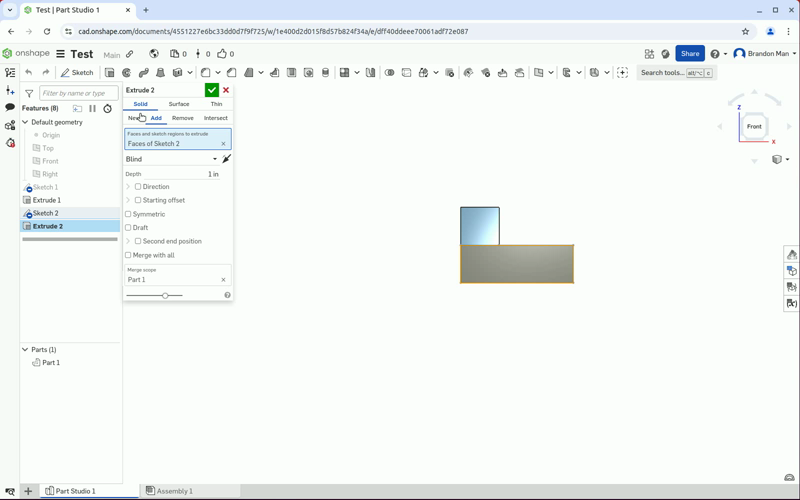
mouse_move(137, 120)
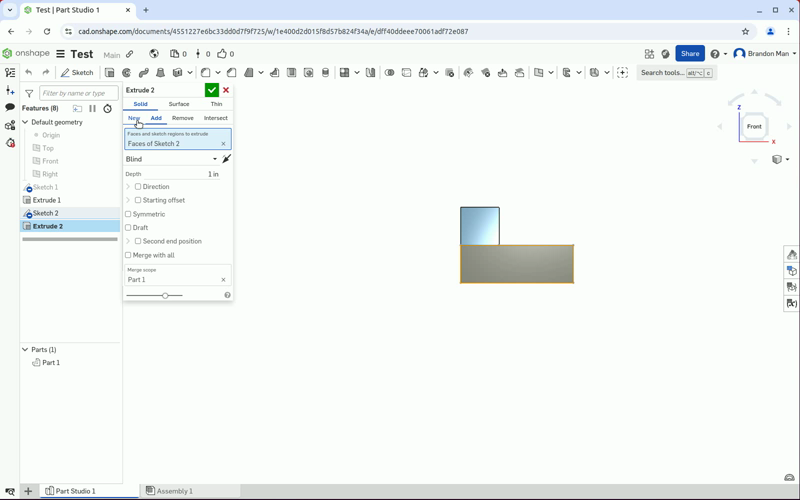
click(137, 120)
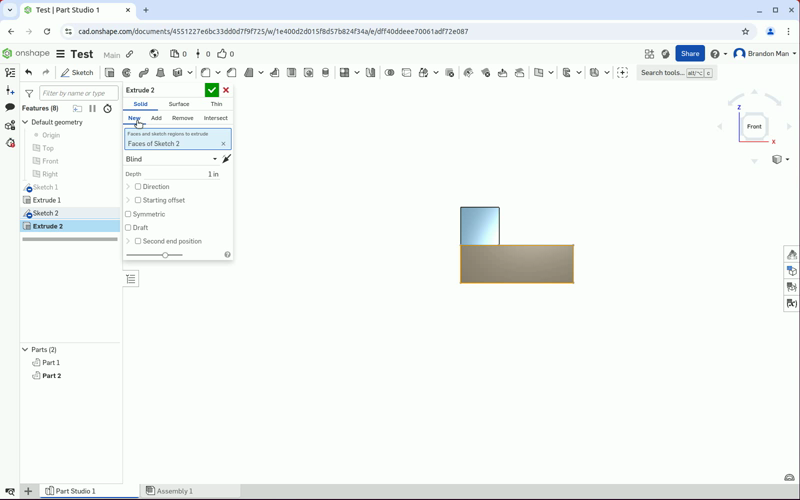
key(tab, 4)
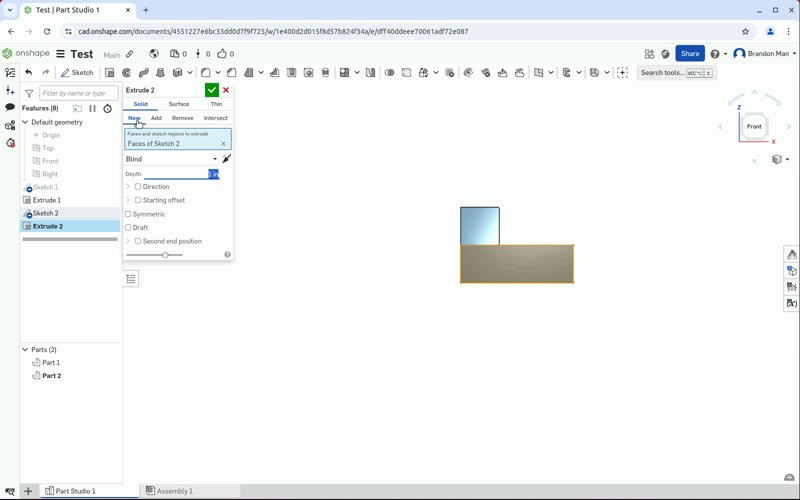
text(15.405)
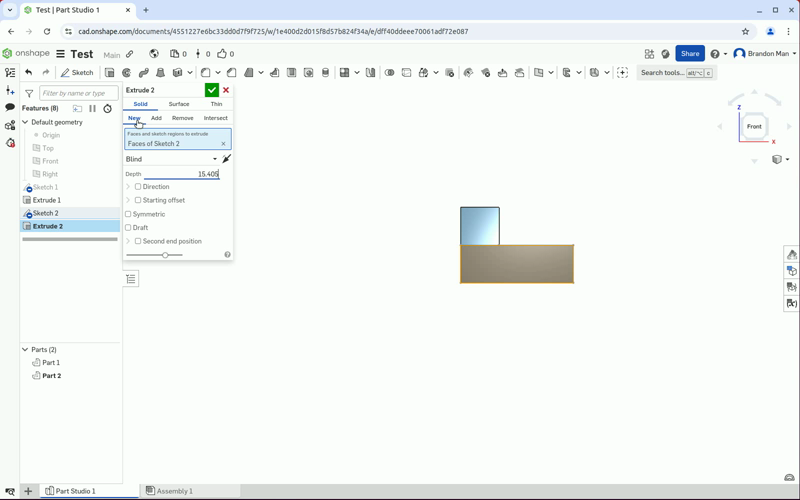
key(enter)
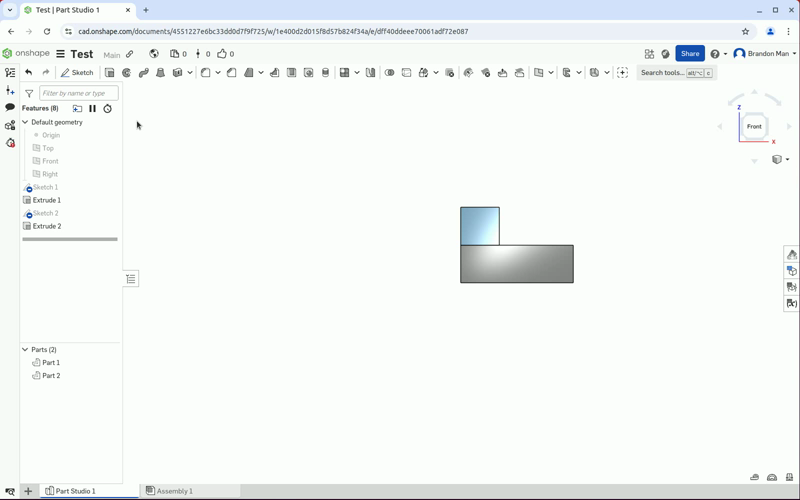
key(shift+h)
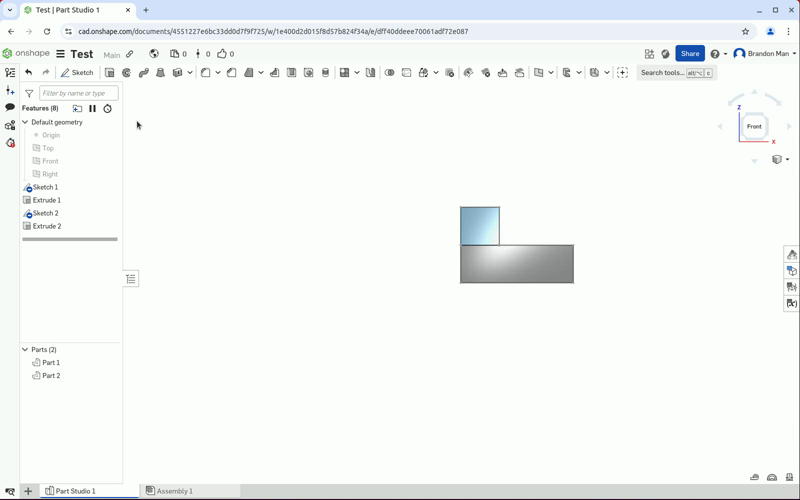
key(shift+h)
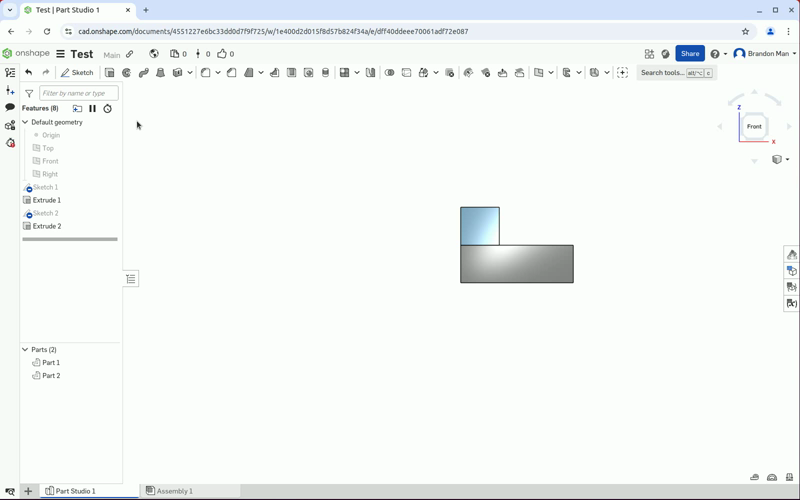
mouse_move(73, 189)
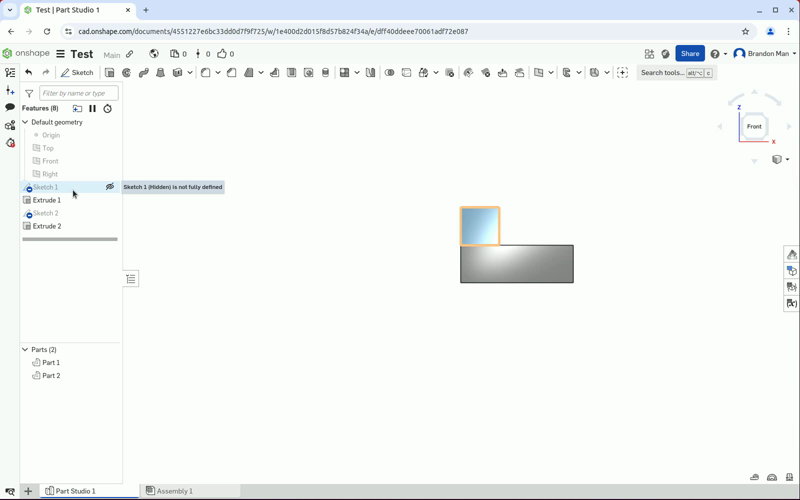
click(73, 189)
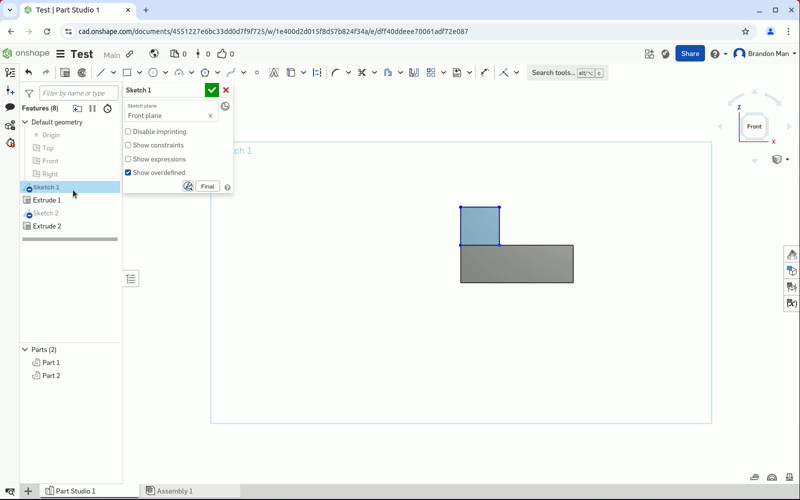
mouse_move(229, 92)
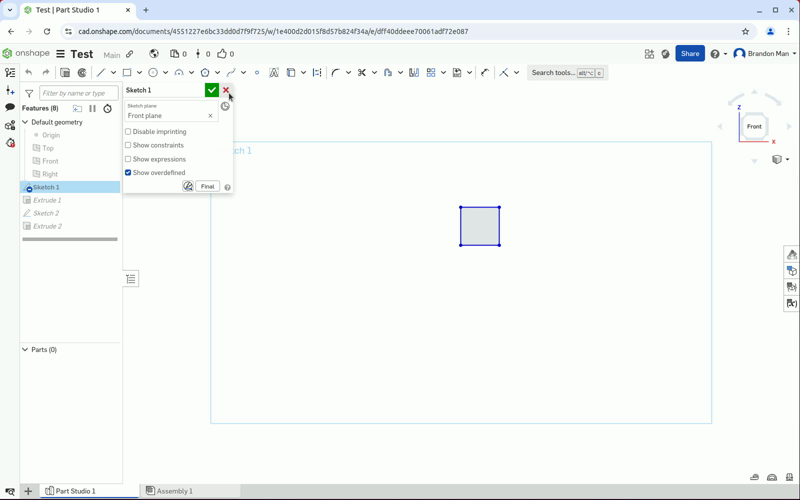
click(229, 92)
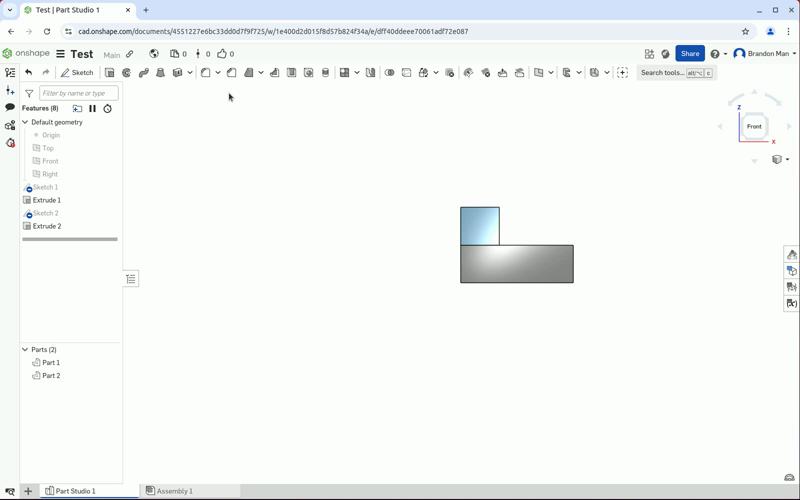
mouse_move(73, 352)
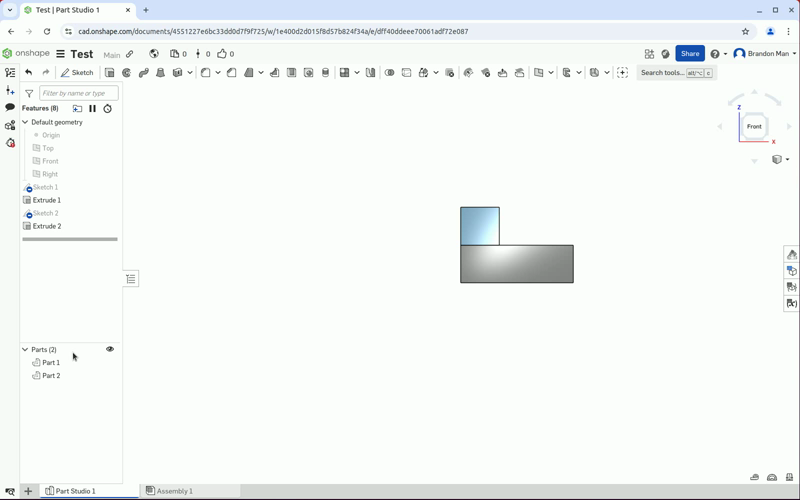
key(y)
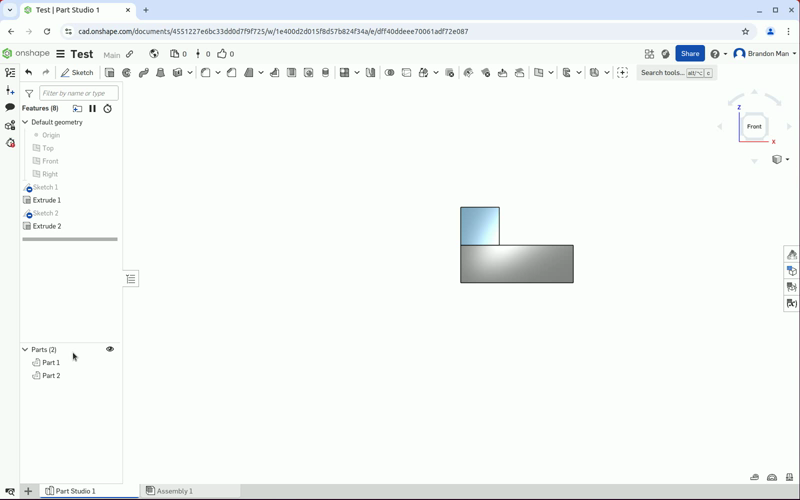
key(shift+p)
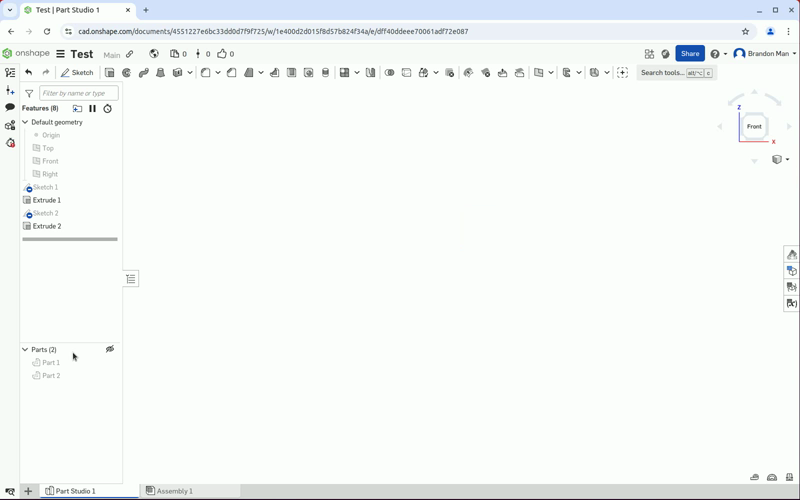
key(space)
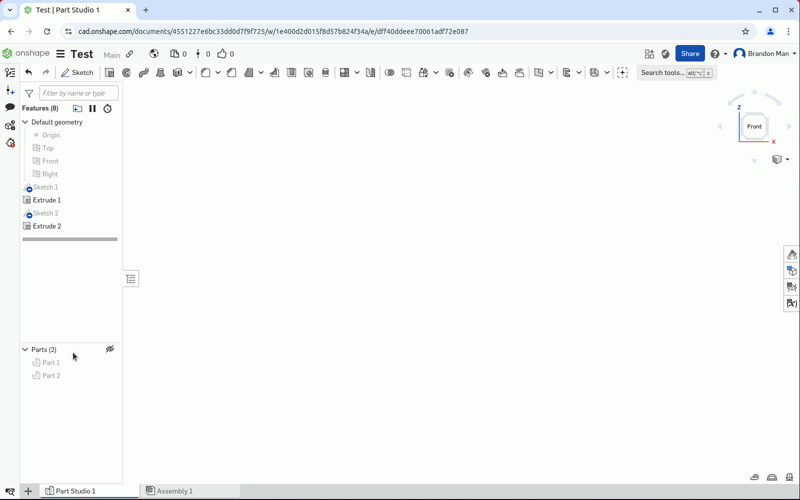
key_down(shift)
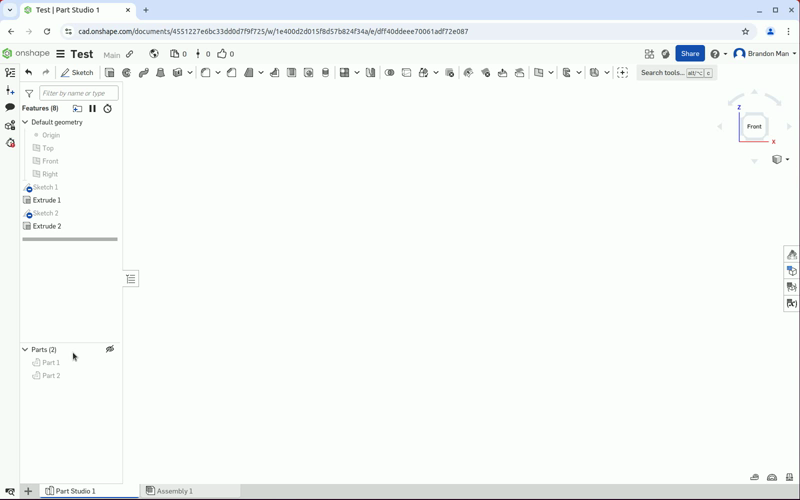
key(down)
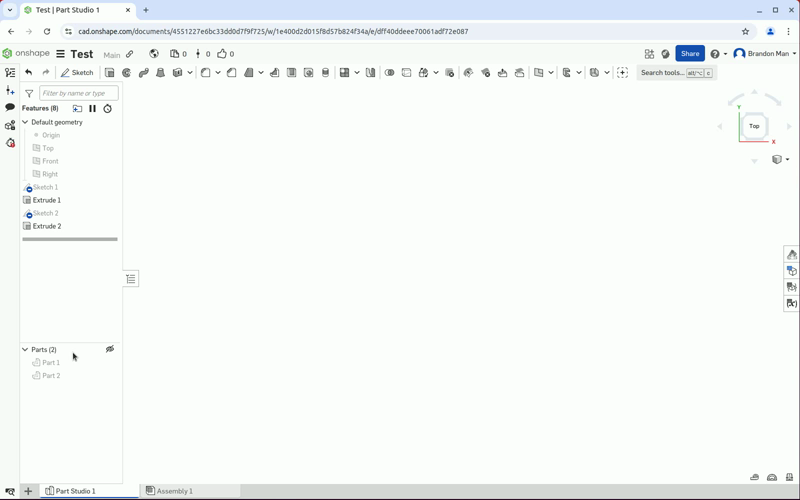
key_up(shift)
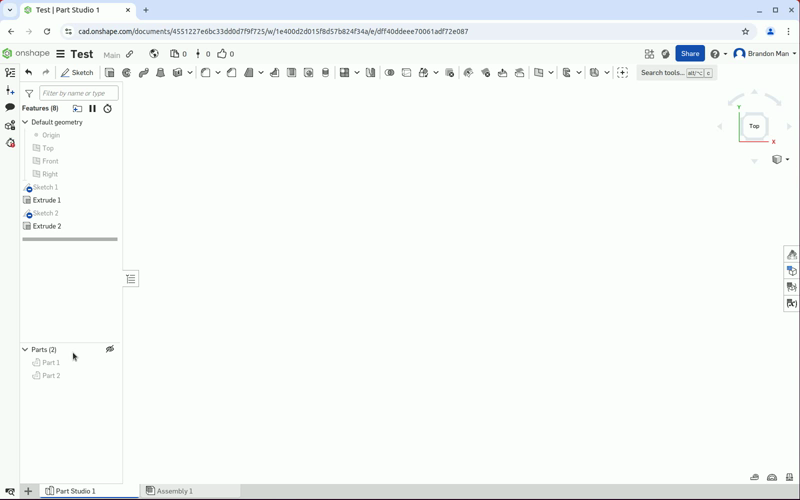
mouse_move(73, 352)
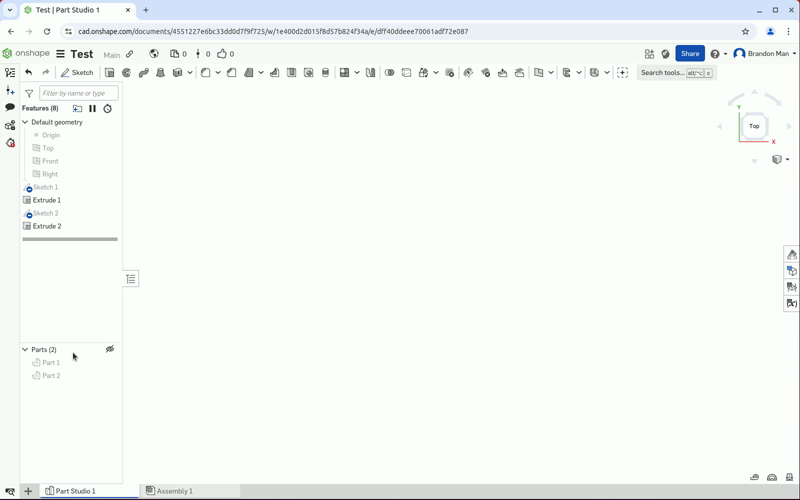
key(shift+y)
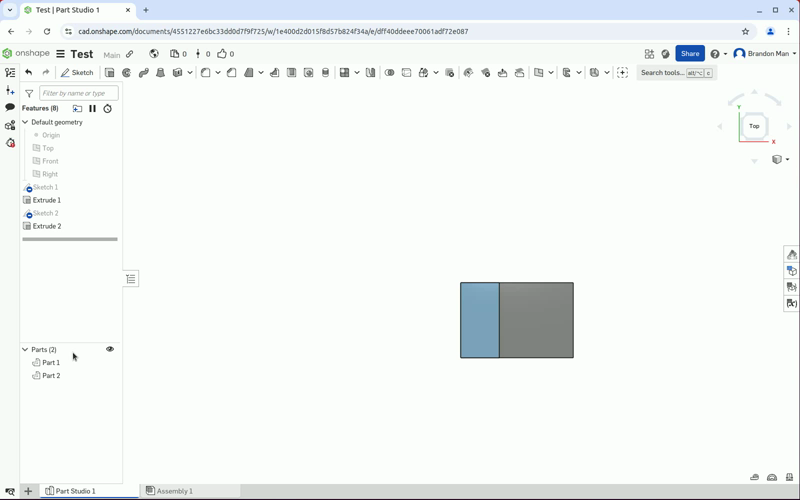
mouse_move(541, 75)
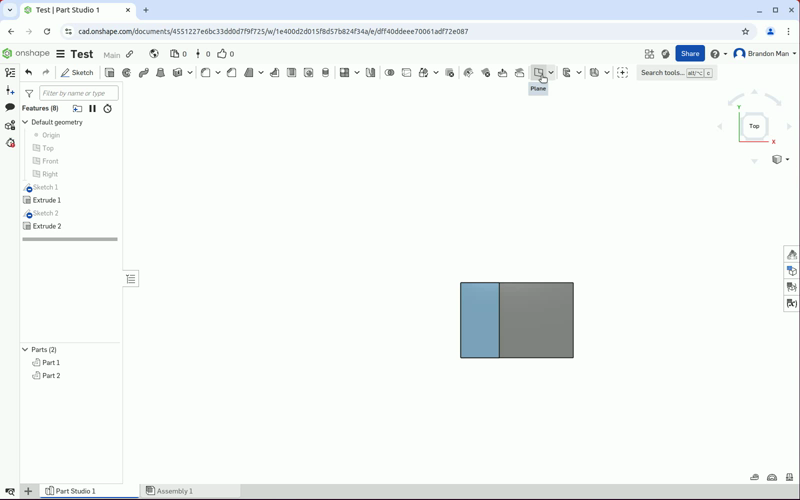
click(541, 75)
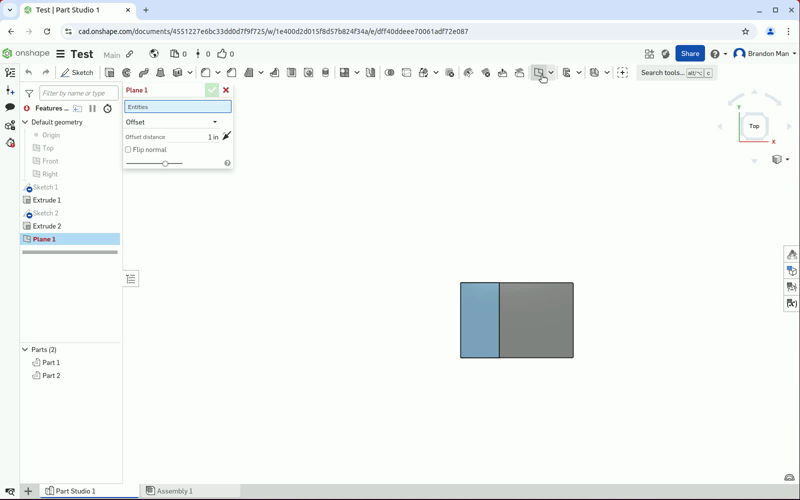
mouse_move(73, 150)
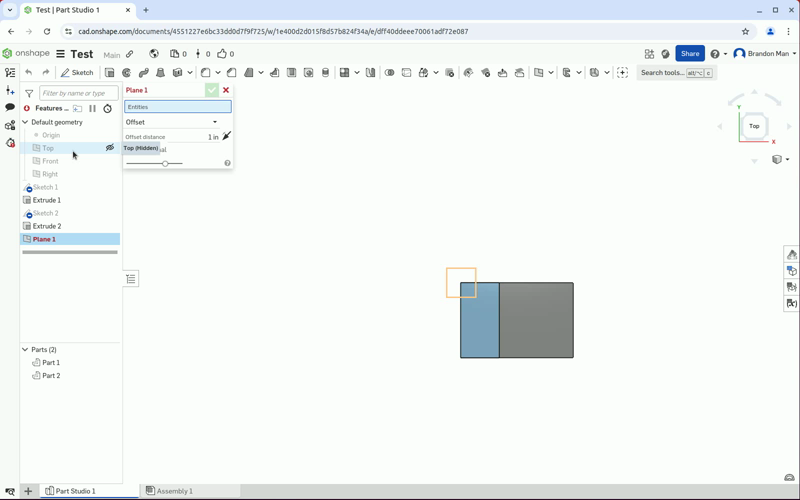
click(73, 150)
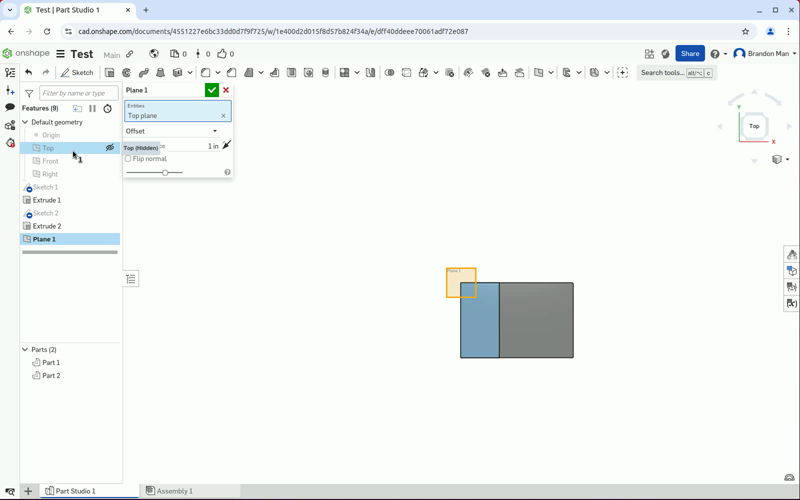
key(tab, 2)
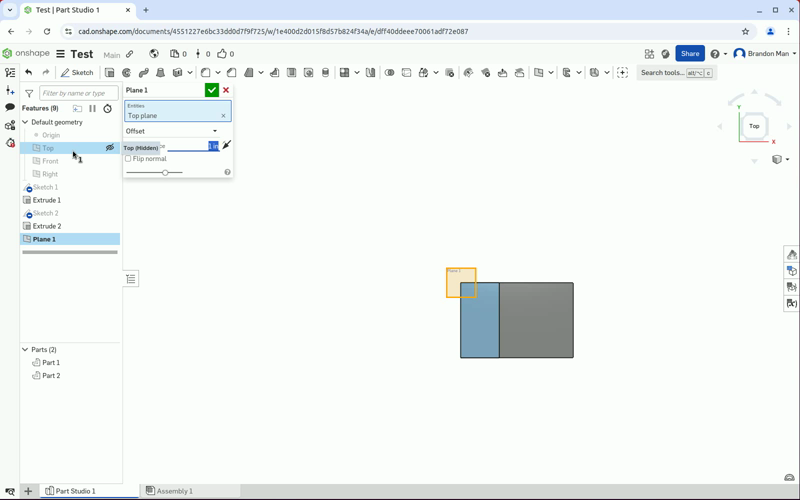
text(15.405)
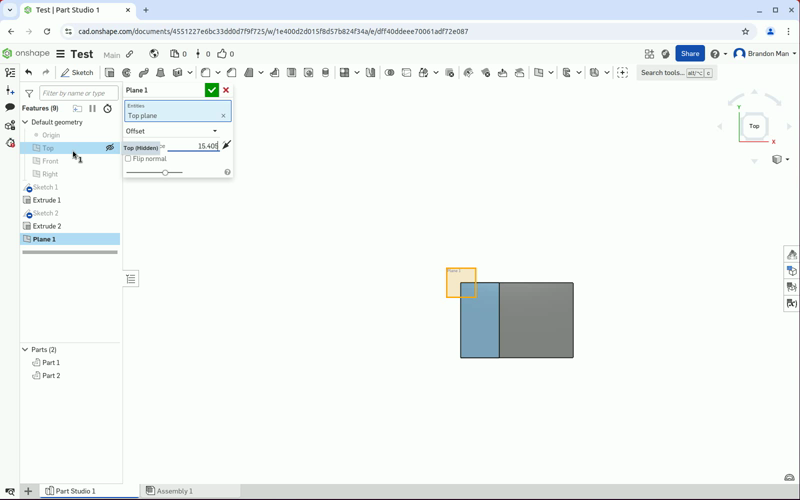
key(enter, 2)
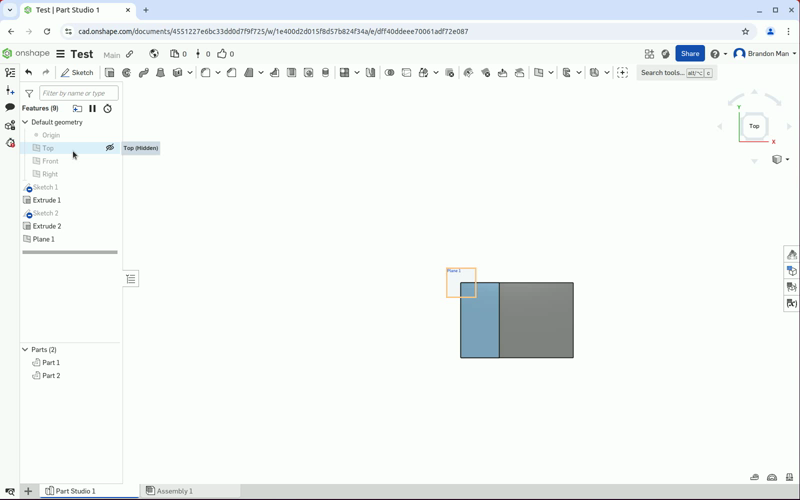
key(shift+s)
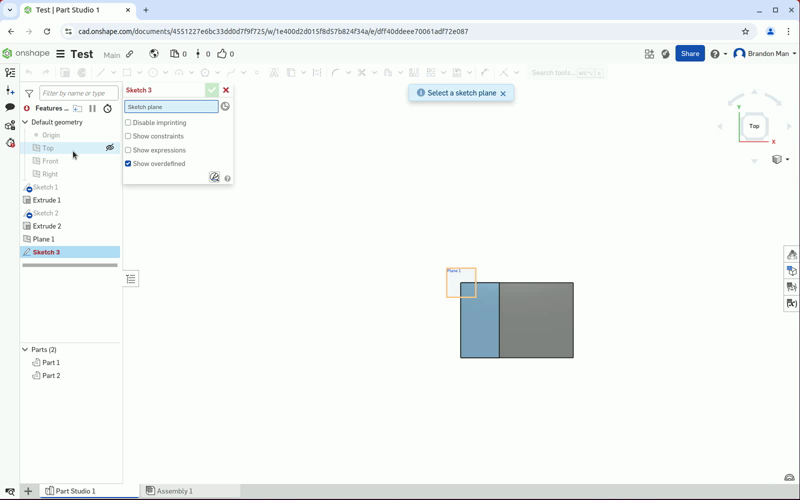
mouse_move(73, 241)
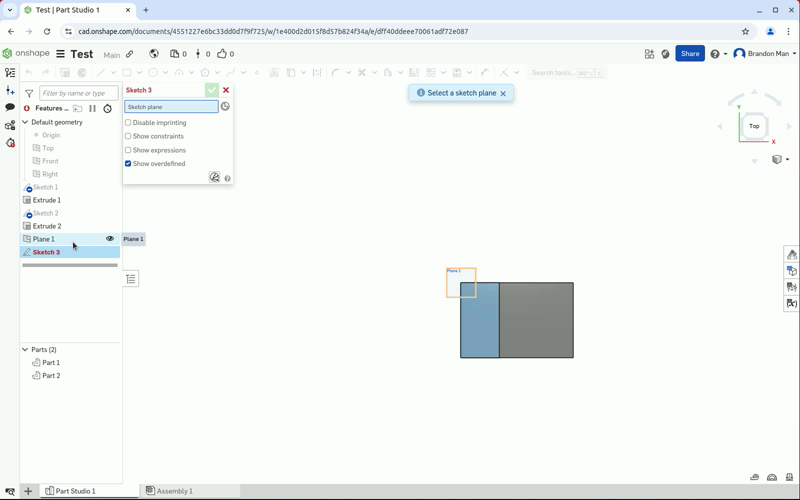
click(73, 241)
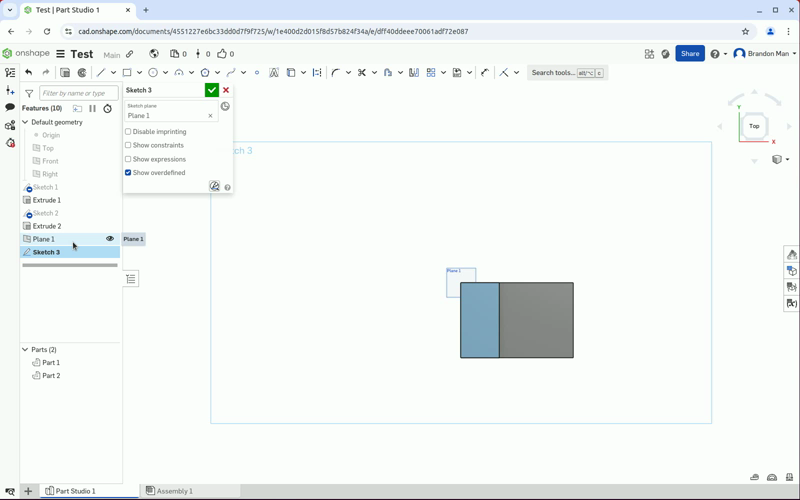
mouse_move(73, 352)
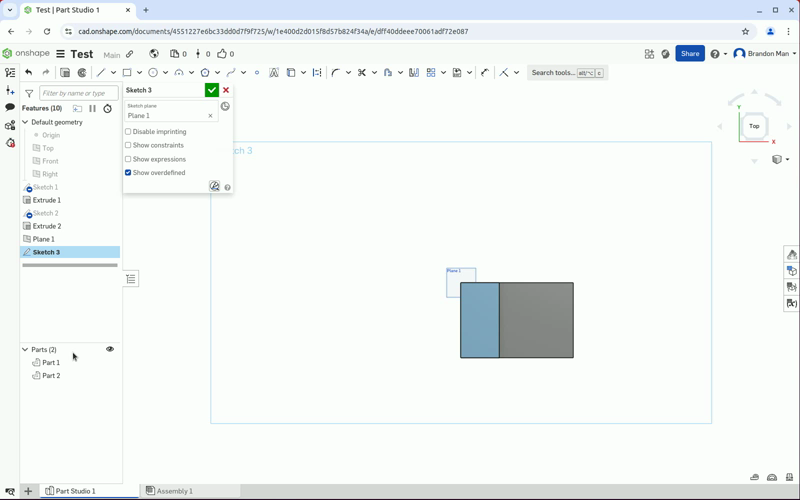
key(y)
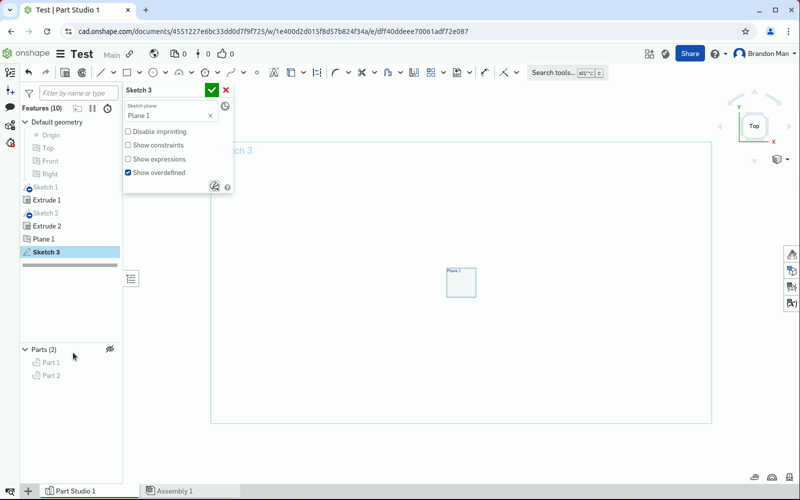
key(l)
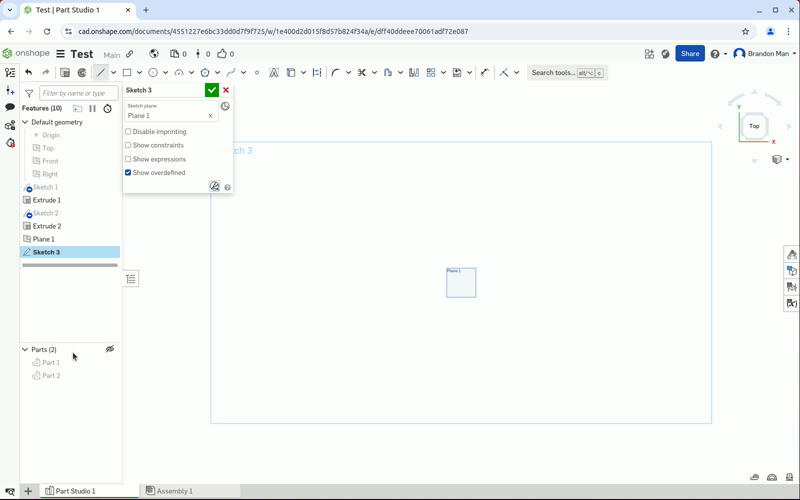
key_down(shift)
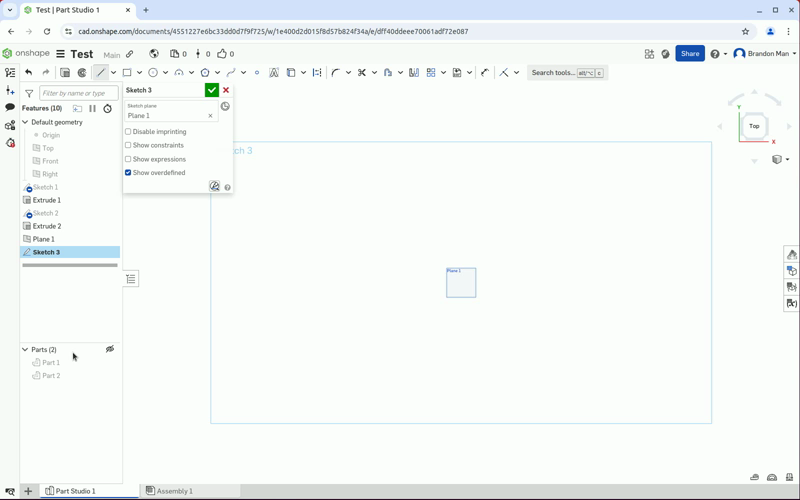
mouse_move(460, 339)
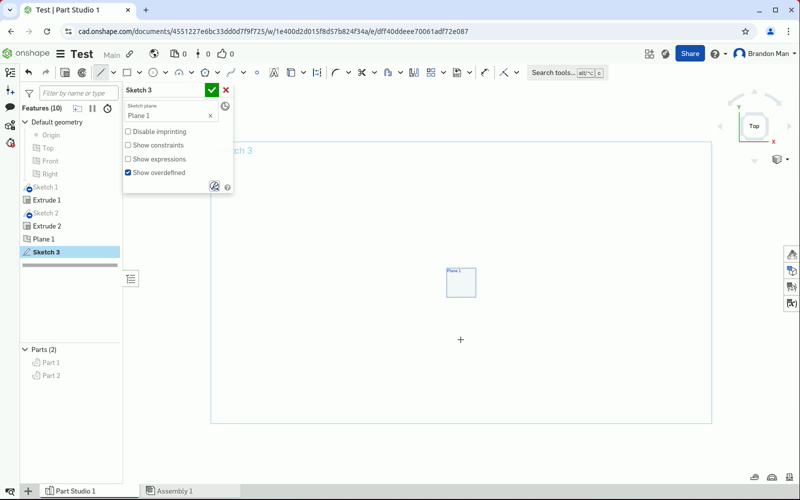
click(460, 339)
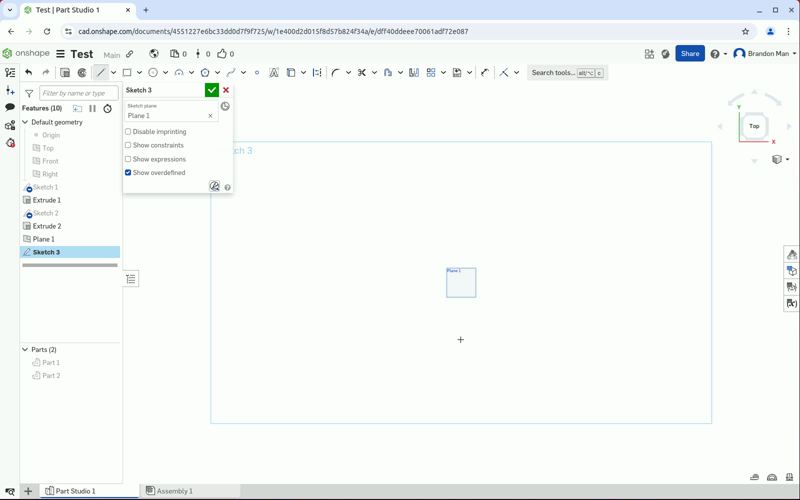
key_up(shift)
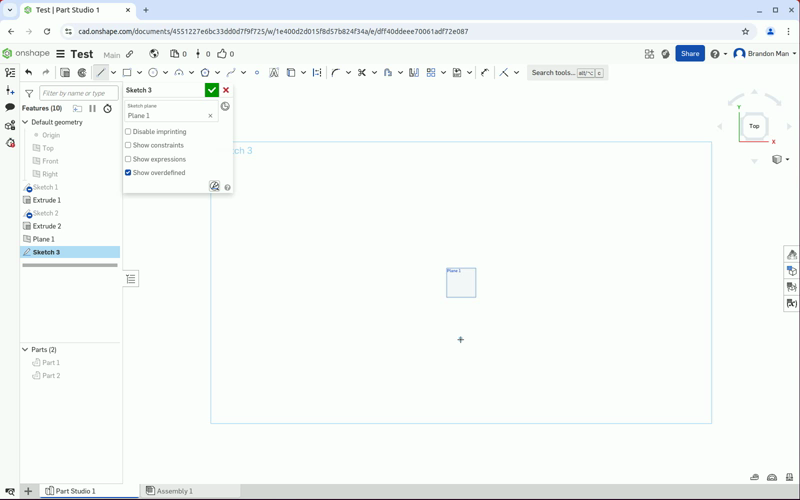
key_down(shift)
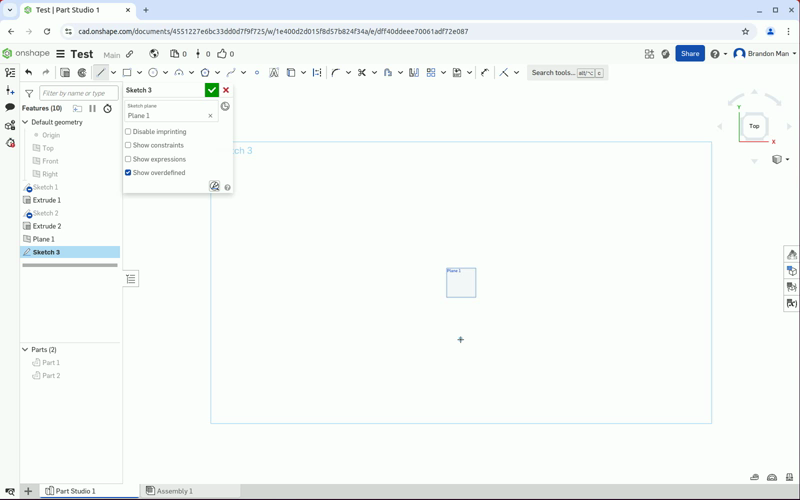
mouse_move(490, 339)
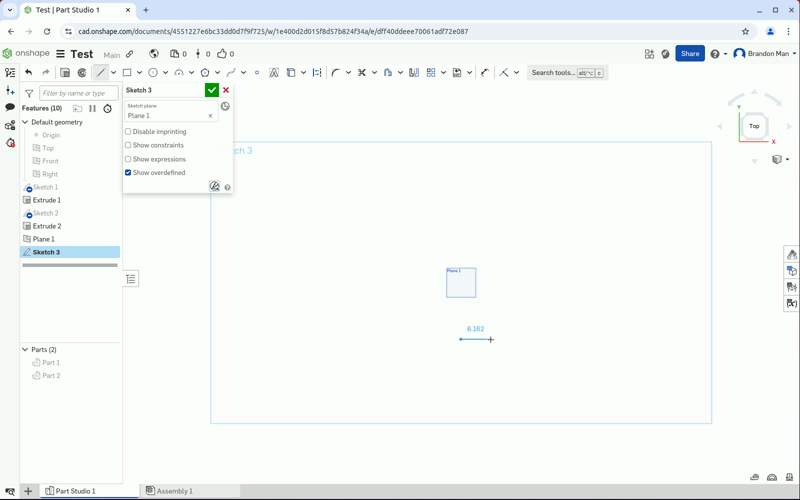
mouse_move(499, 339)
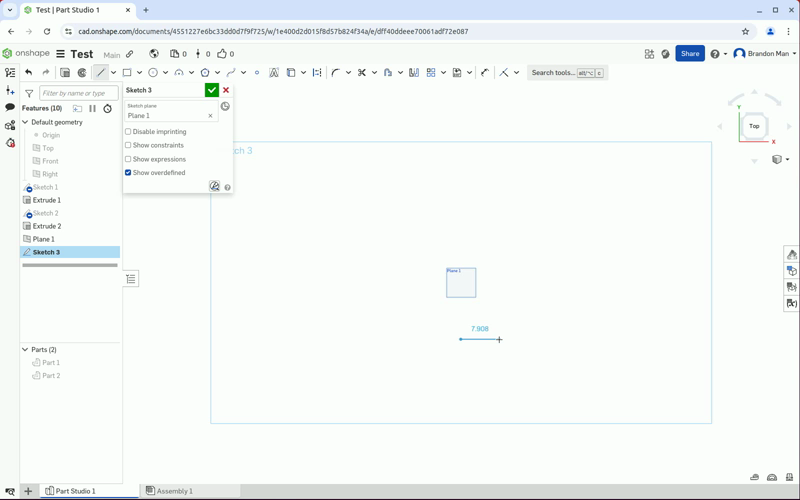
click(499, 339)
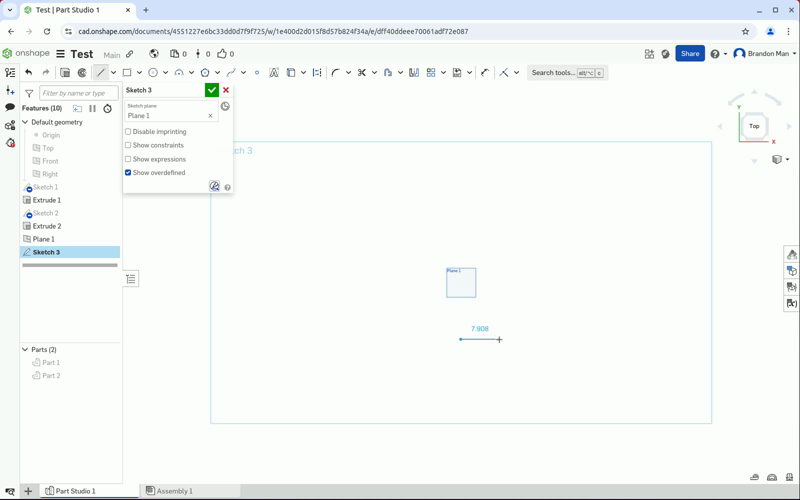
key_up(shift)
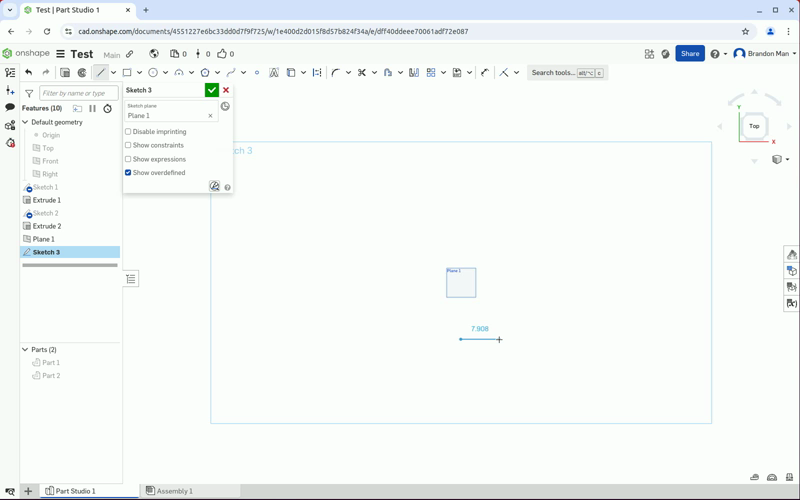
key_down(shift)
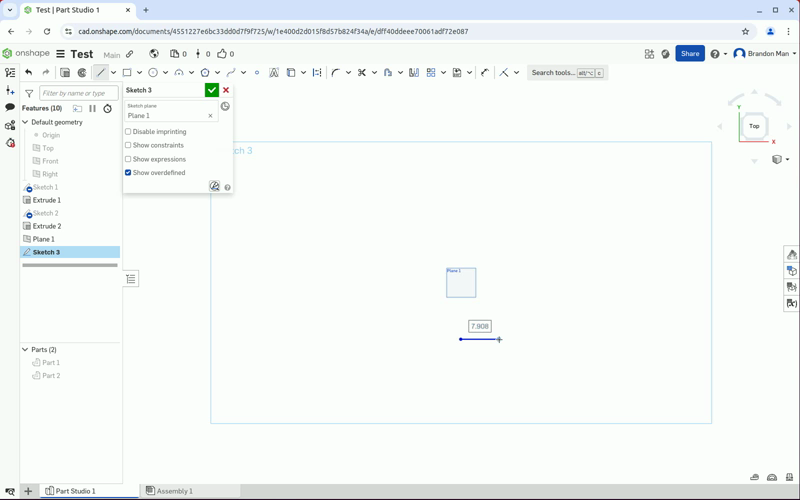
mouse_move(529, 339)
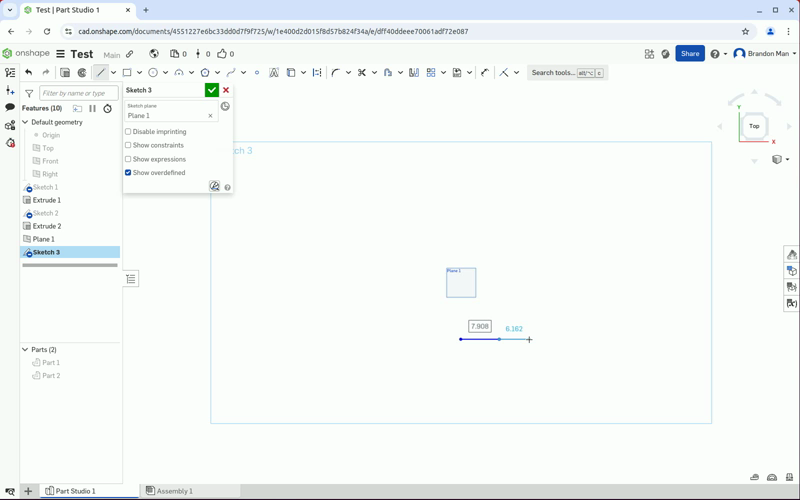
mouse_move(499, 300)
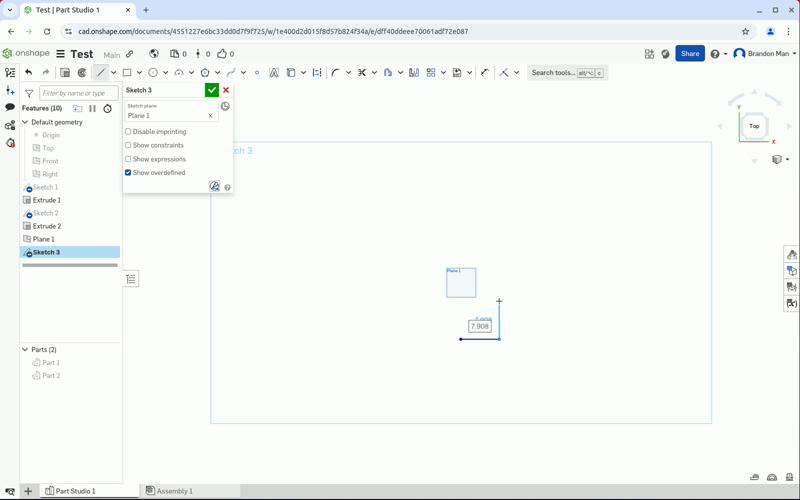
click(499, 300)
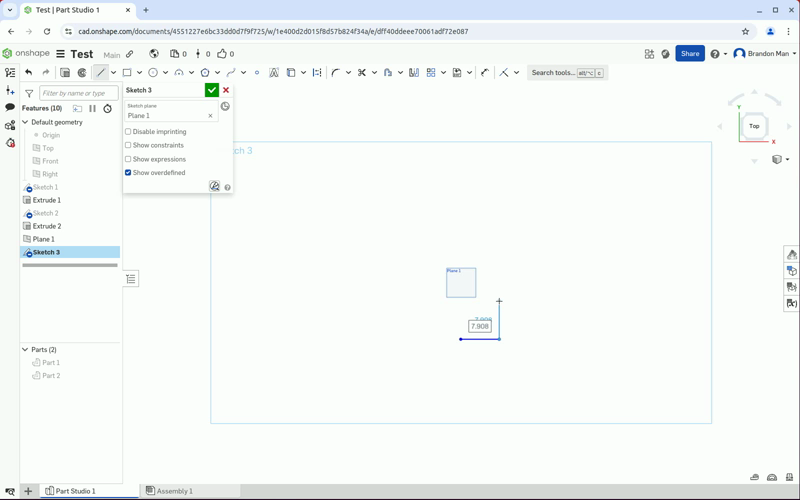
key_up(shift)
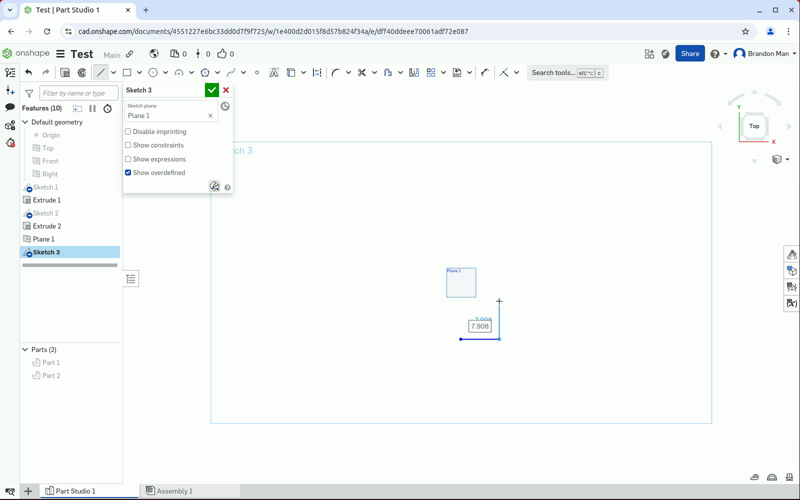
key_down(shift)
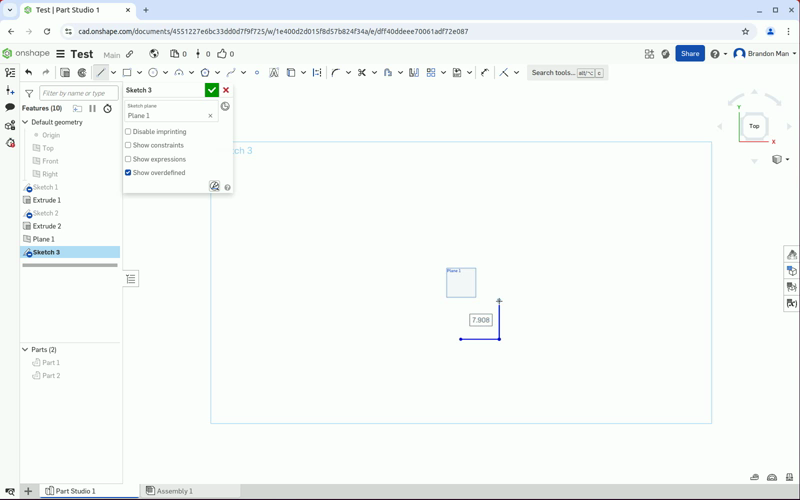
mouse_move(529, 300)
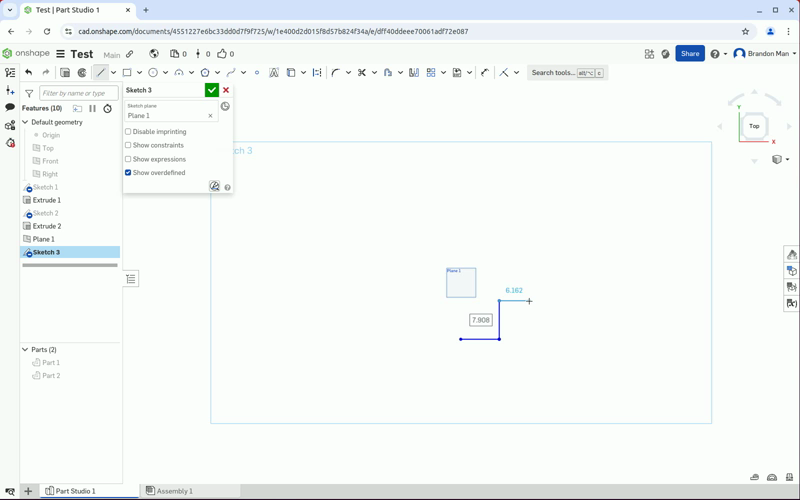
mouse_move(460, 300)
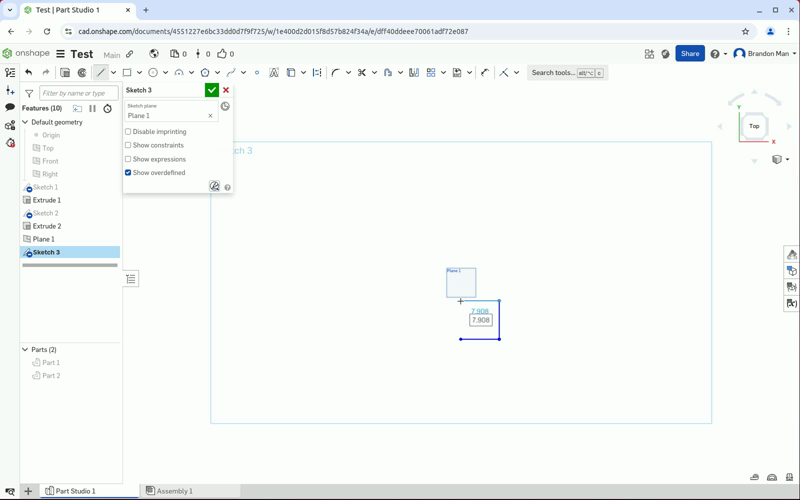
click(460, 300)
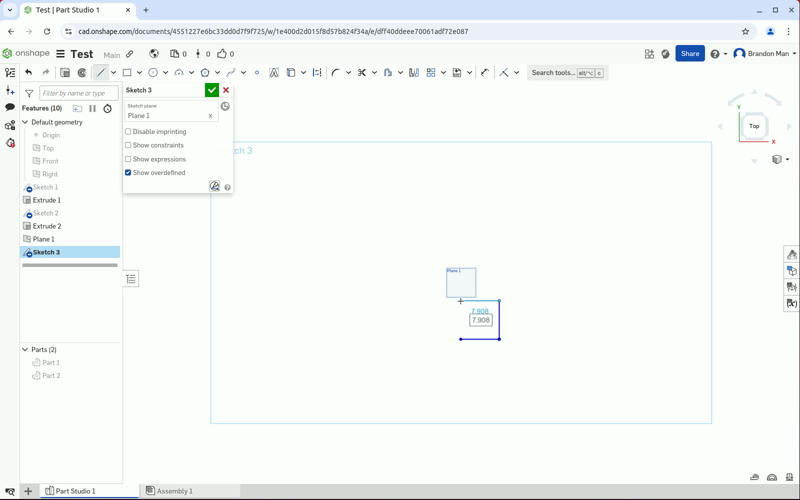
key_up(shift)
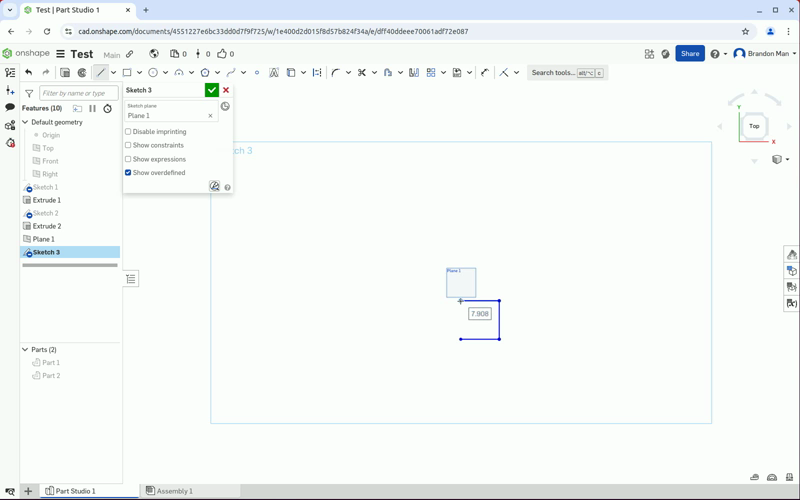
mouse_move(490, 300)
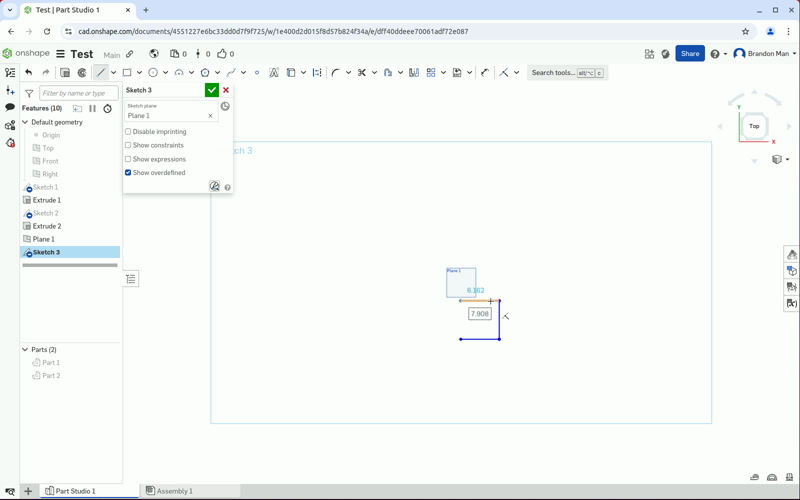
key_down(shift)
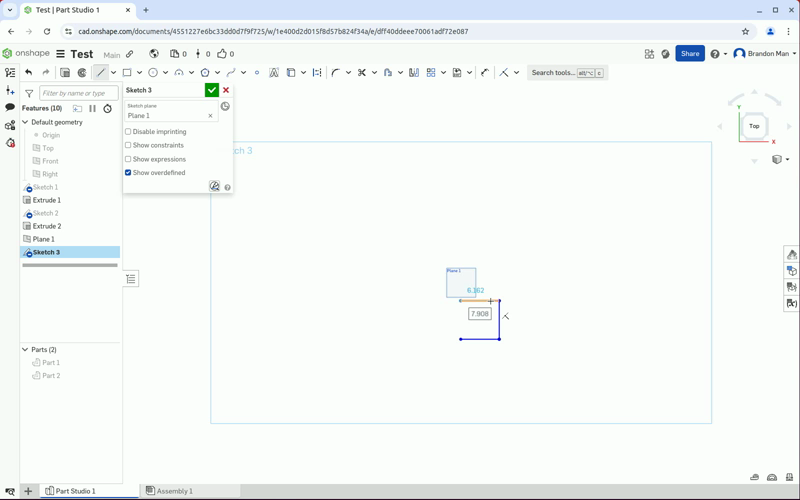
mouse_move(460, 339)
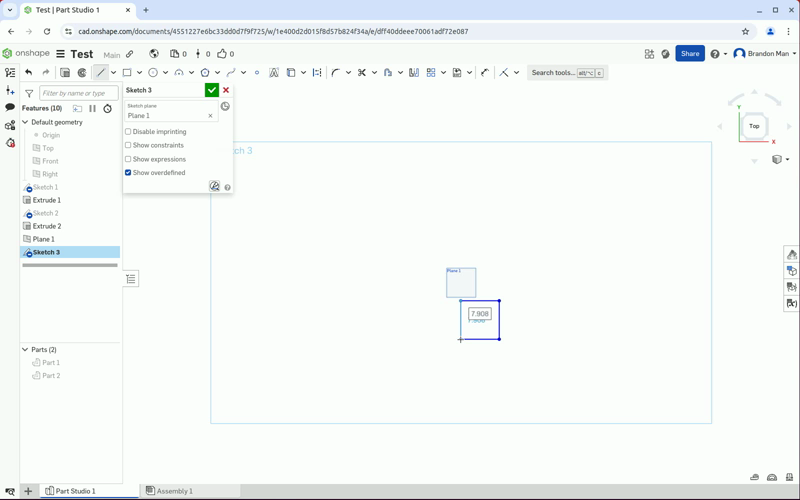
key_up(shift)
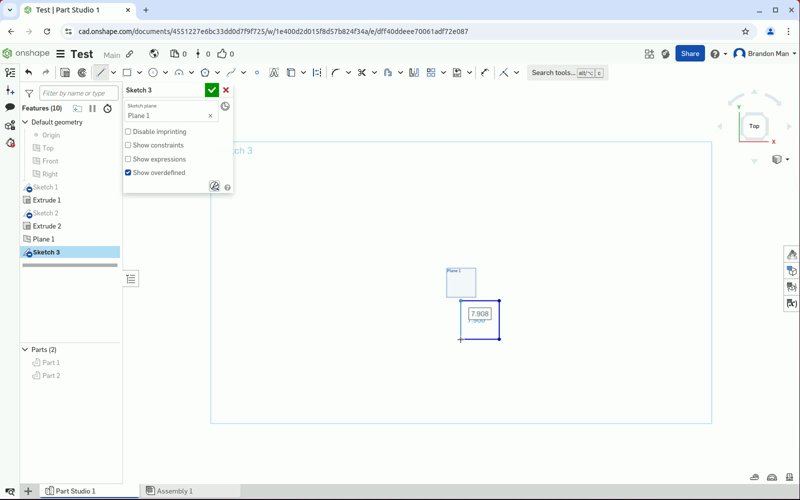
click(460, 339)
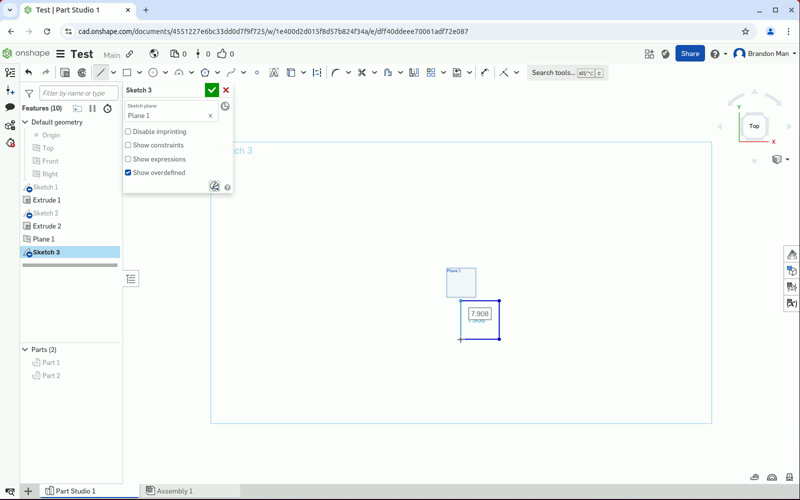
key(esc)
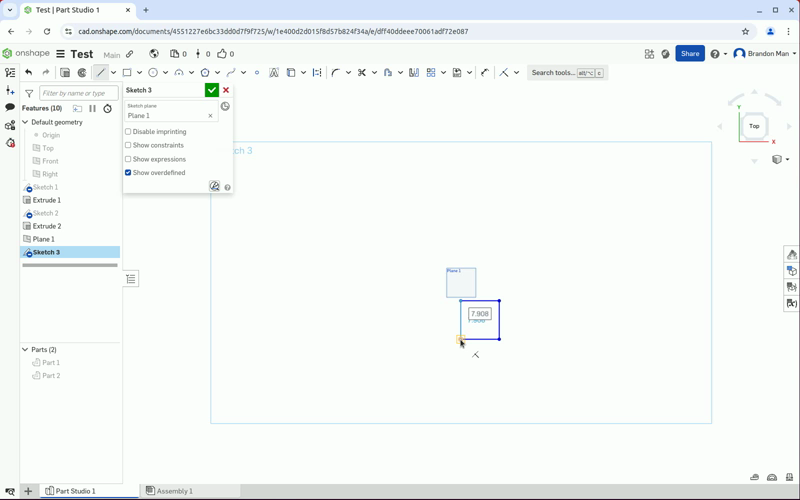
mouse_move(466, 315)
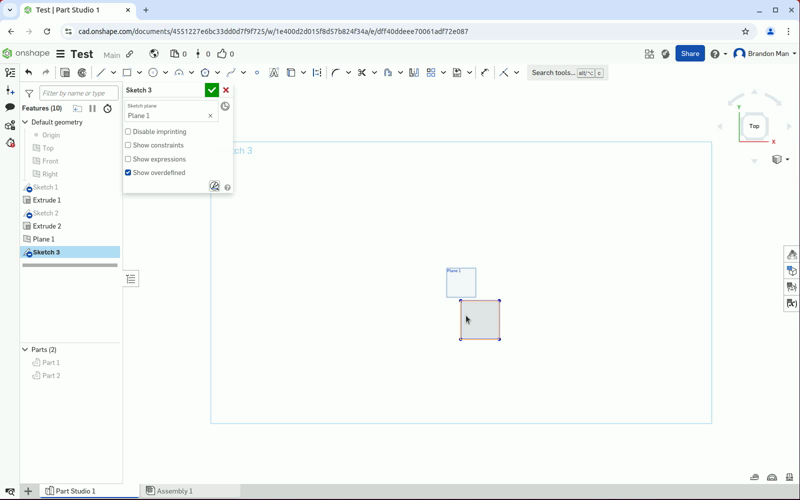
scroll(6)
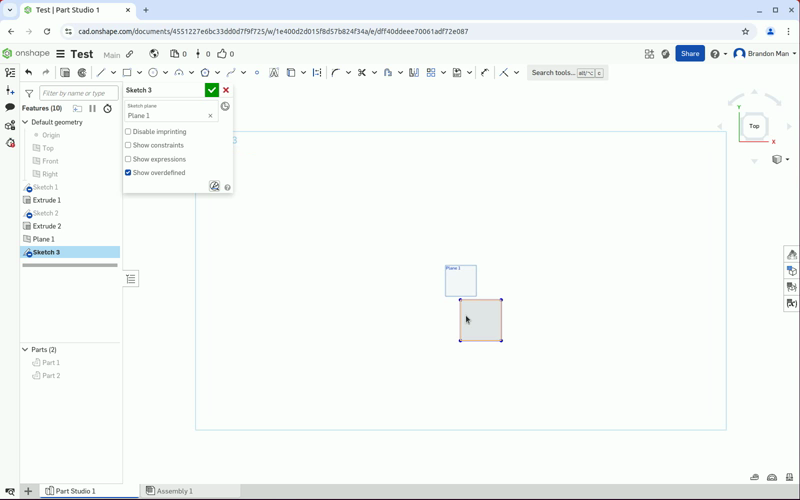
scroll(6)
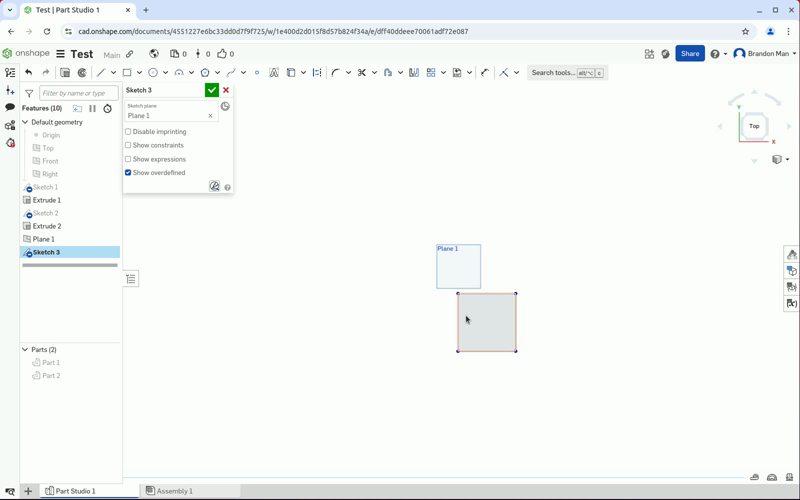
scroll(6)
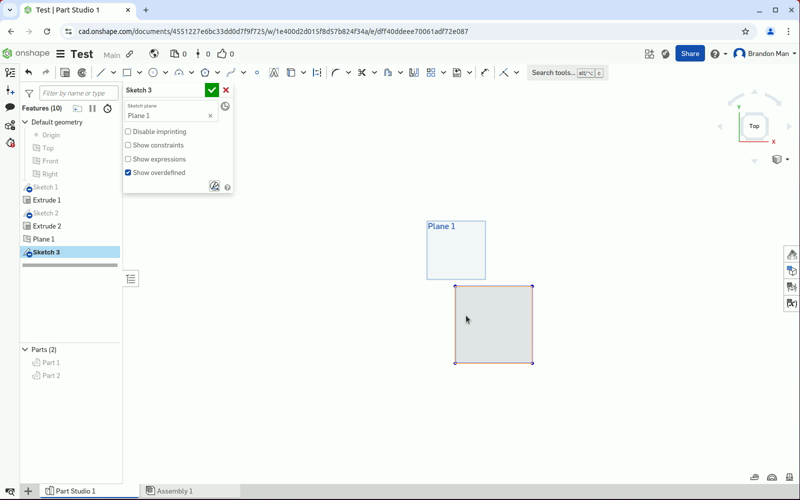
scroll(6)
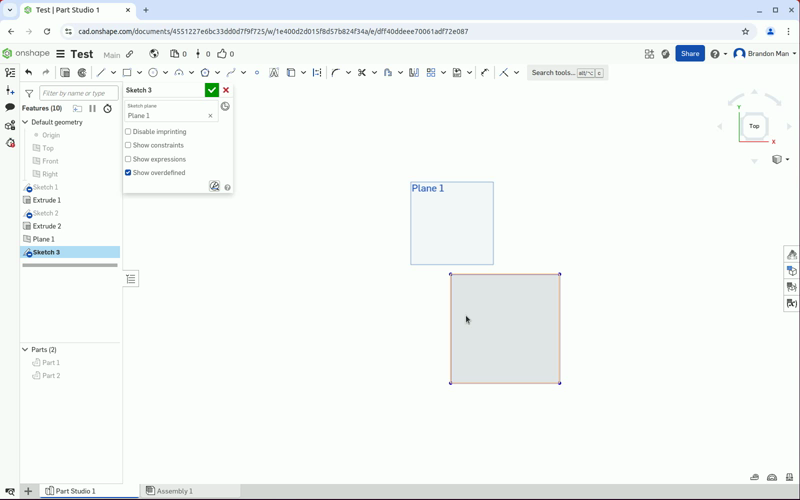
scroll(6)
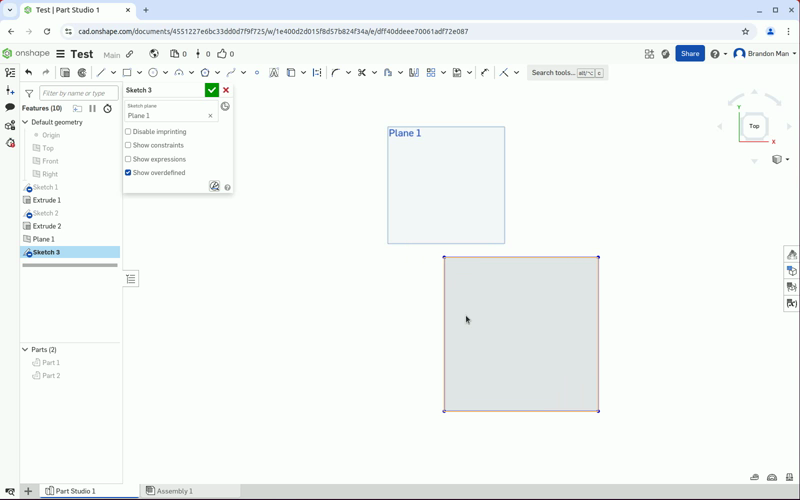
scroll(6)
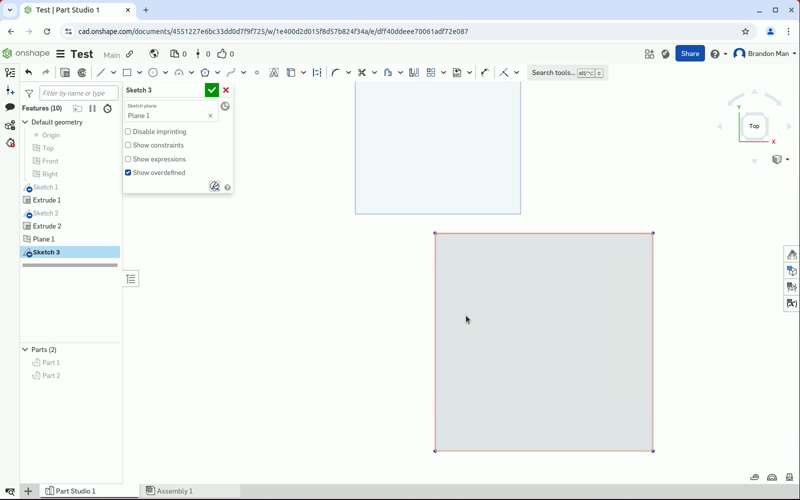
scroll(6)
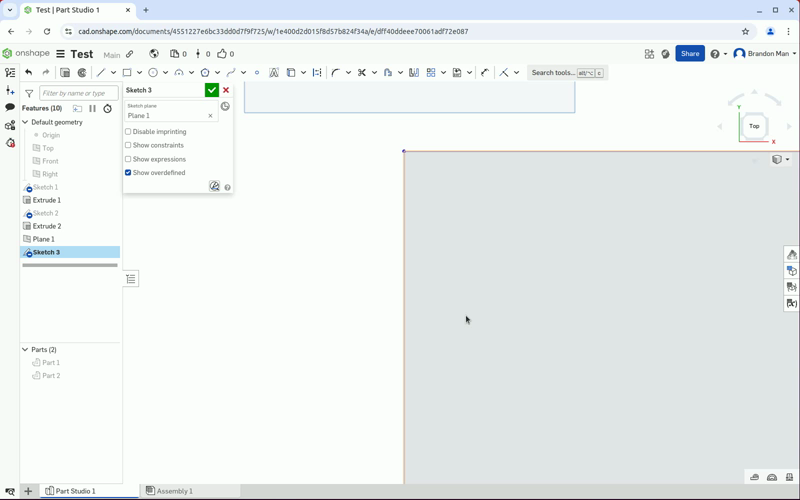
click(466, 315)
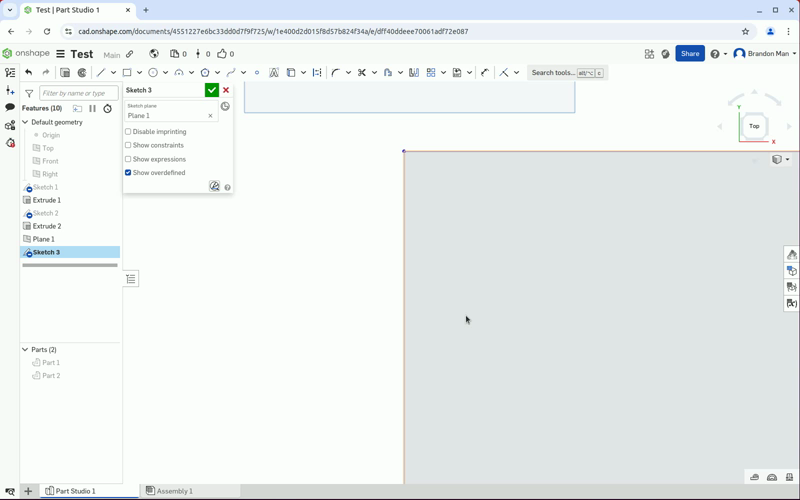
scroll(-6)
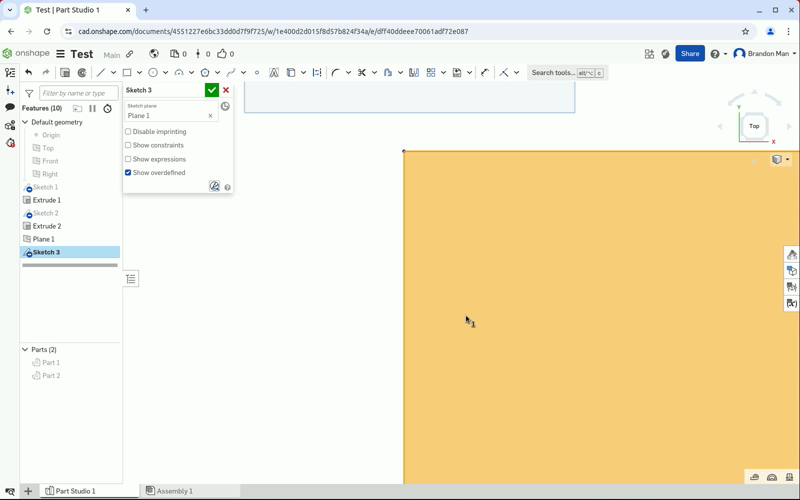
scroll(-6)
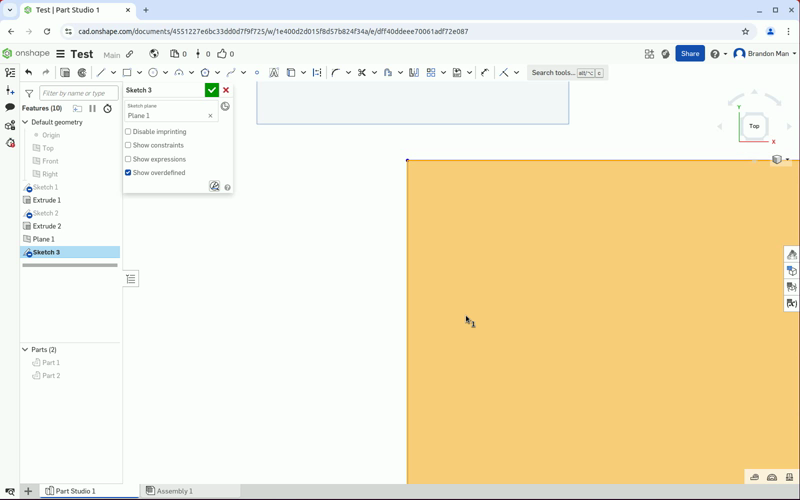
scroll(-6)
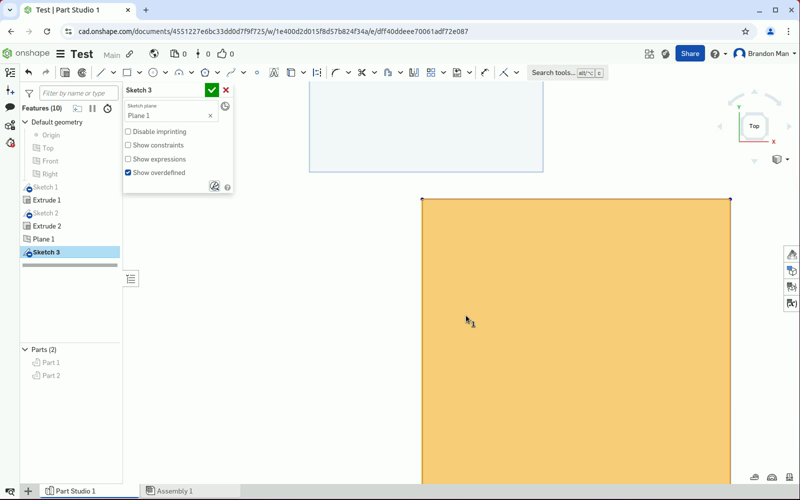
scroll(-6)
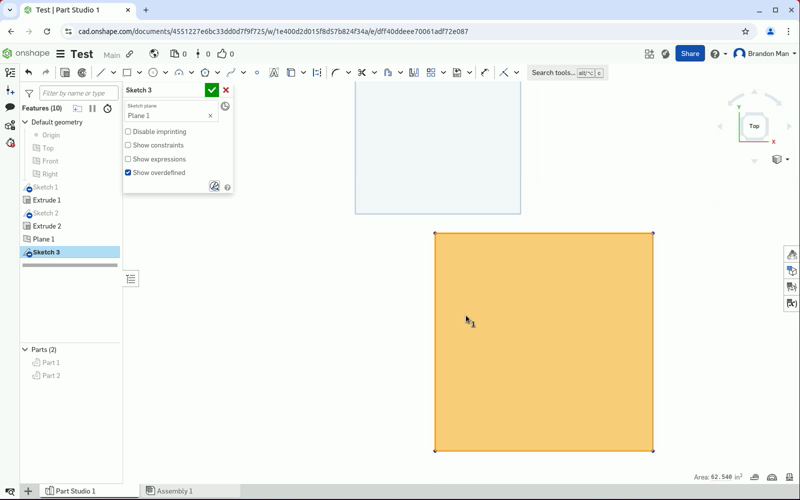
scroll(-6)
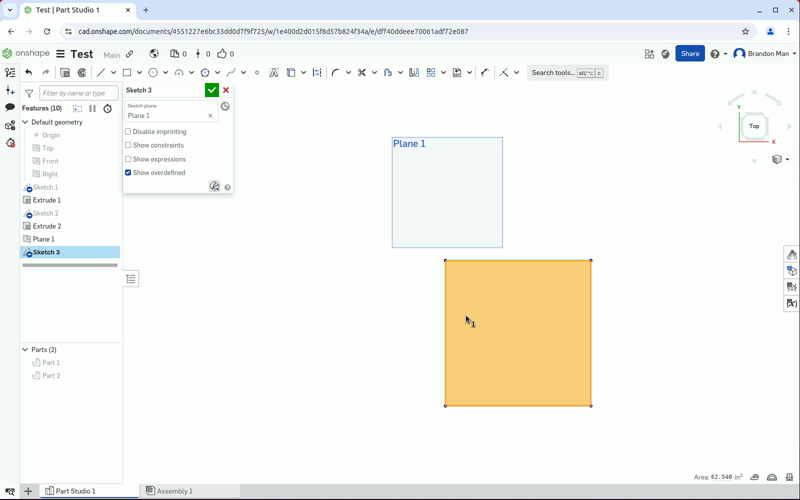
scroll(-6)
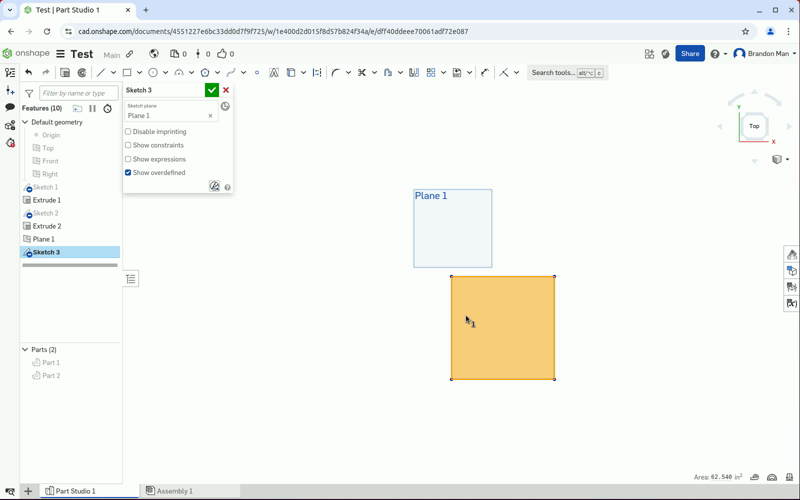
scroll(-6)
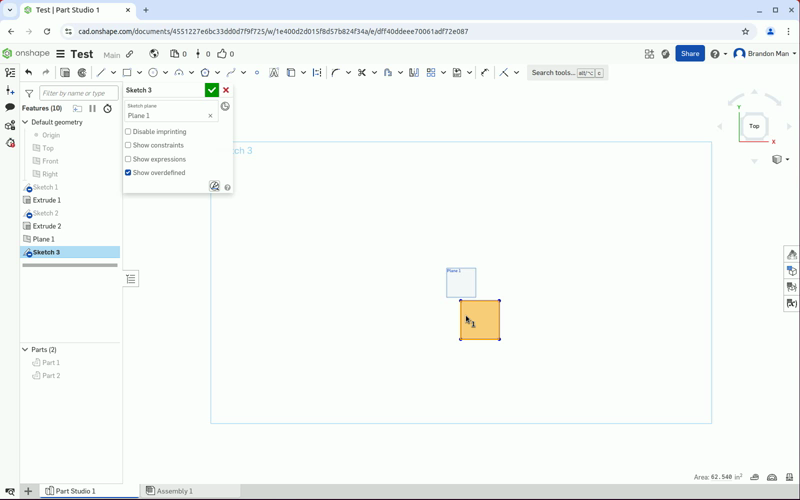
mouse_move(73, 352)
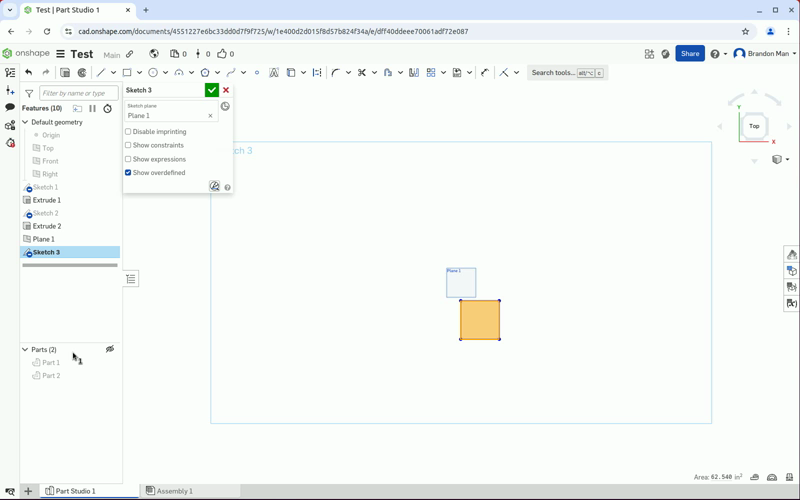
key(shift+y)
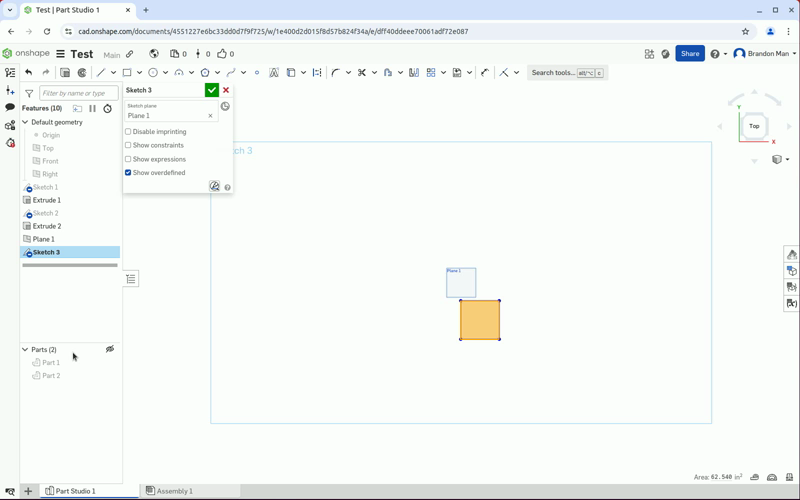
key(shift+e)
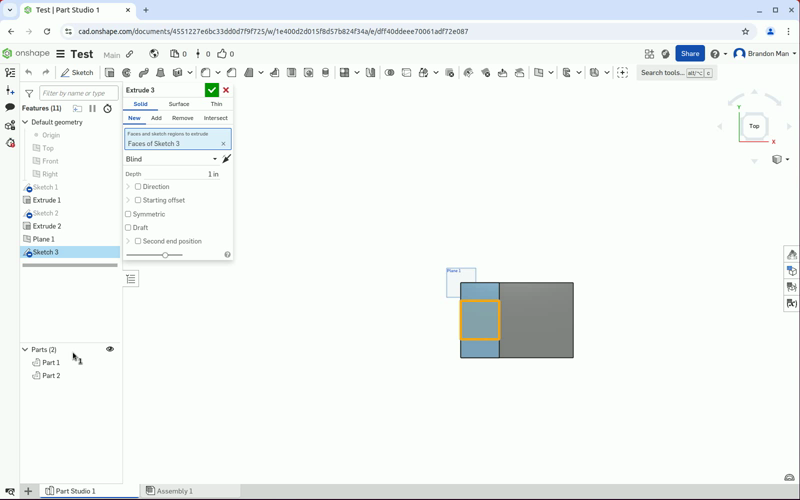
mouse_move(143, 106)
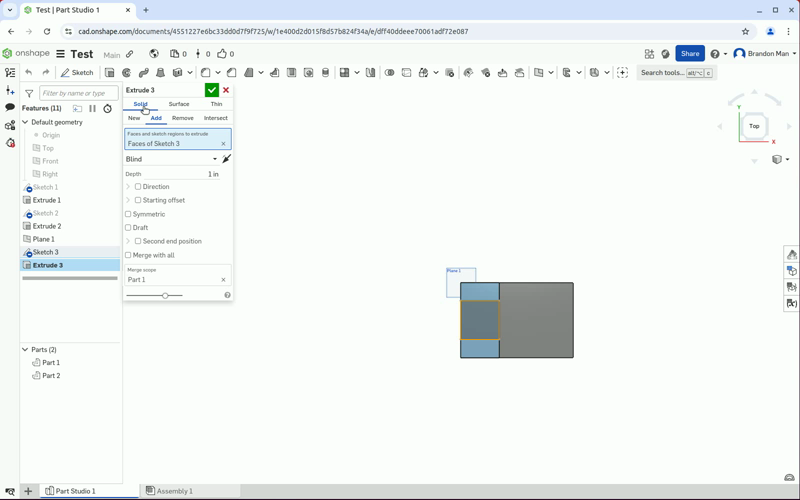
click(143, 106)
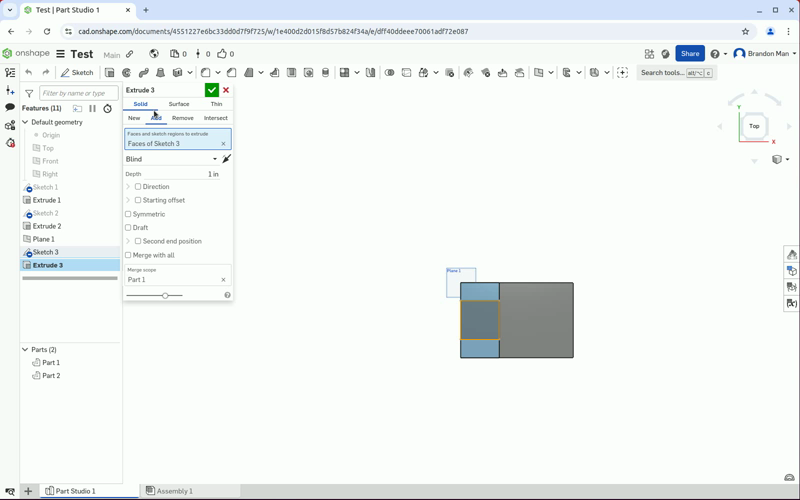
mouse_move(186, 120)
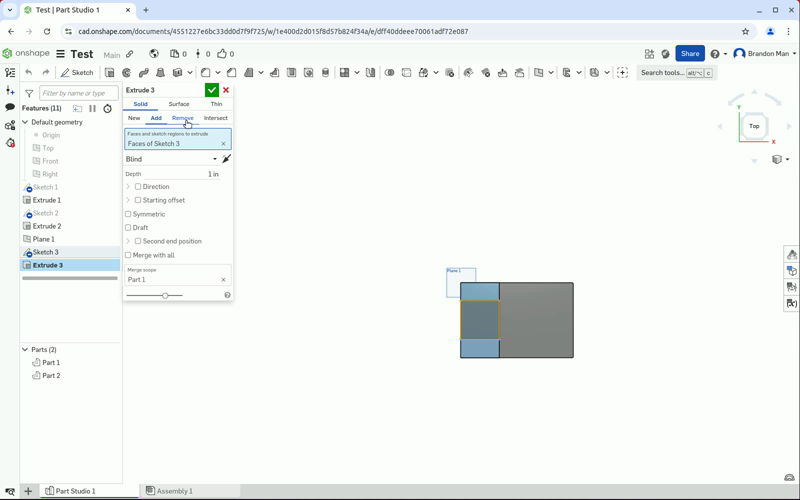
click(186, 120)
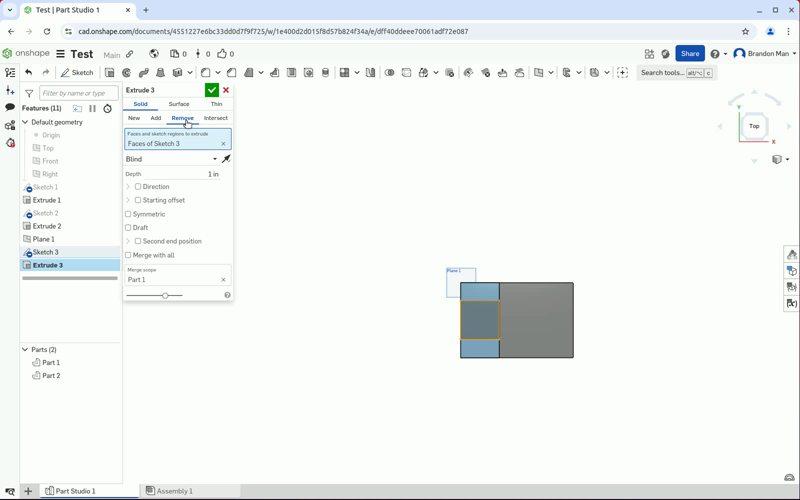
key(tab, 4)
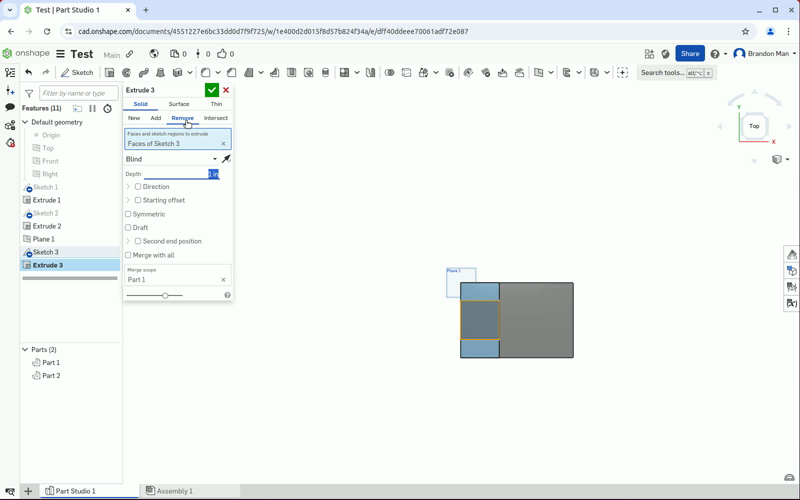
text(3.851)
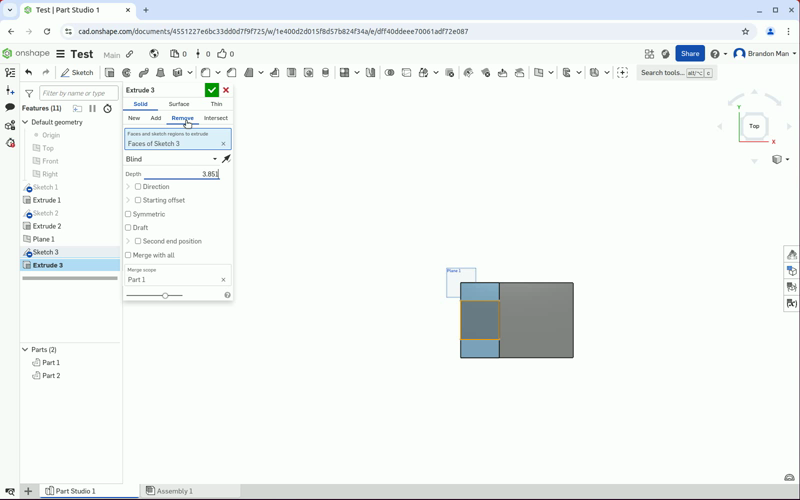
key(tab, 6)
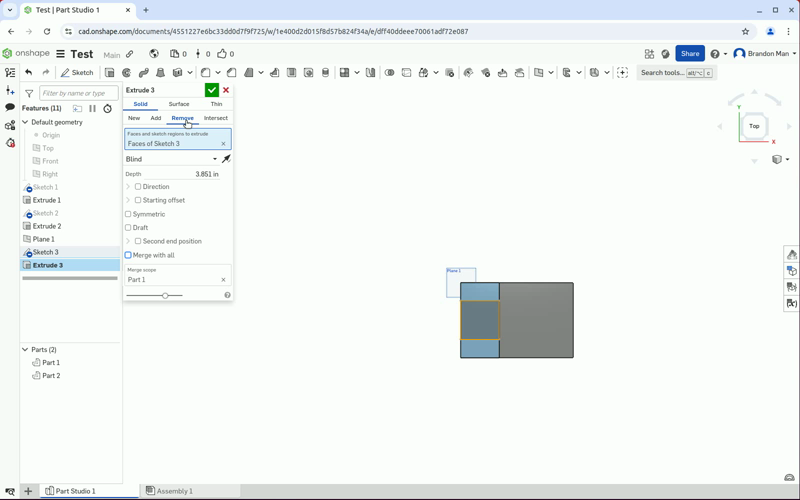
key(space)
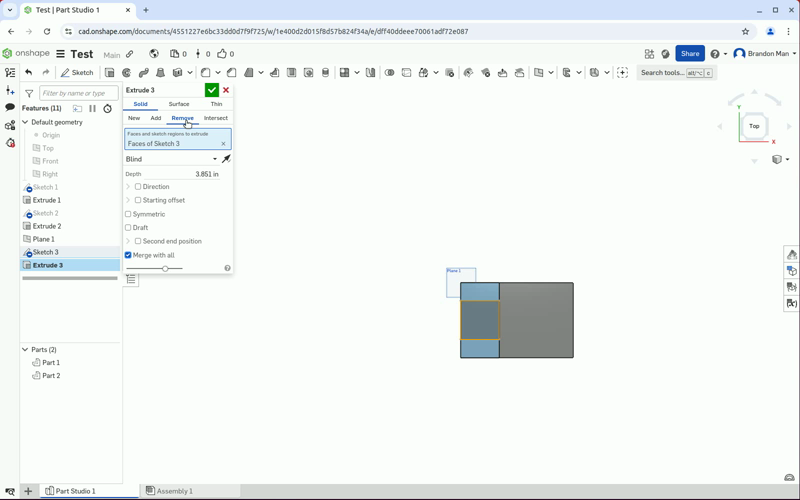
key(enter)
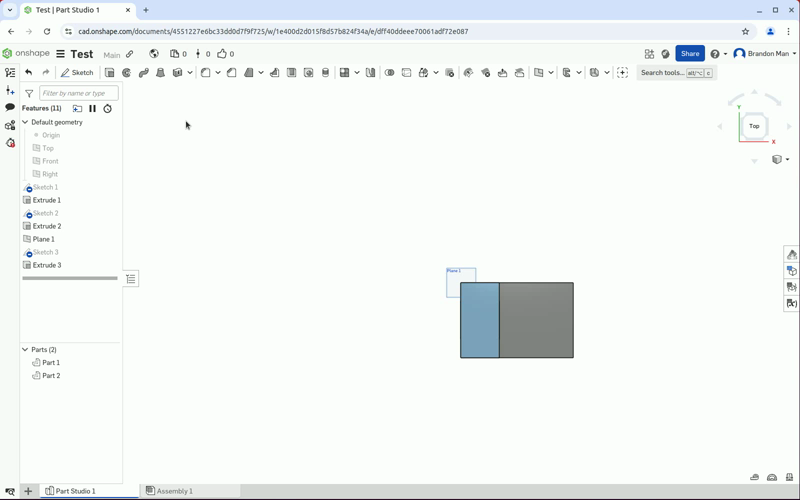
key(shift+h)
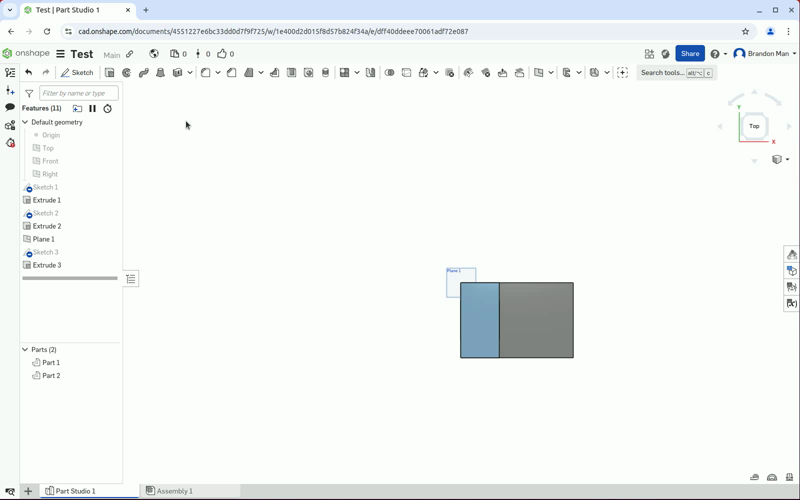
key(shift+h)
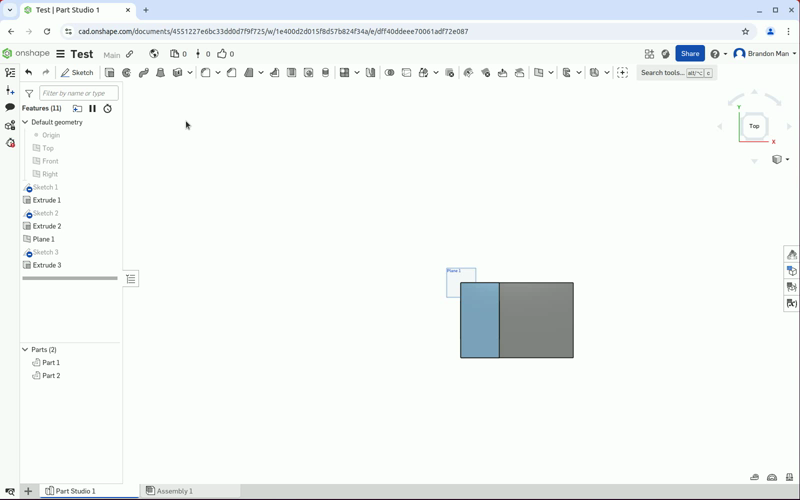
mouse_move(73, 189)
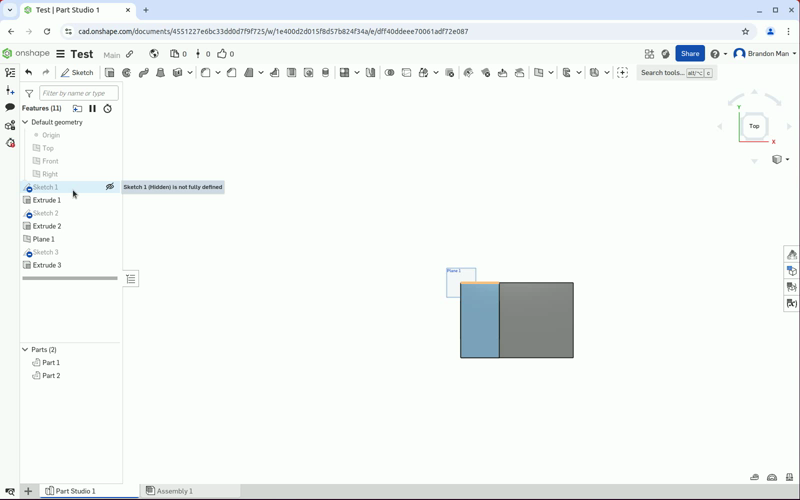
click(73, 189)
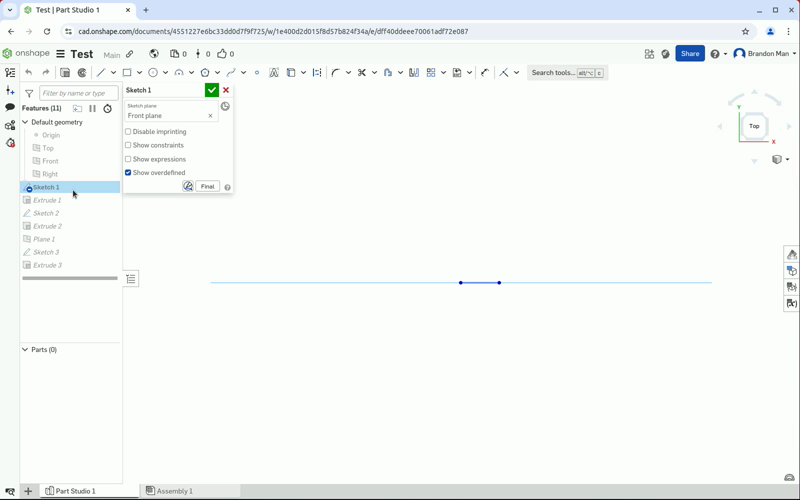
mouse_move(229, 92)
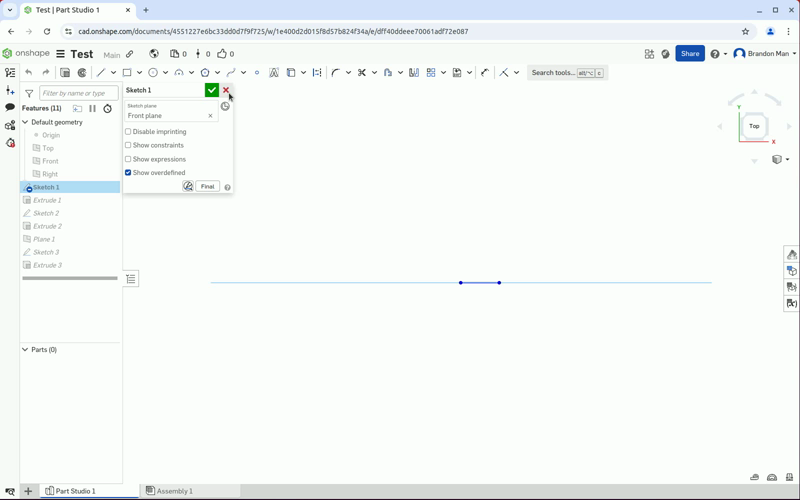
click(229, 92)
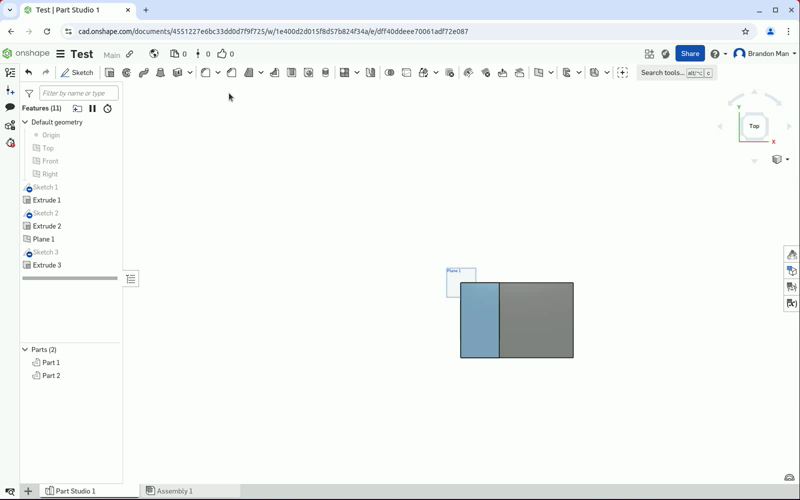
mouse_move(541, 75)
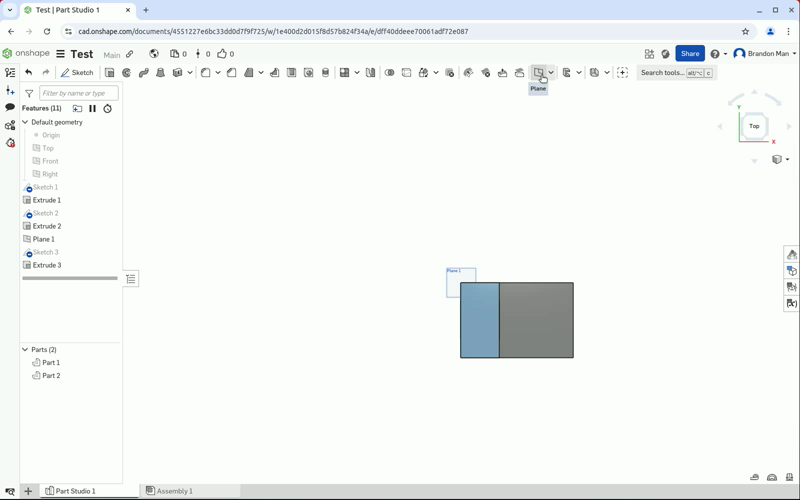
click(541, 75)
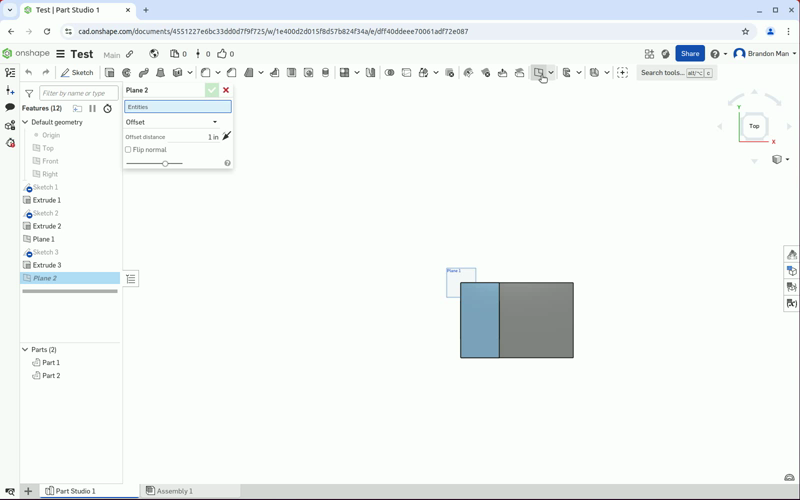
mouse_move(73, 150)
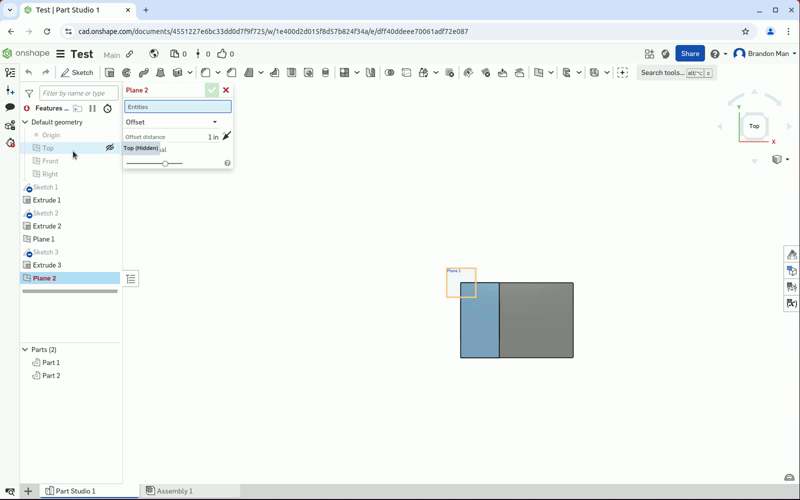
click(73, 150)
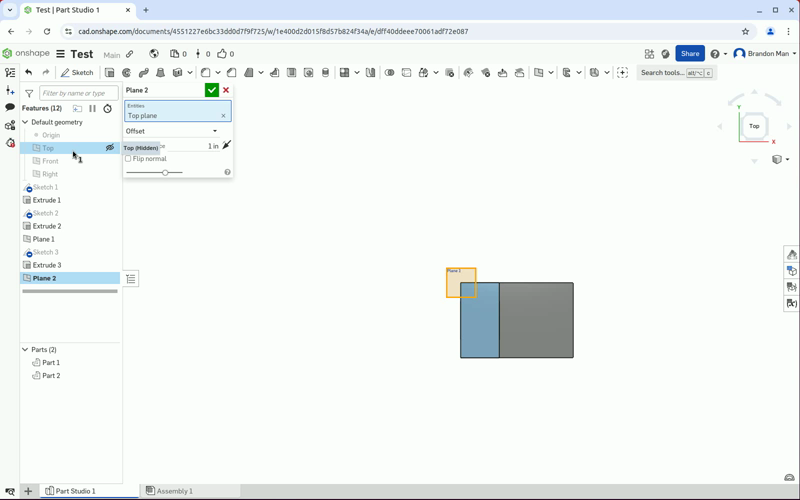
key(tab, 2)
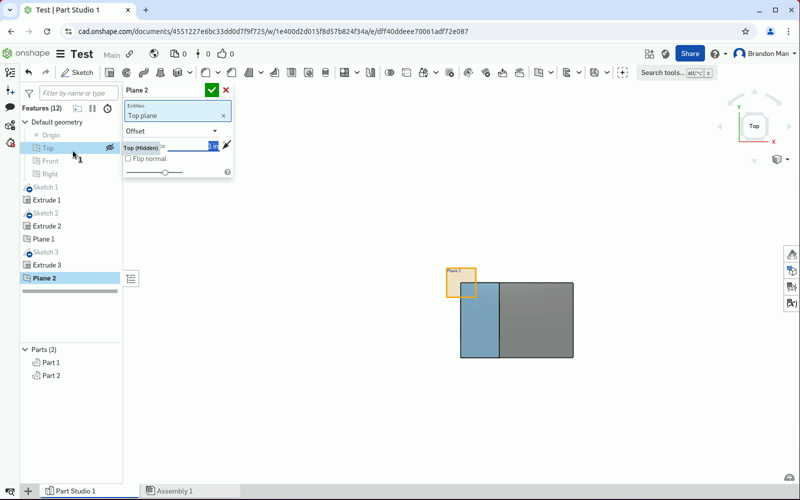
text(7.703)
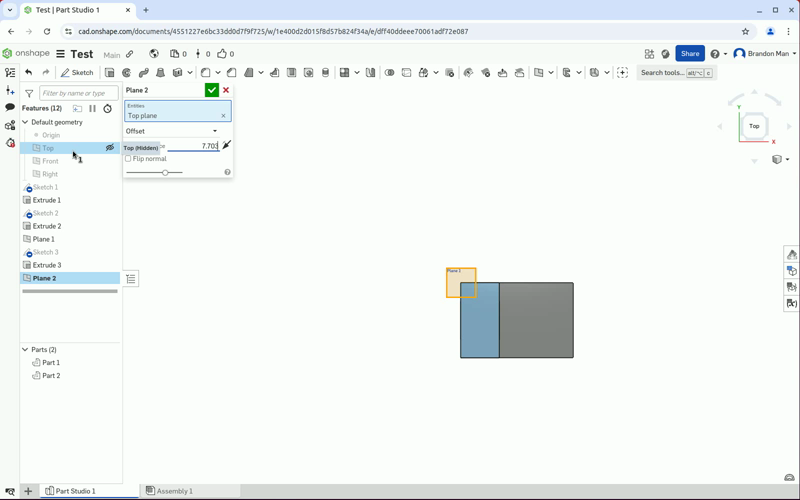
key(enter, 2)
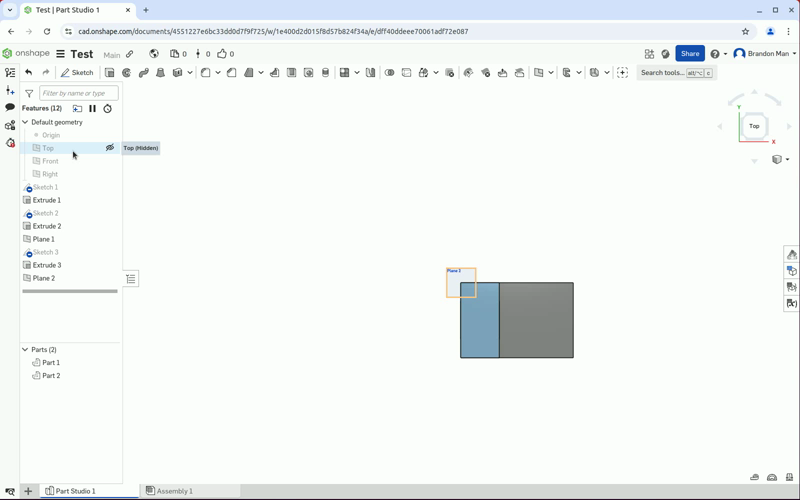
key(shift+s)
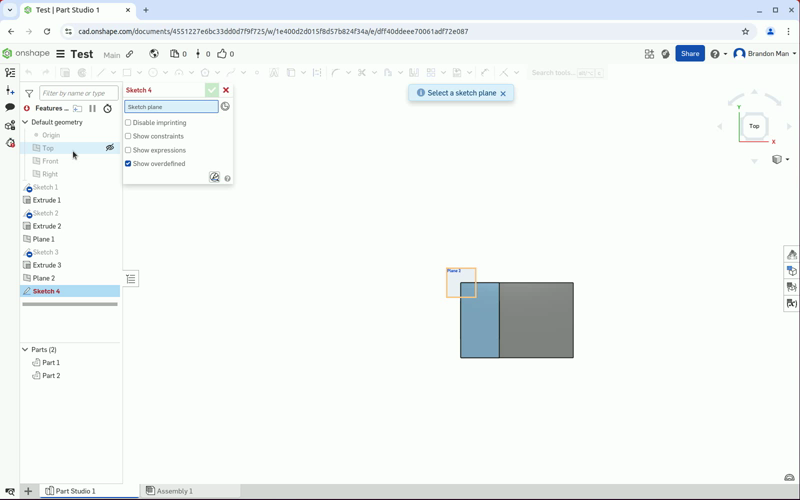
mouse_move(73, 280)
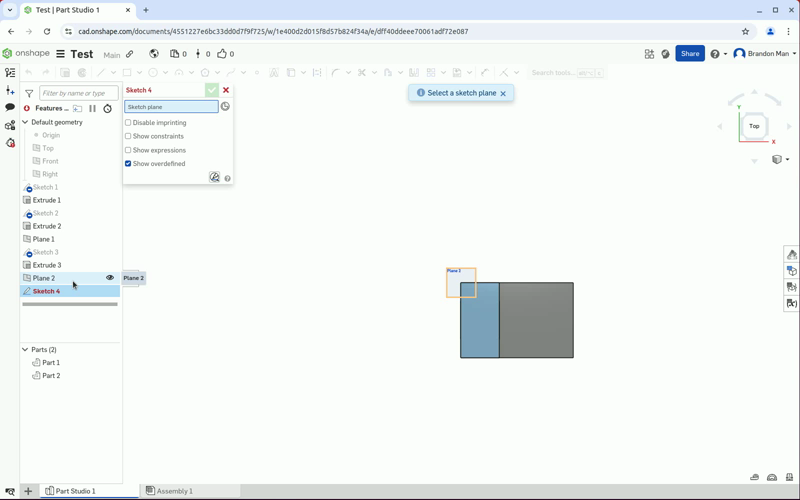
click(73, 280)
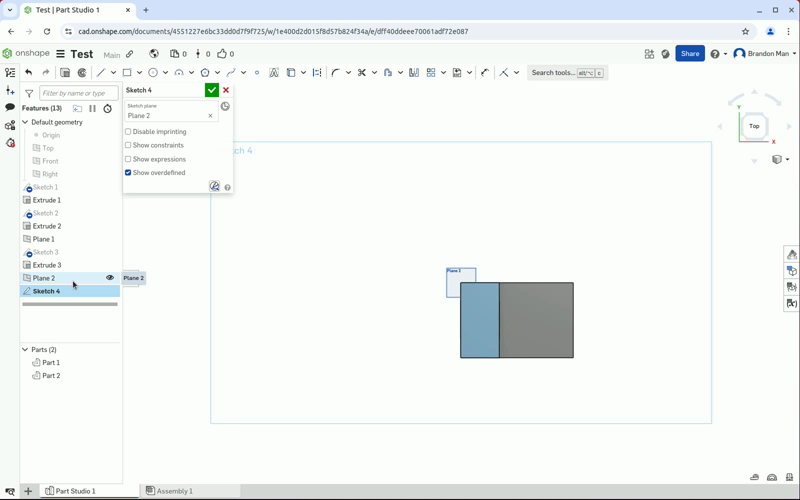
mouse_move(73, 352)
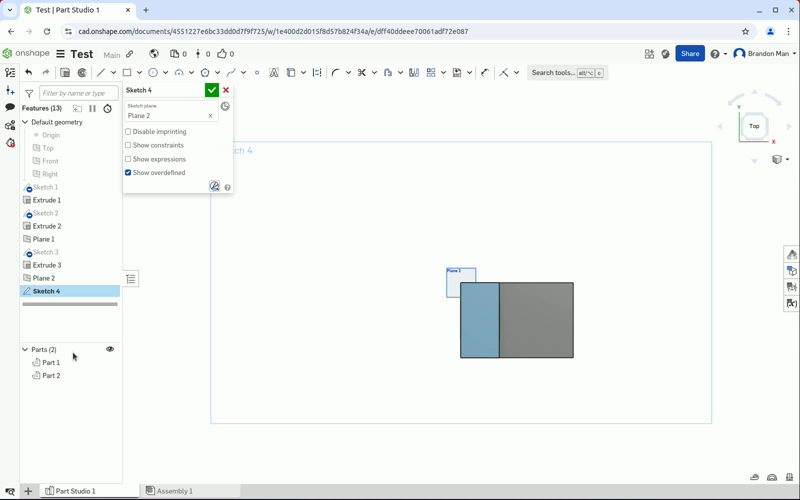
key(y)
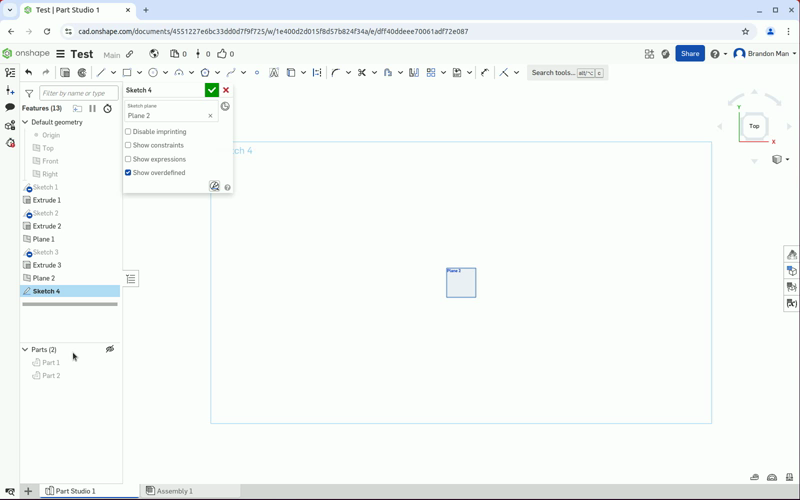
key(l)
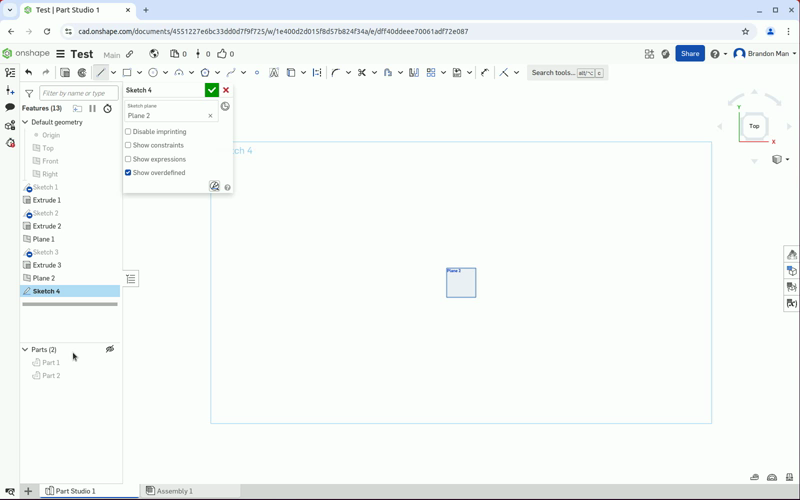
key_down(shift)
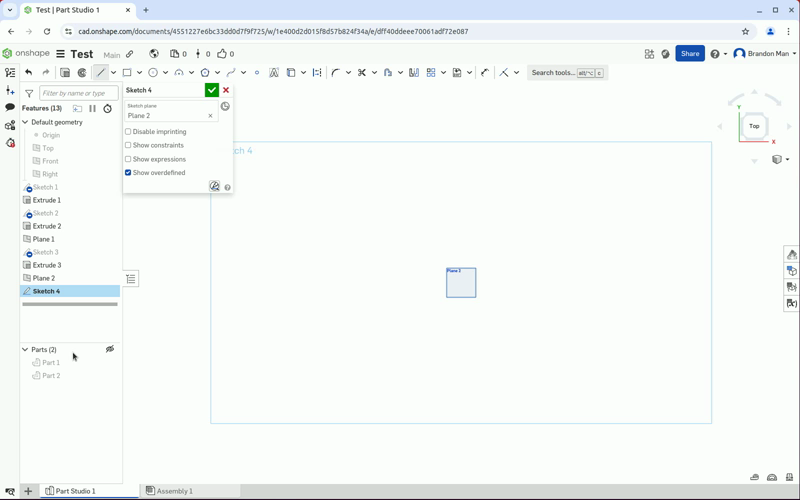
mouse_move(535, 339)
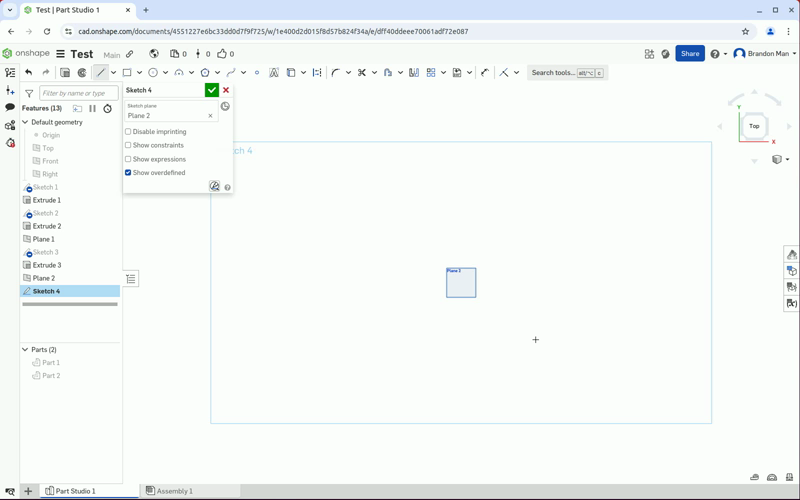
click(535, 339)
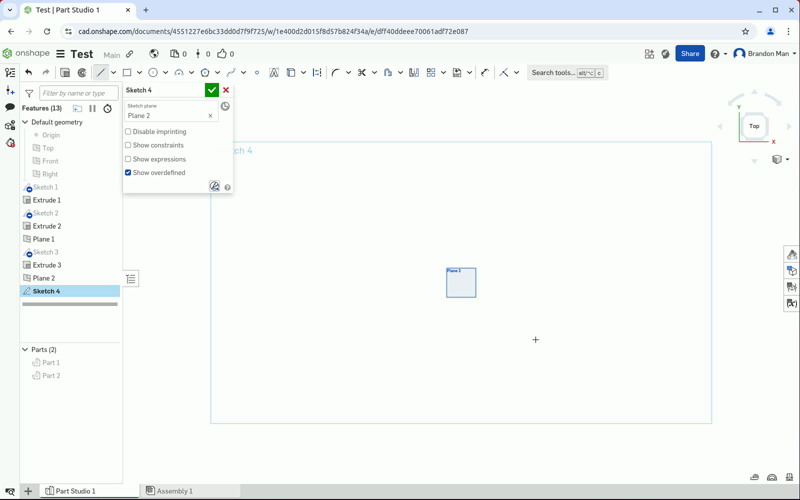
key_up(shift)
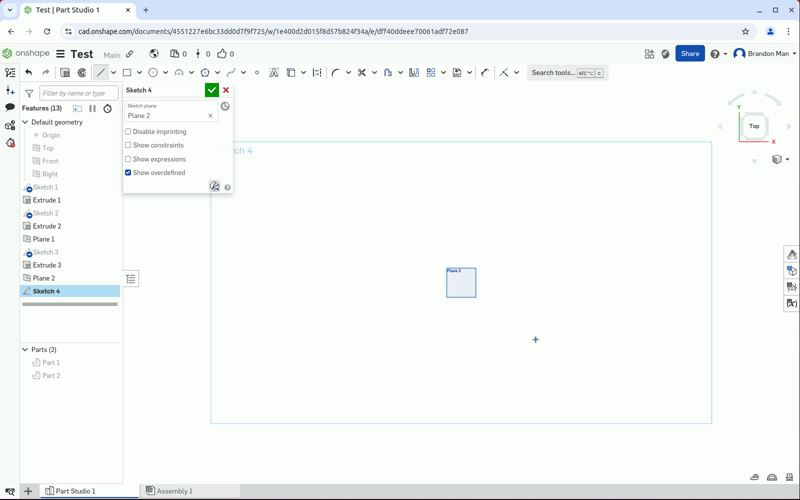
key_down(shift)
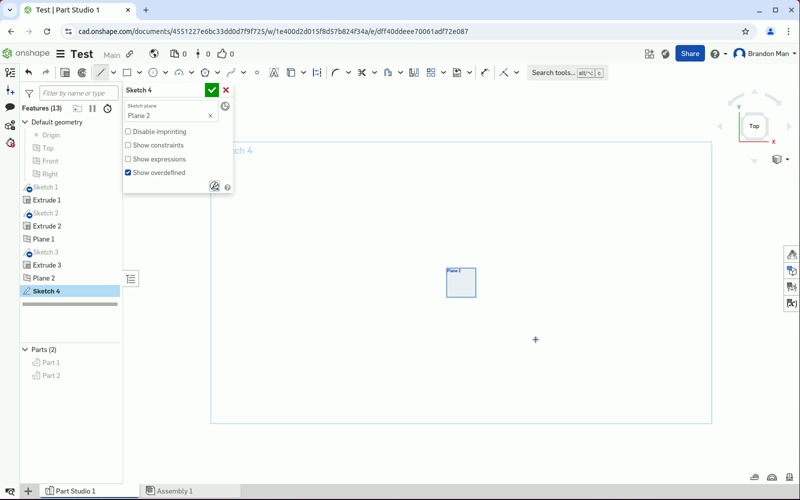
mouse_move(565, 339)
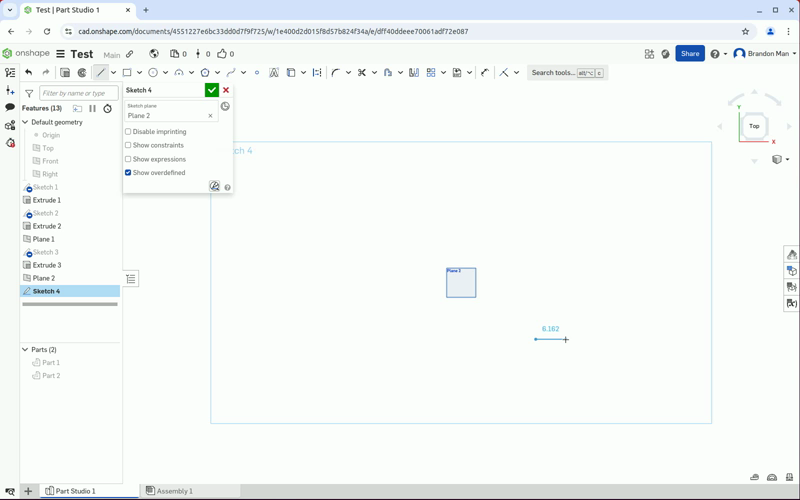
mouse_move(574, 339)
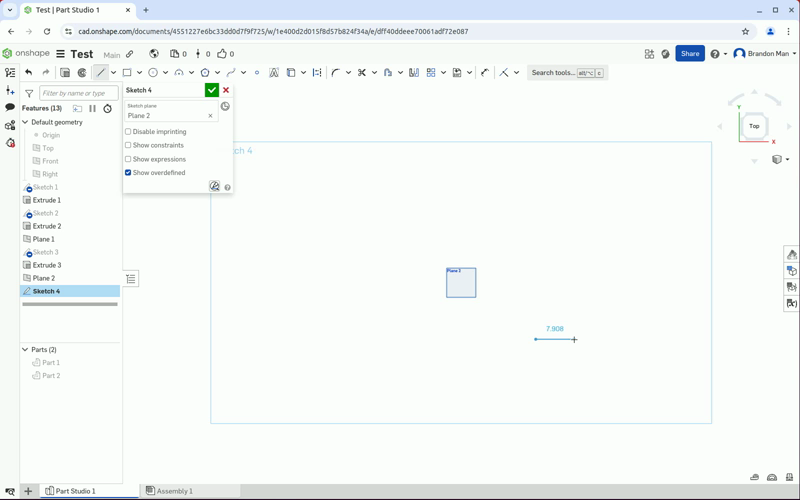
click(574, 339)
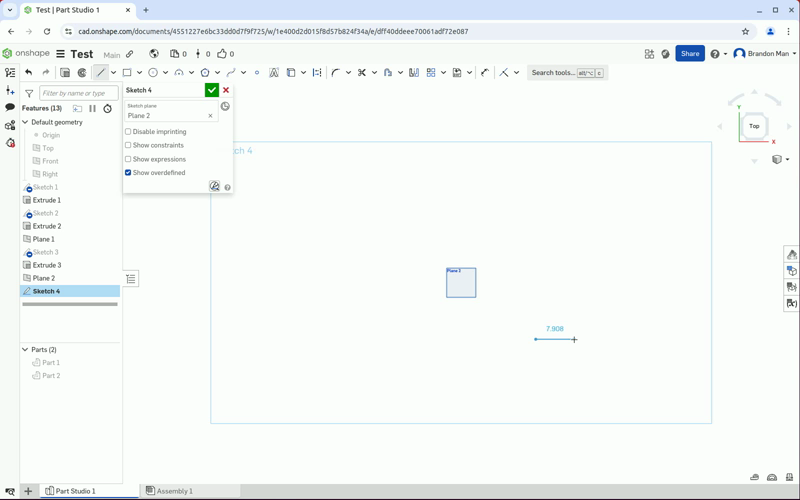
key_up(shift)
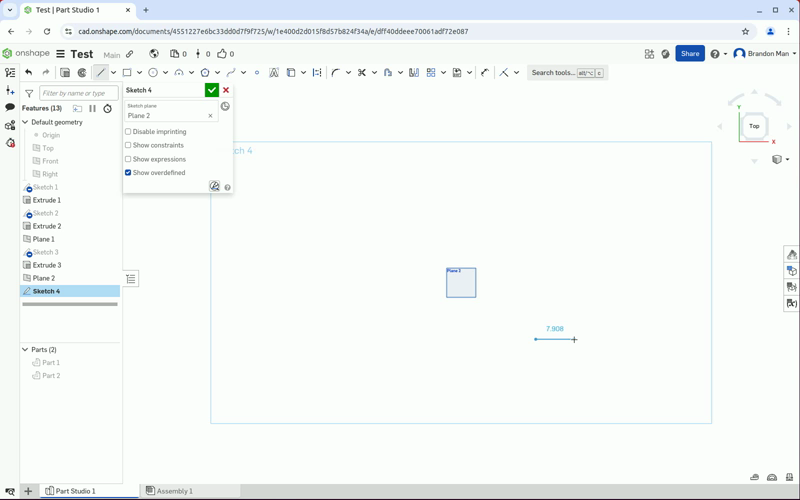
key_down(shift)
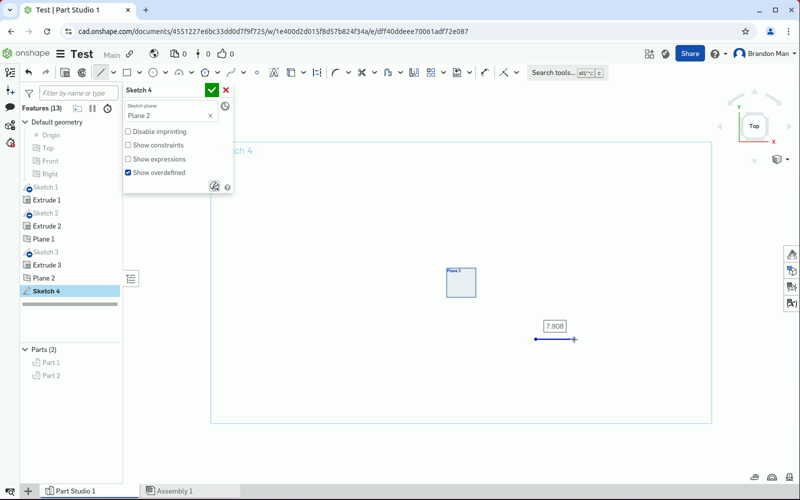
mouse_move(589, 339)
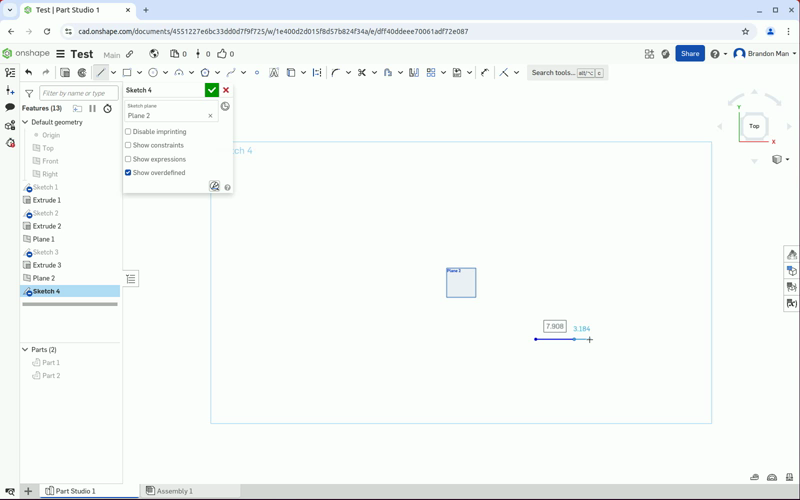
mouse_move(574, 300)
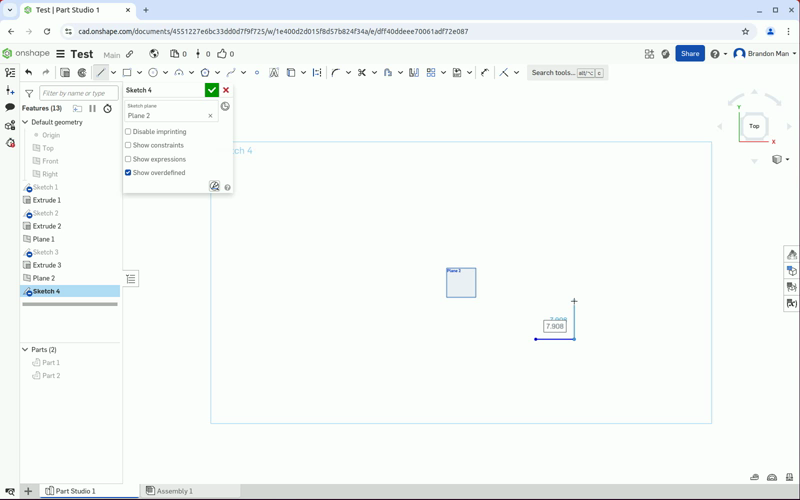
click(574, 300)
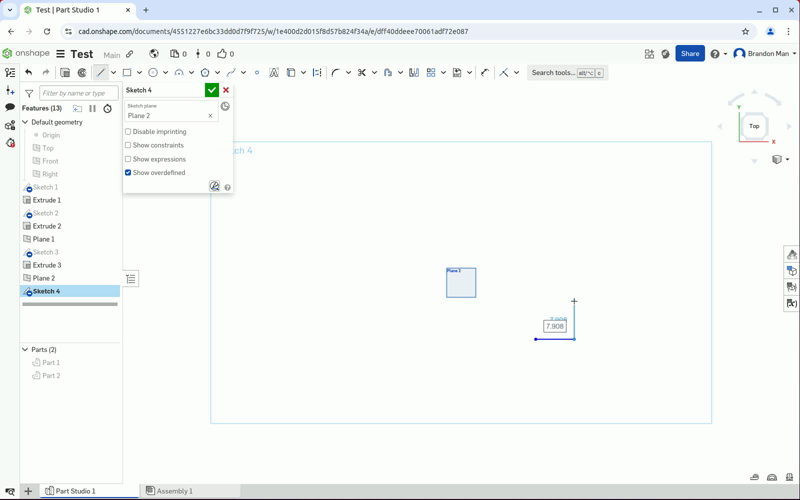
key_up(shift)
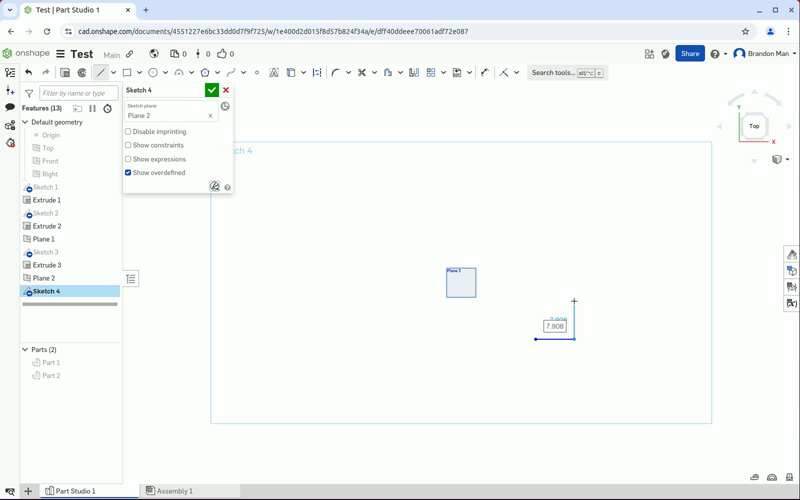
key_down(shift)
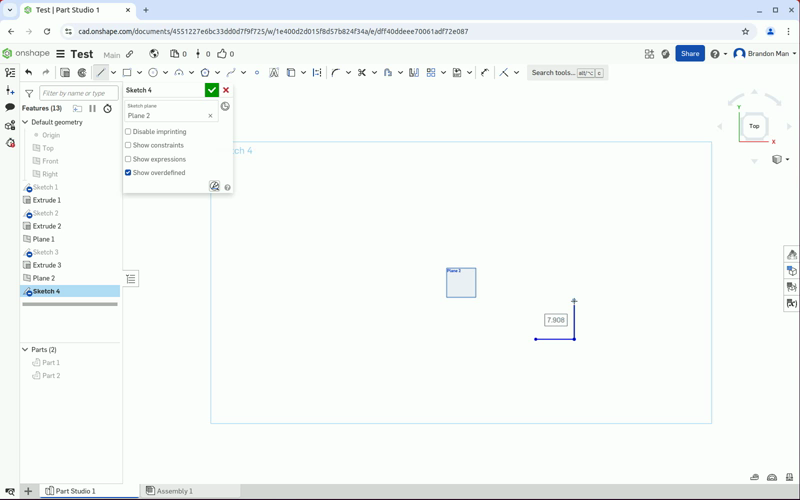
mouse_move(589, 300)
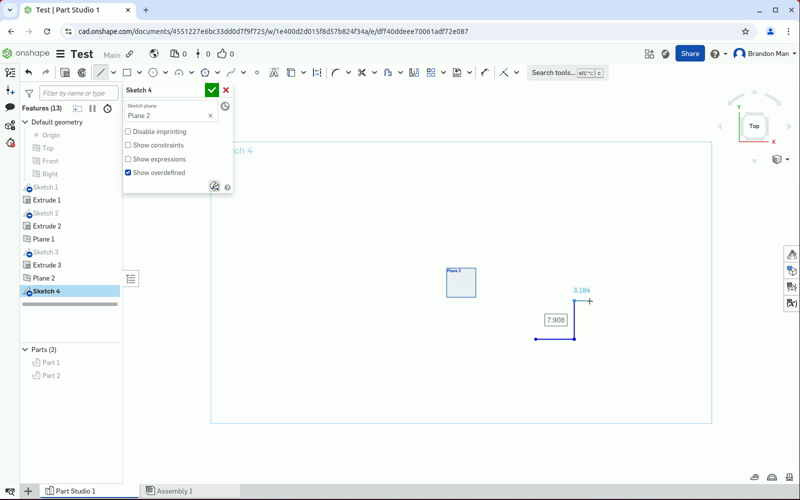
mouse_move(535, 300)
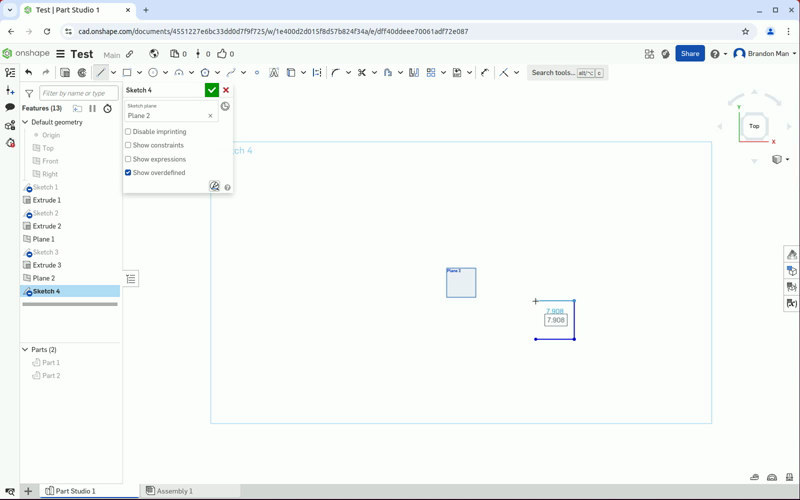
click(535, 300)
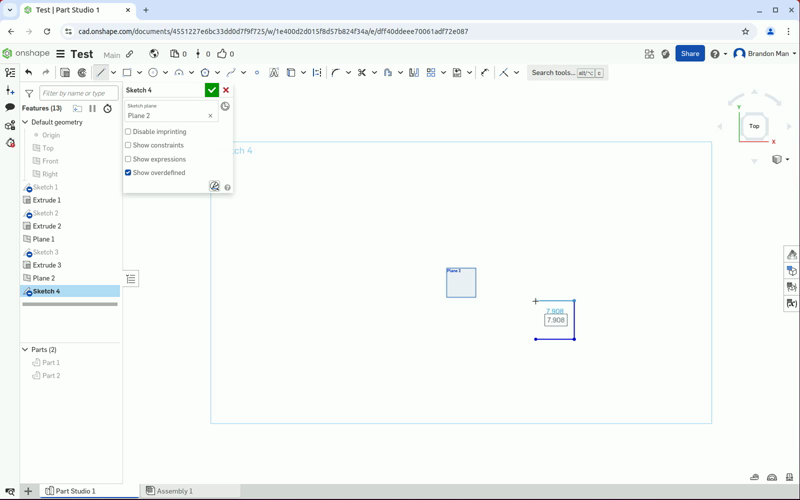
key_up(shift)
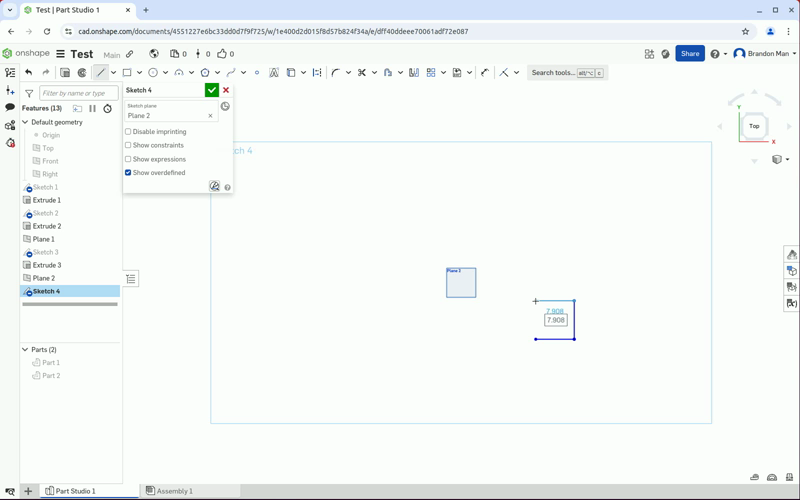
mouse_move(565, 300)
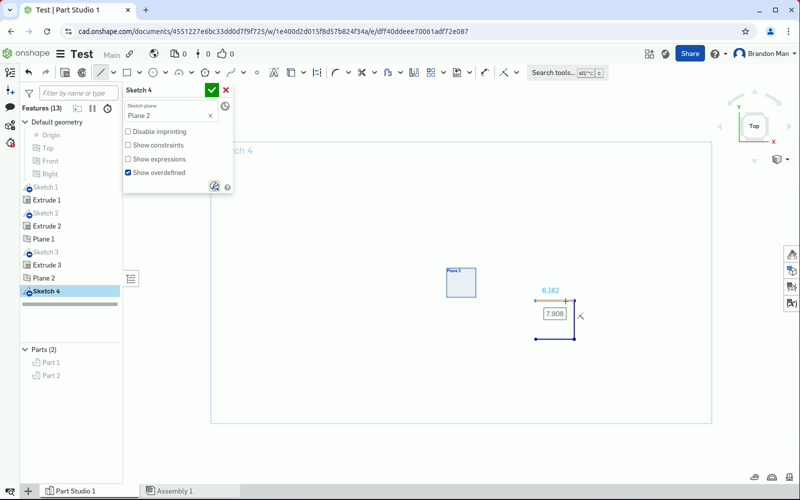
key_down(shift)
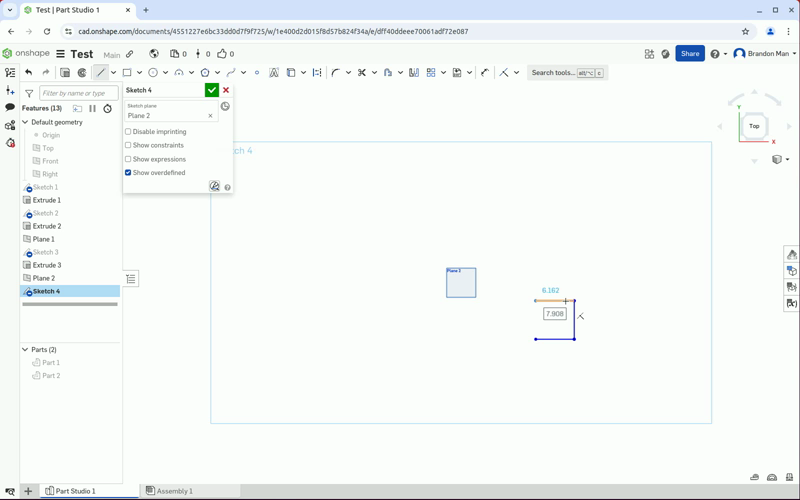
mouse_move(535, 339)
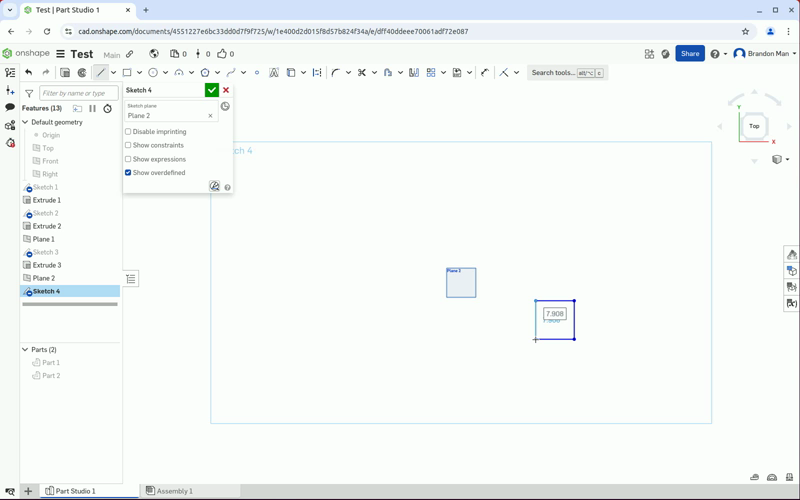
key_up(shift)
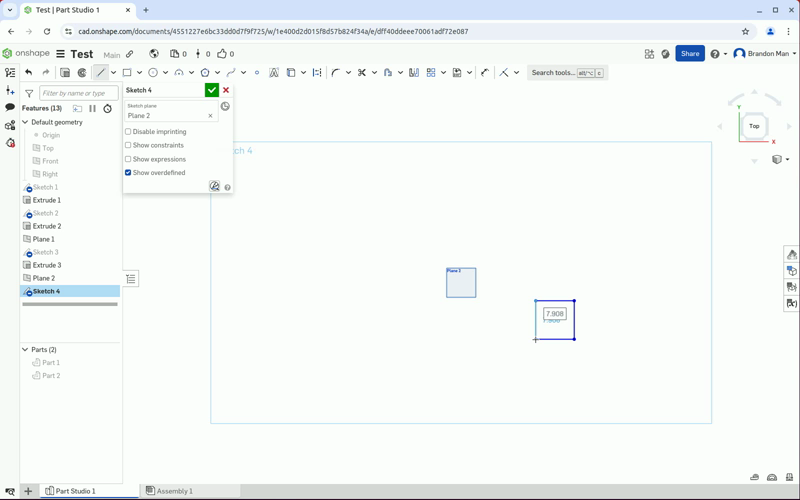
click(535, 339)
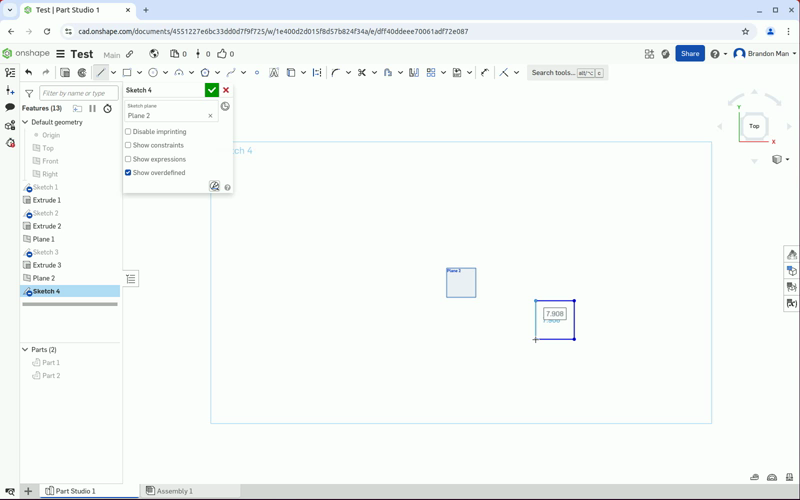
key(esc)
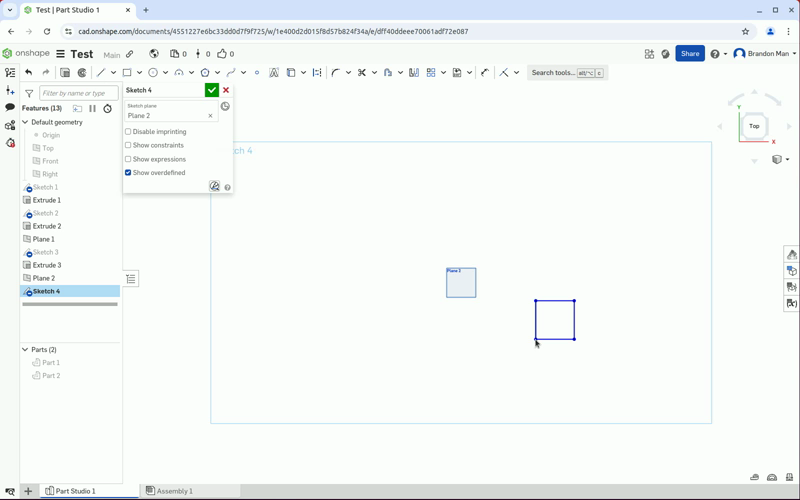
mouse_move(537, 323)
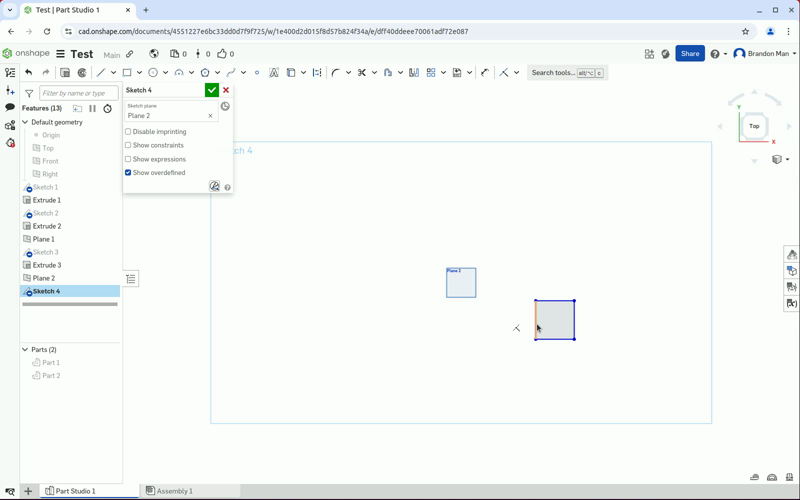
scroll(6)
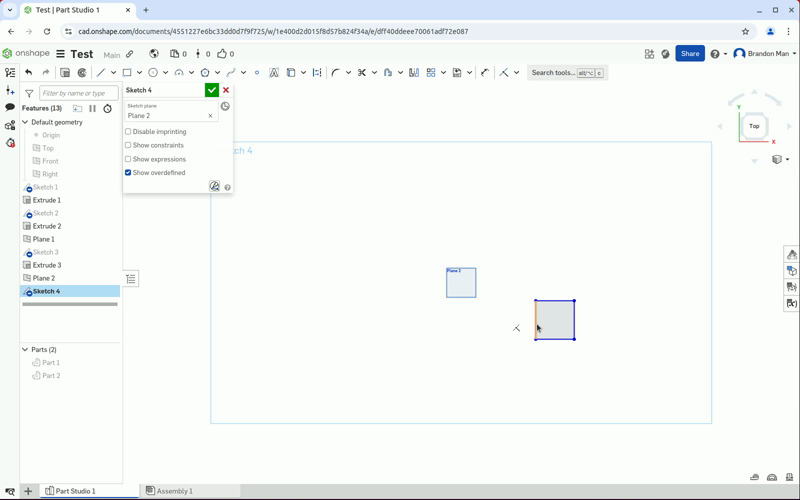
scroll(6)
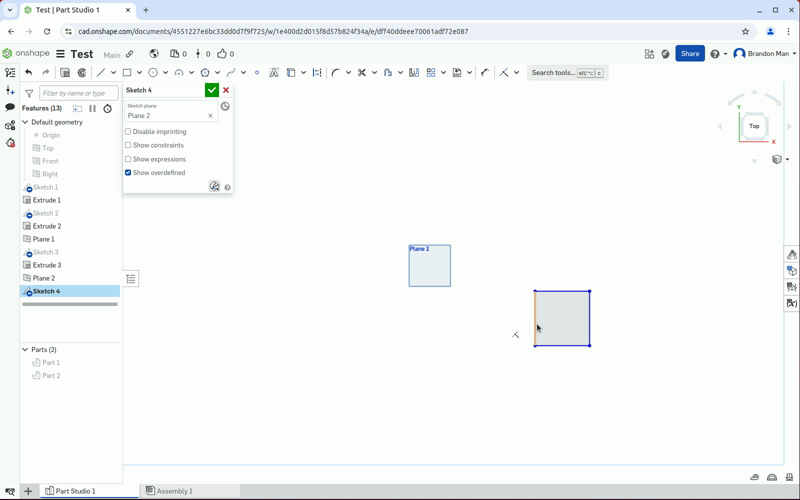
scroll(6)
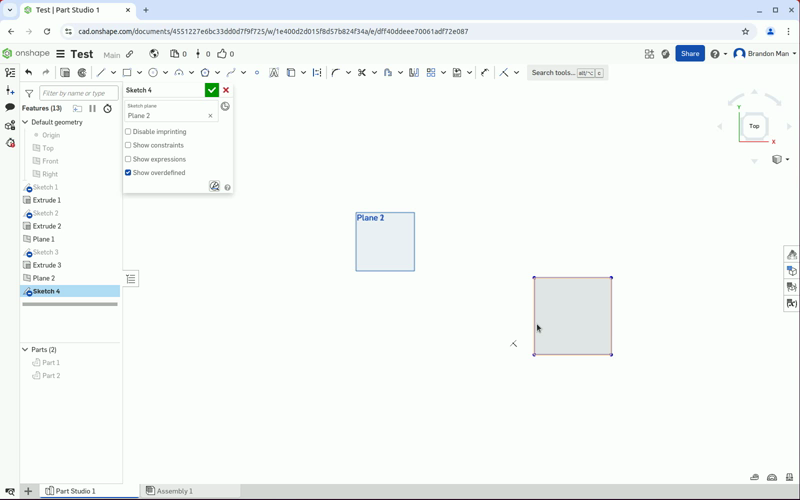
scroll(6)
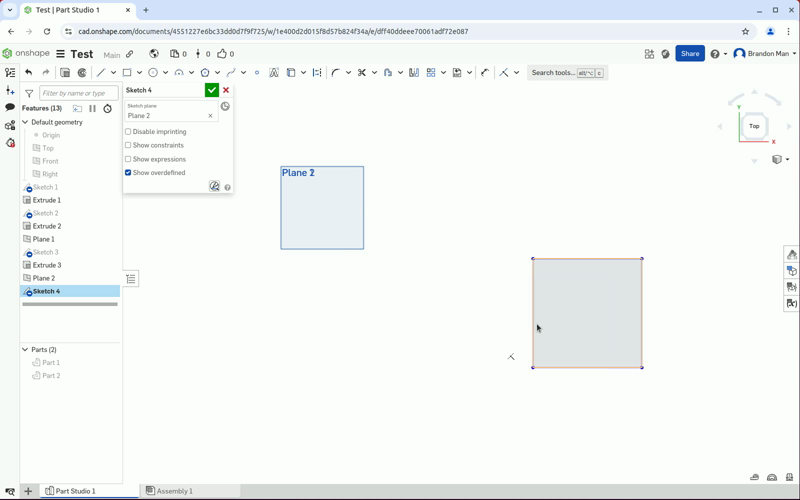
scroll(6)
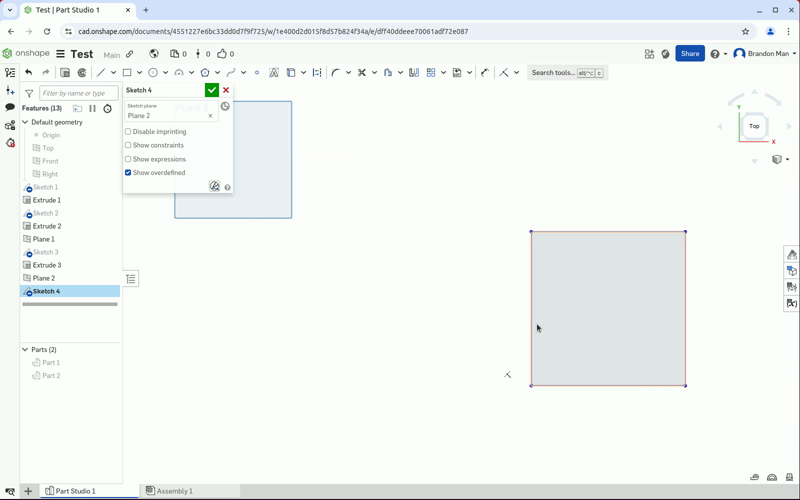
scroll(6)
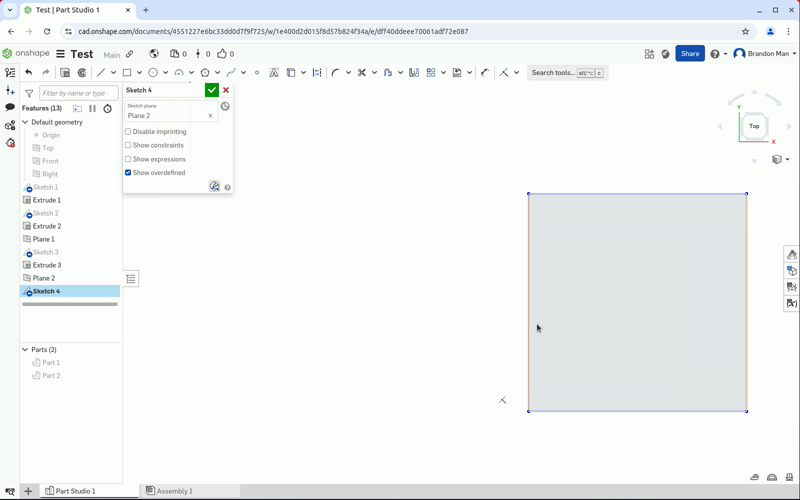
scroll(6)
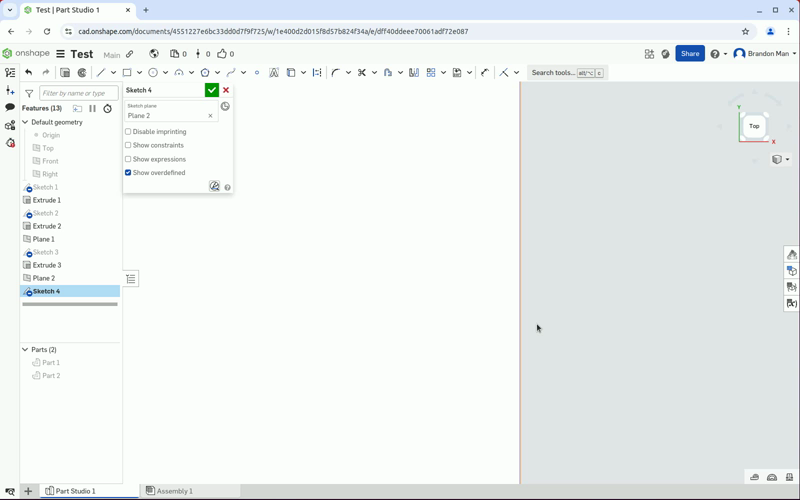
click(537, 323)
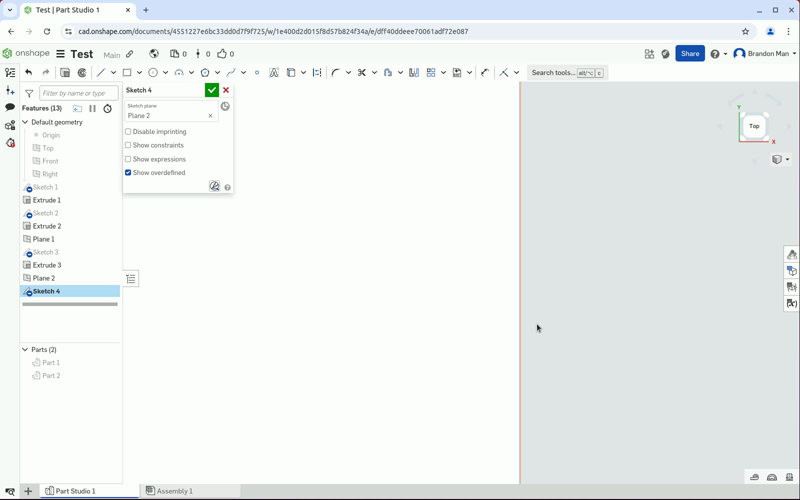
scroll(-6)
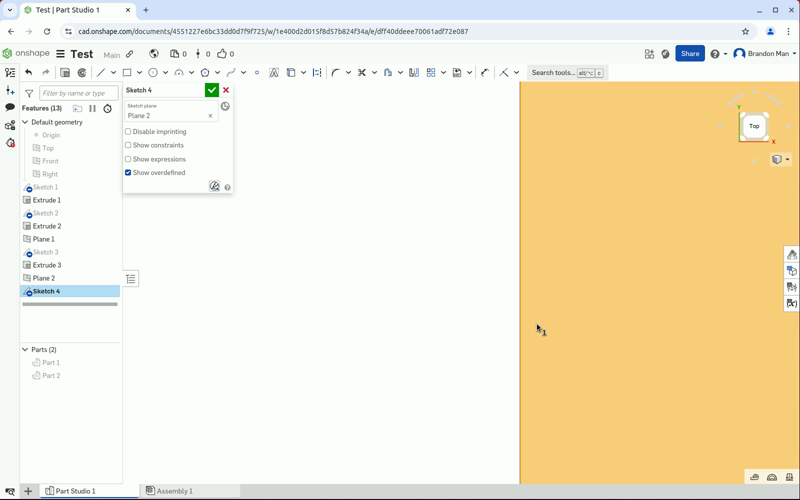
scroll(-6)
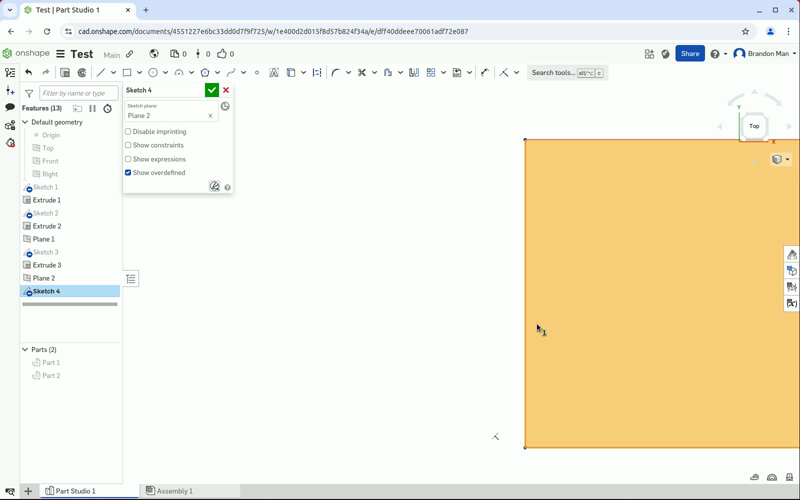
scroll(-6)
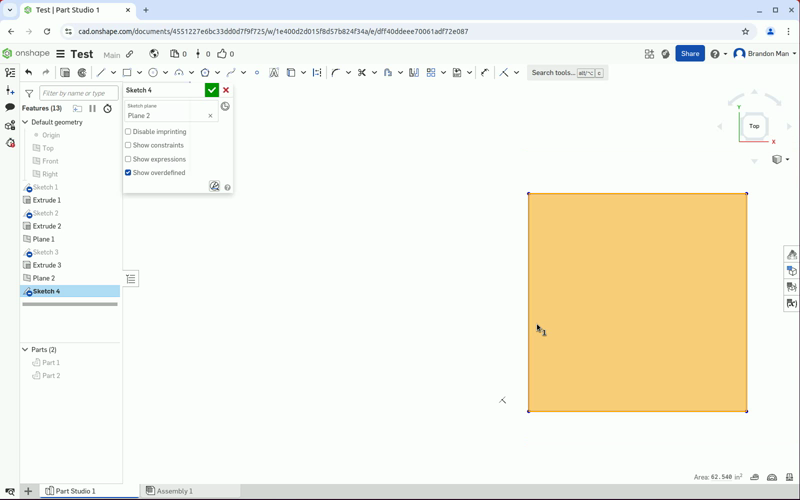
scroll(-6)
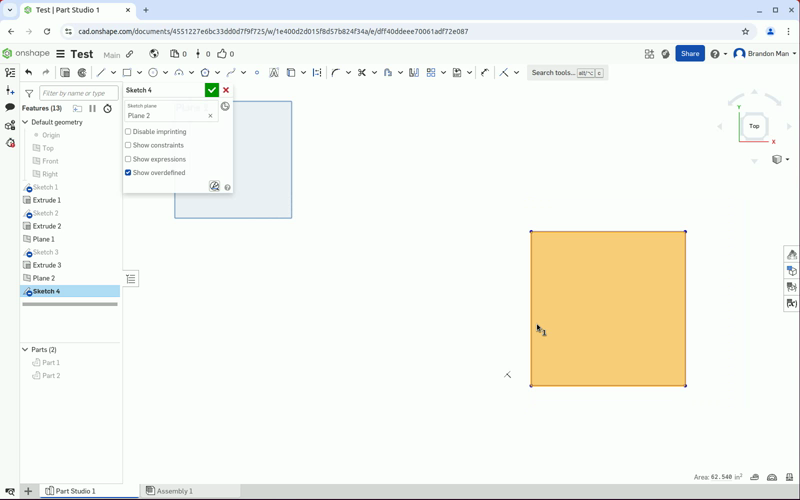
scroll(-6)
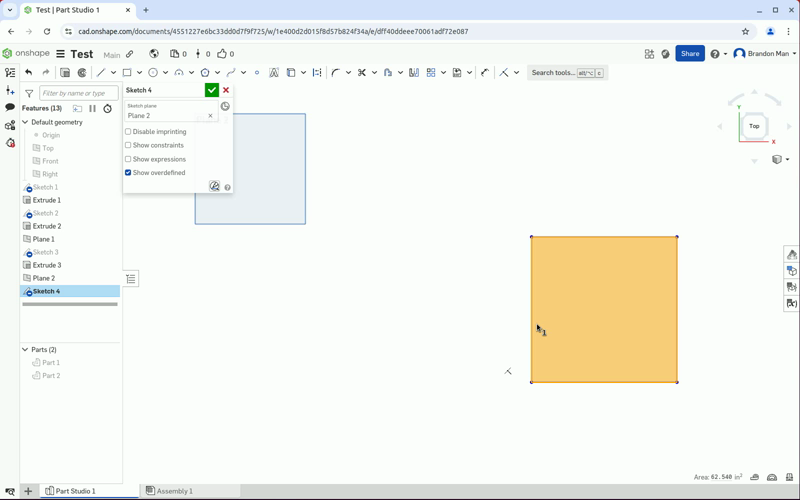
scroll(-6)
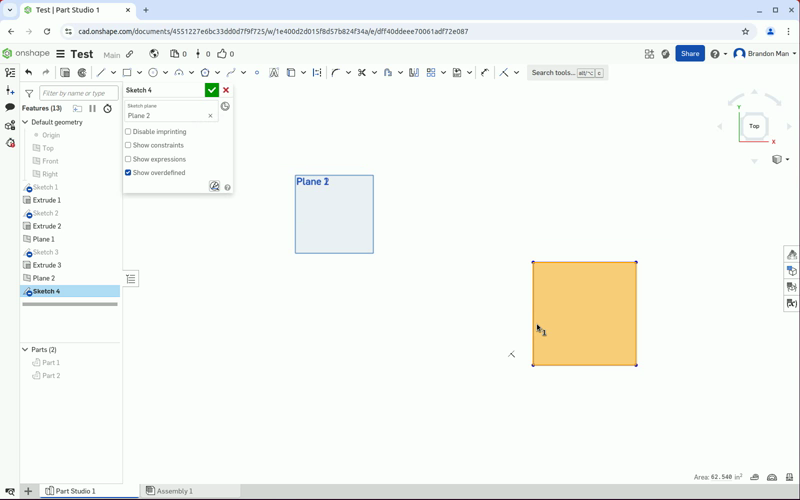
scroll(-6)
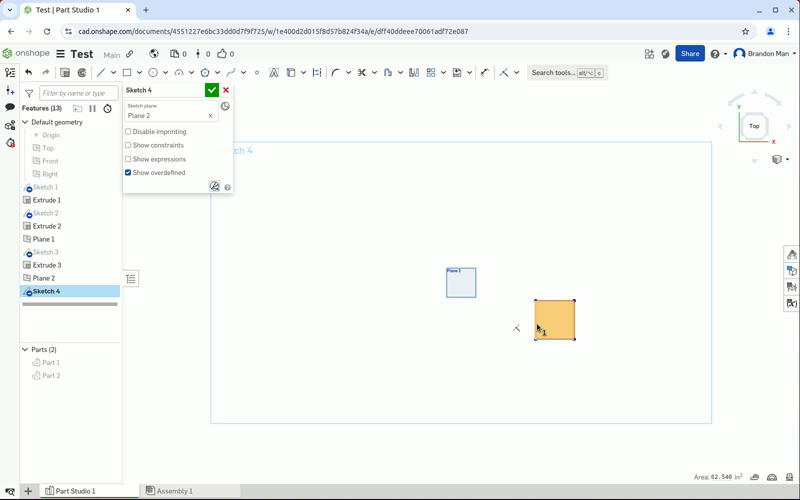
mouse_move(73, 352)
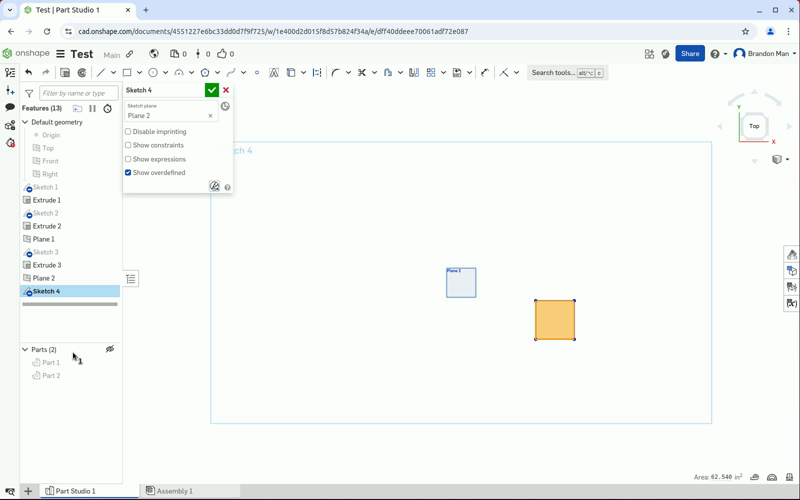
key(shift+y)
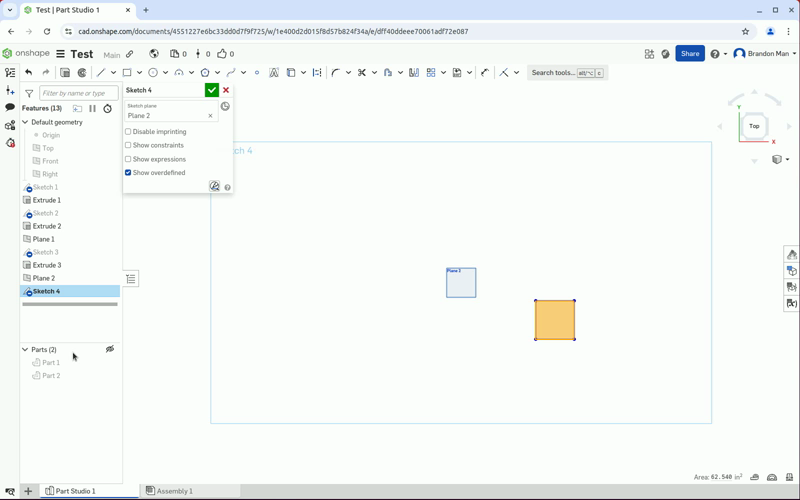
key(shift+e)
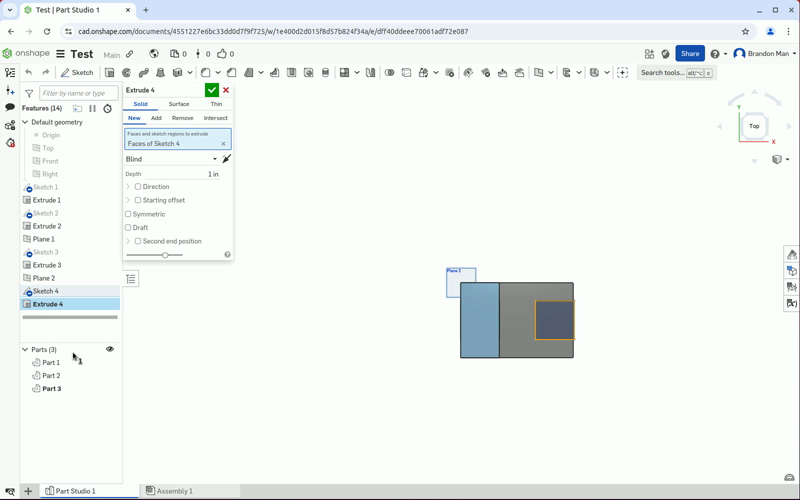
mouse_move(143, 106)
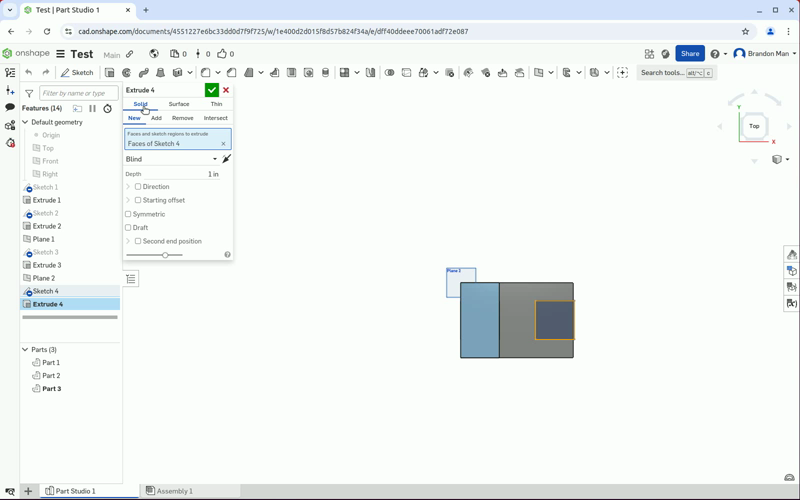
click(143, 106)
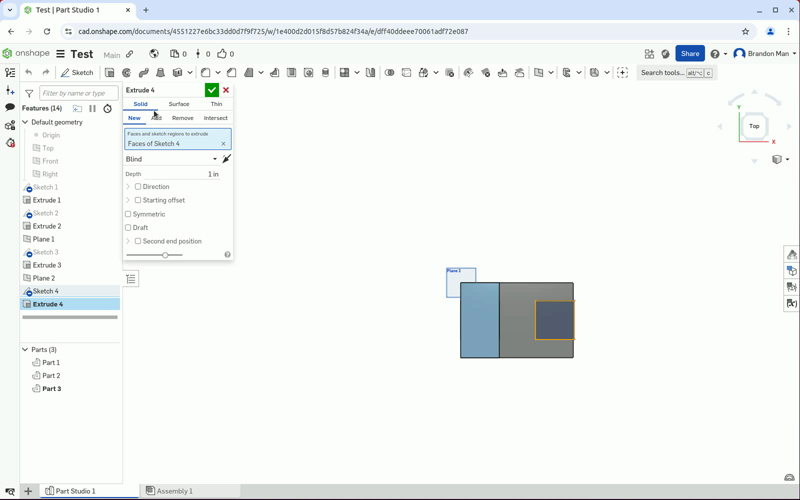
mouse_move(186, 120)
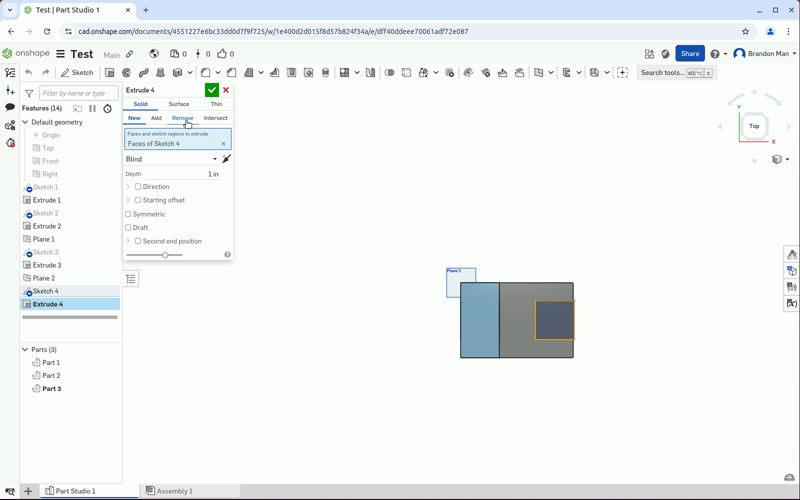
click(186, 120)
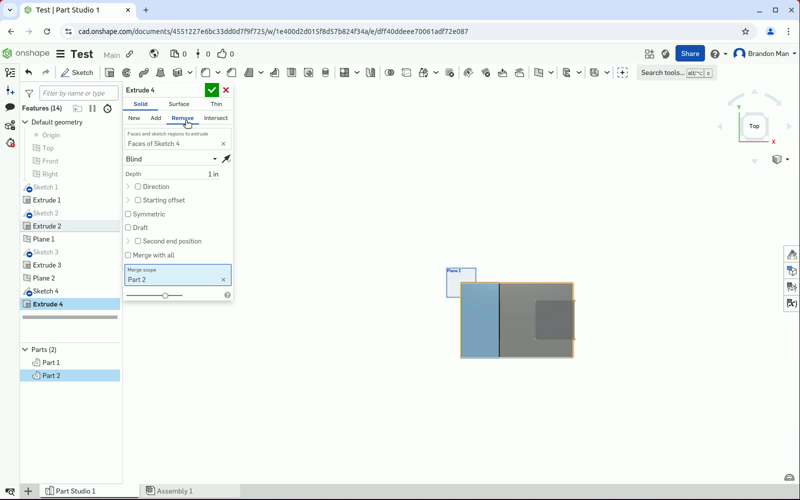
key(tab, 4)
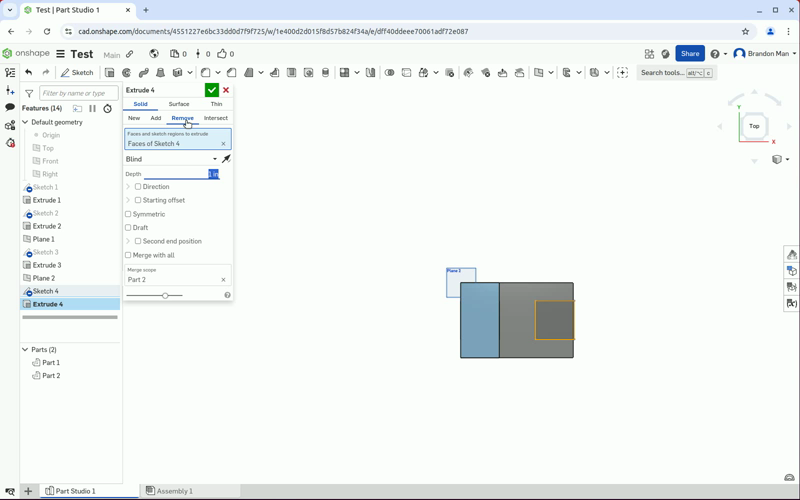
text(7.703)
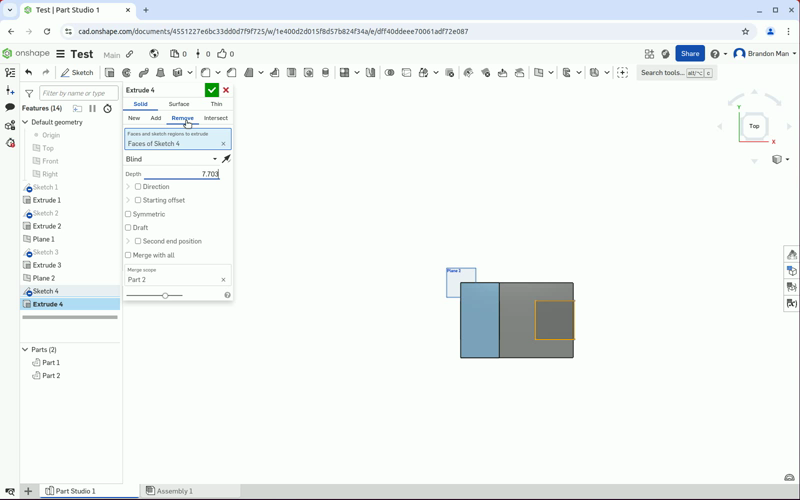
key(tab, 6)
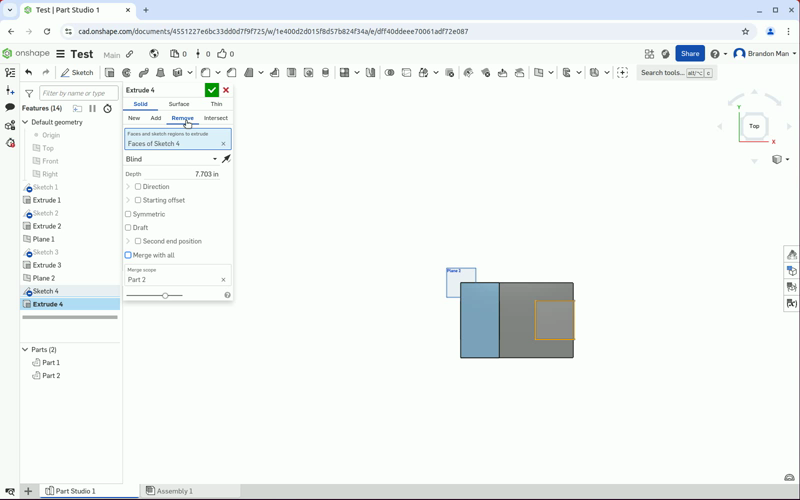
key(space)
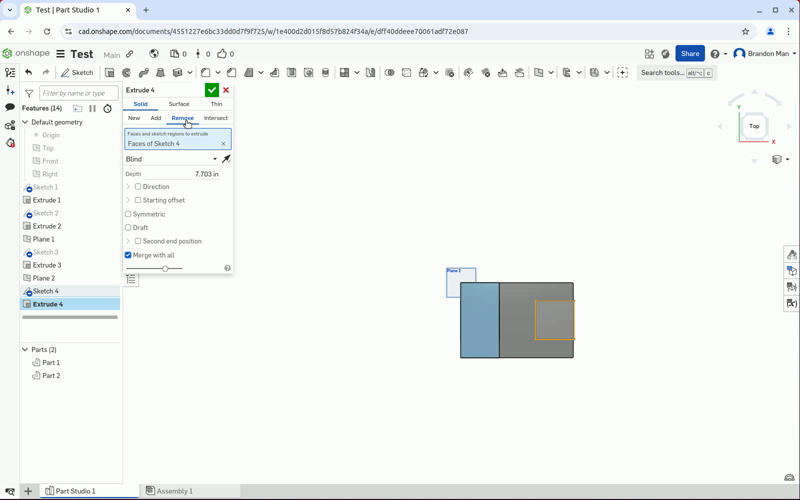
key(enter)
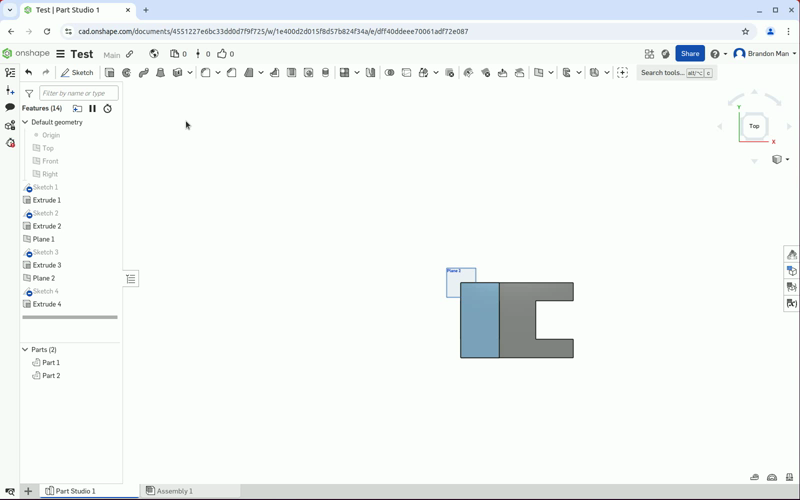
key(shift+h)
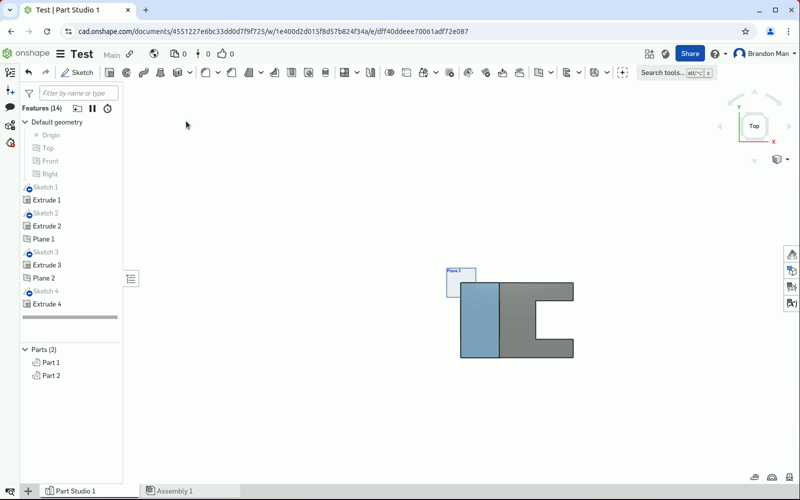
key(shift+h)
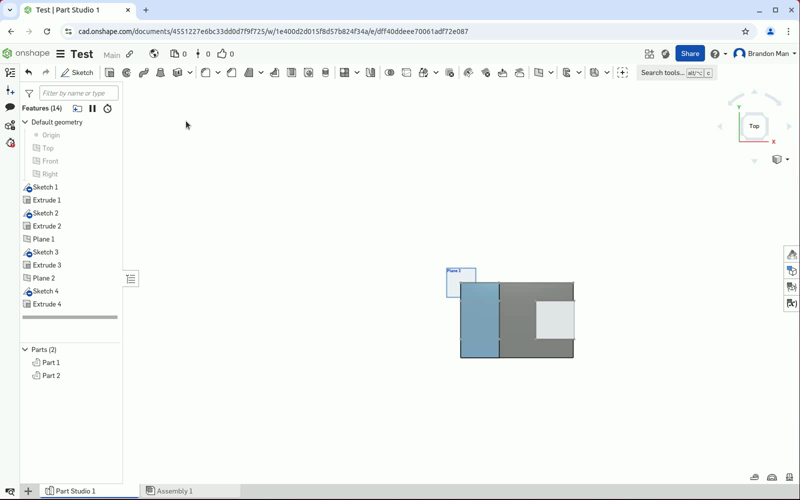
key(shift+7)
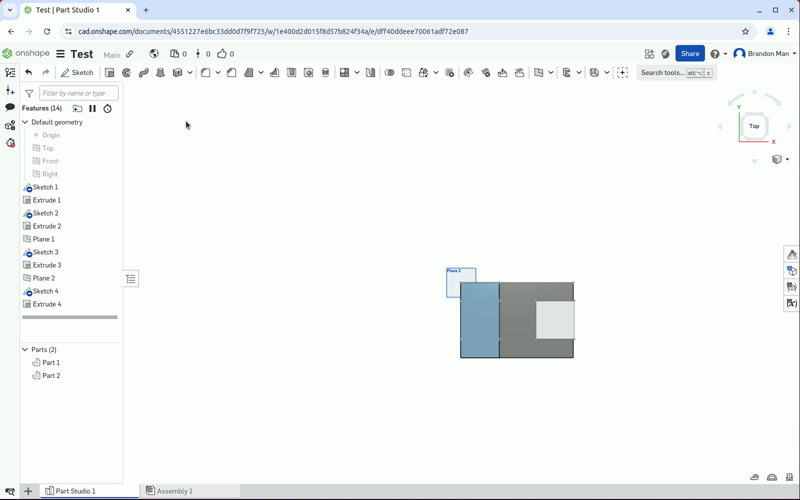
key(up, 3)
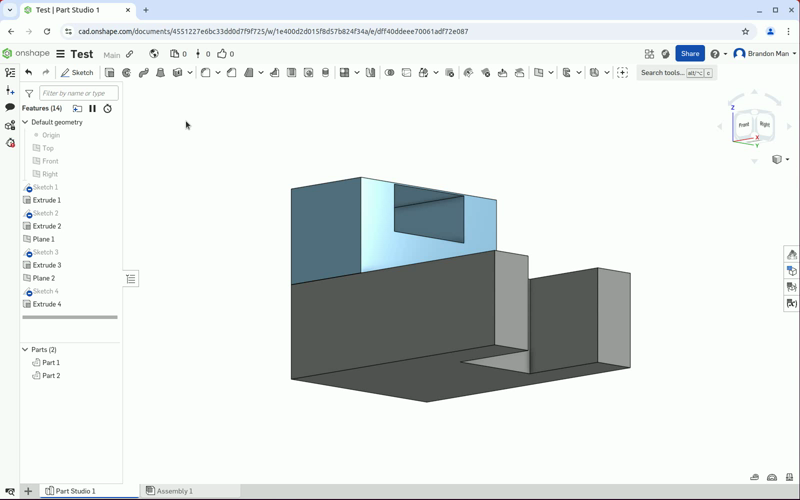
key(left, 3)
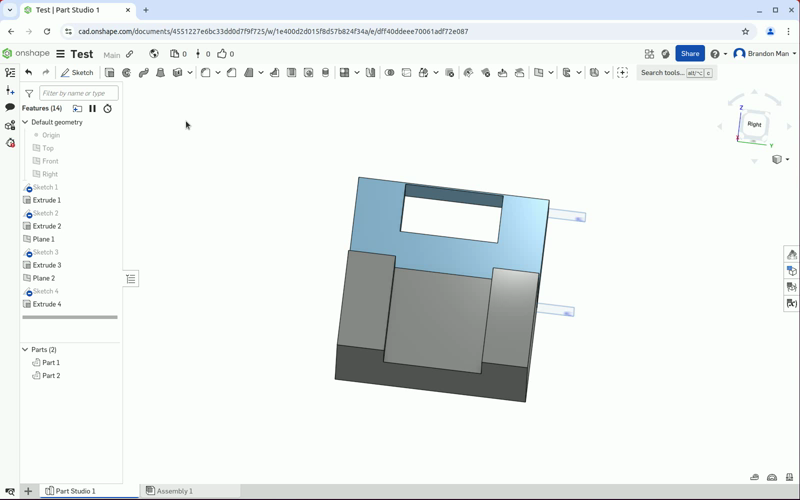
key(right, 3)
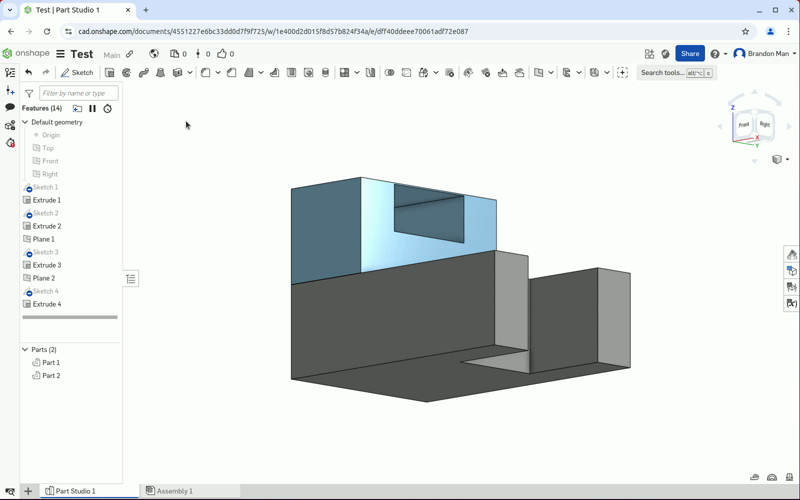
key(down, 3)
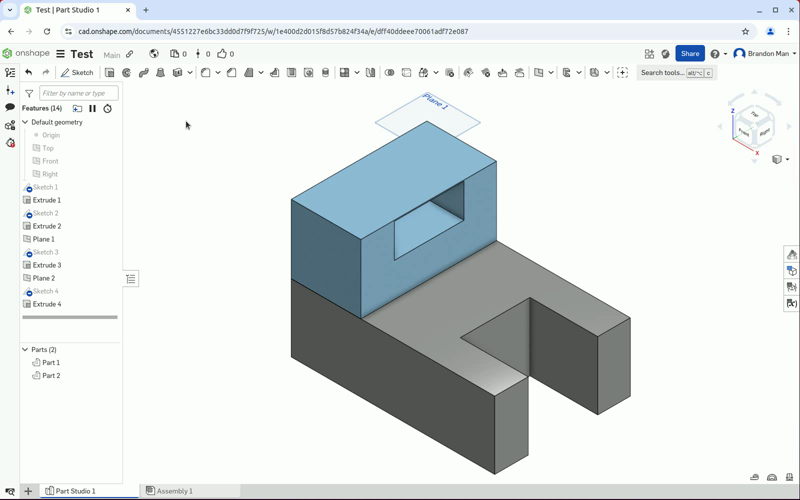
mouse_move(73, 189)
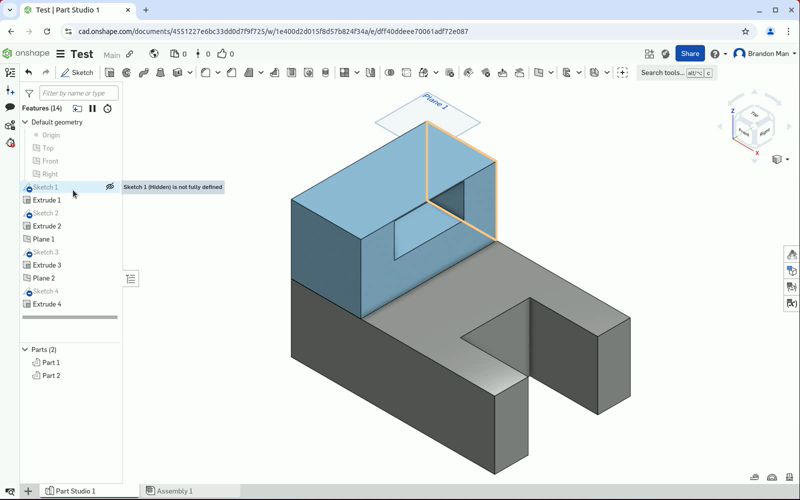
click(73, 189)